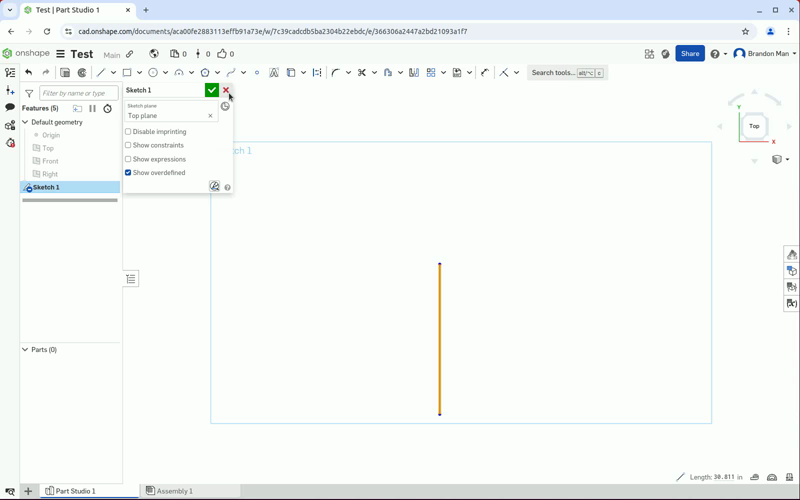
key(shift+h)
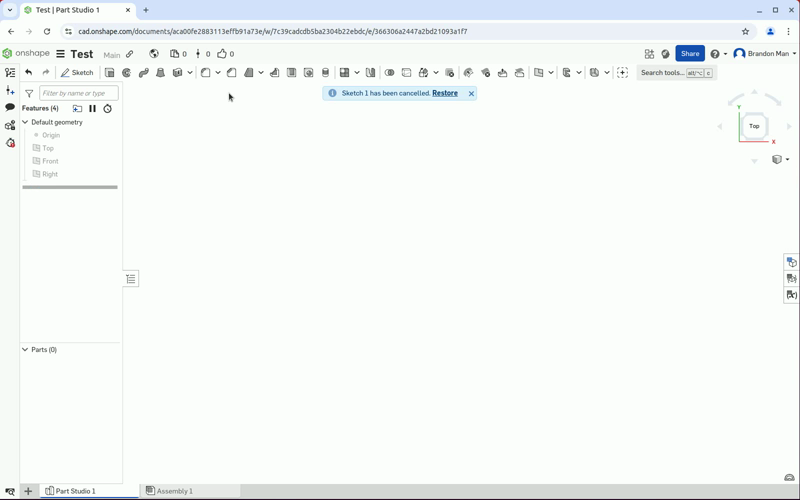
mouse_move(73, 352)
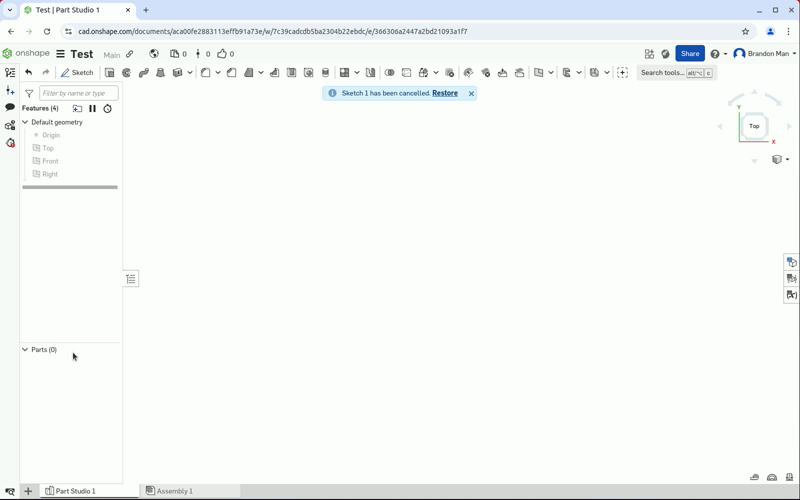
key(y)
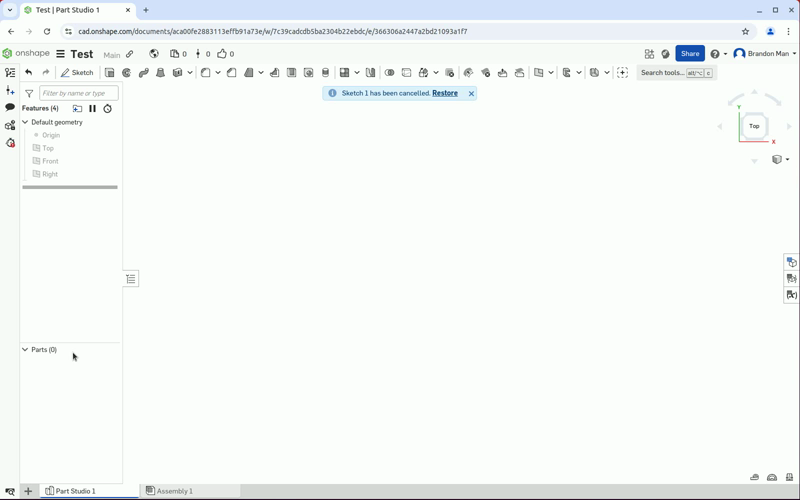
key(shift+p)
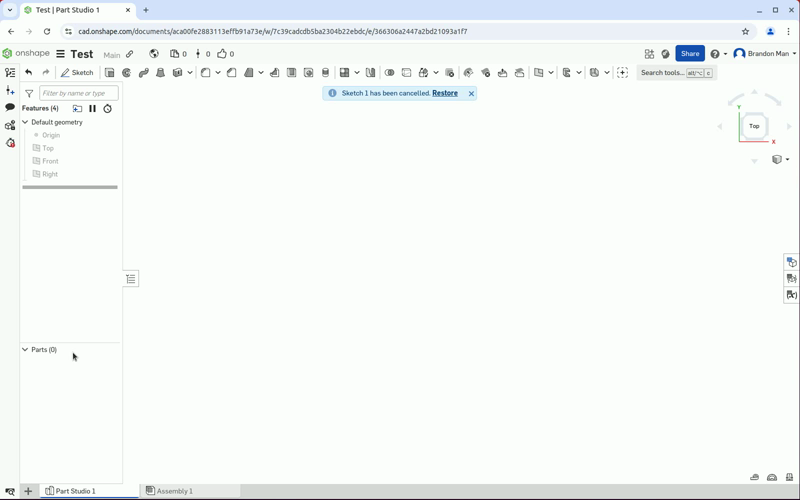
key(space)
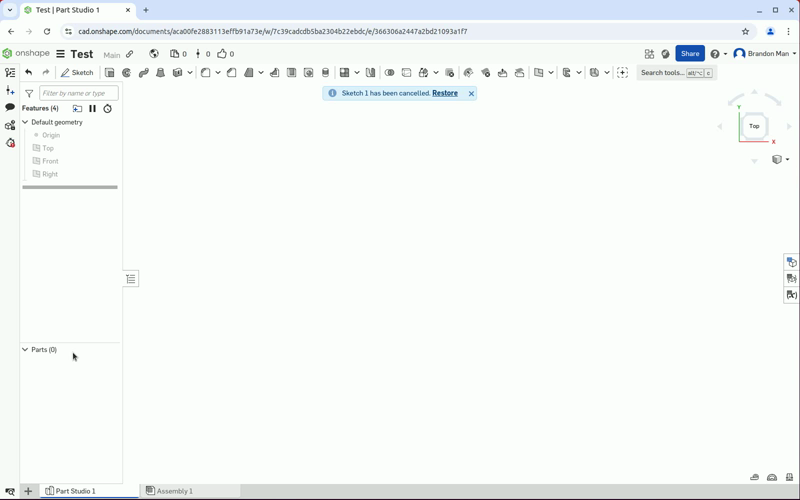
key_down(shift)
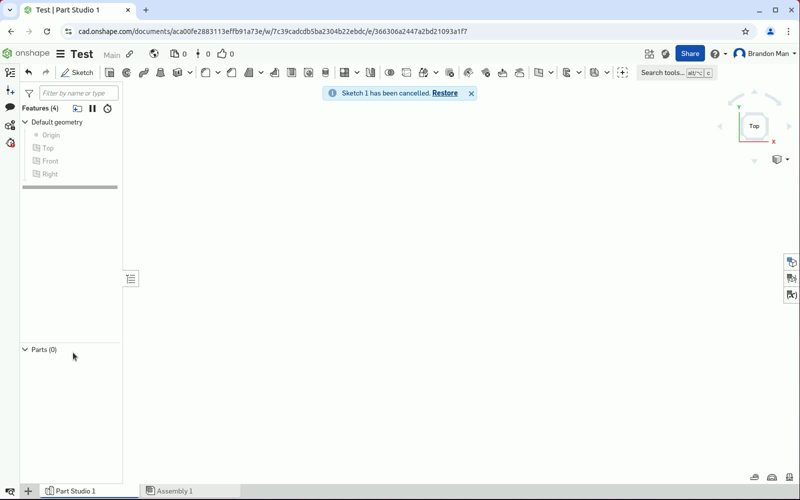
key(up)
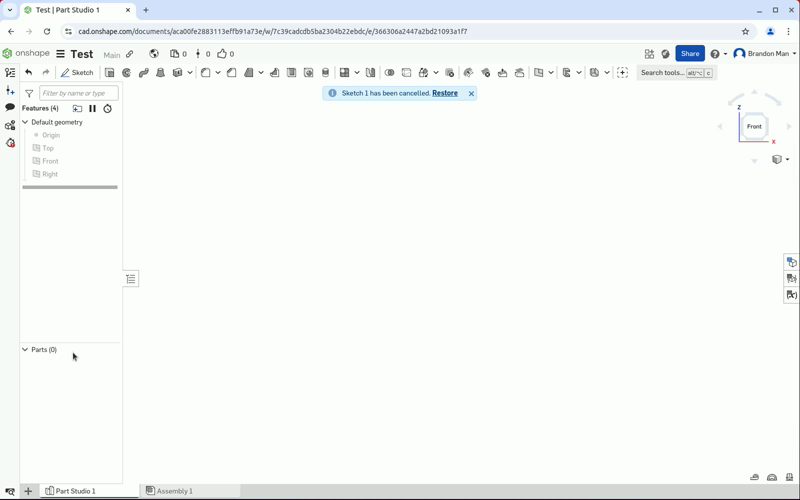
key_up(shift)
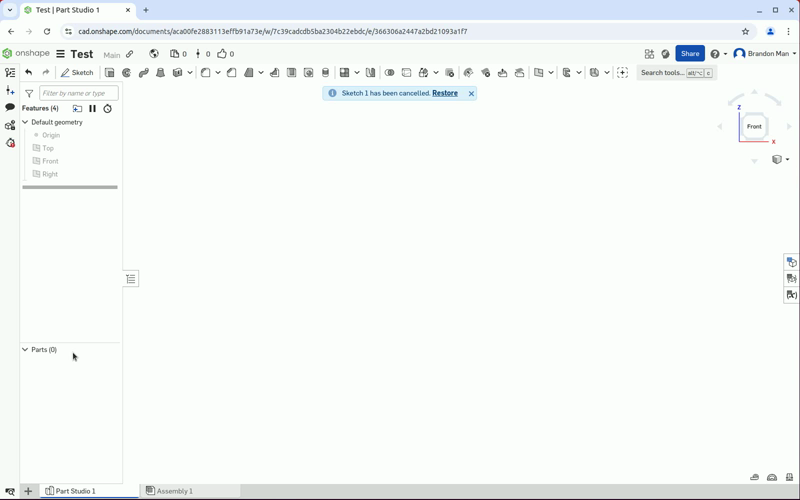
mouse_move(73, 352)
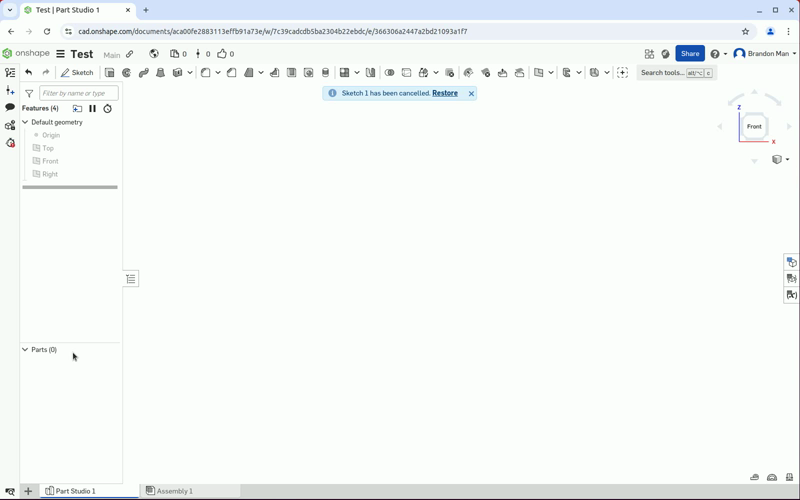
key(shift+y)
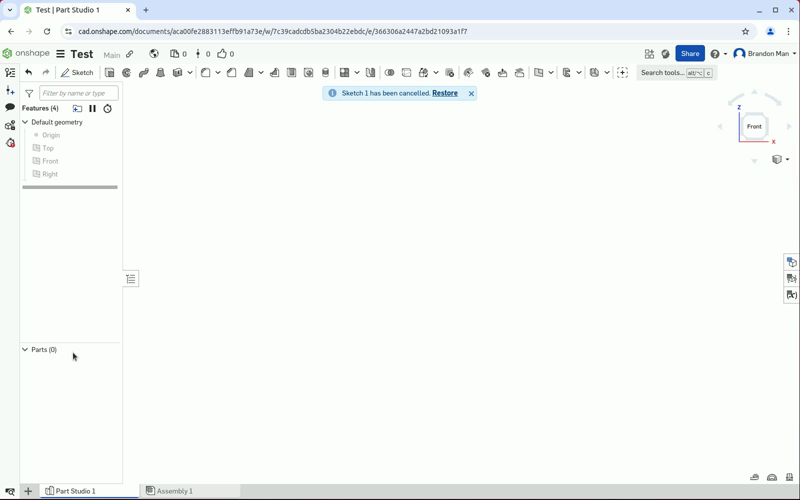
key(shift+s)
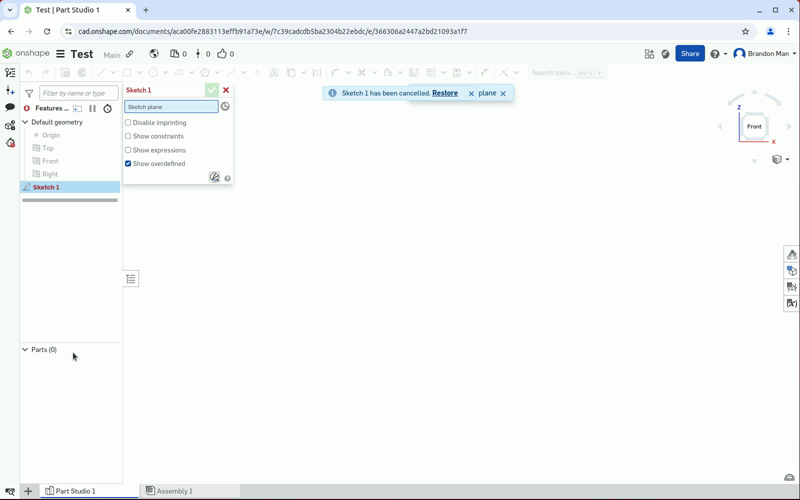
mouse_move(73, 163)
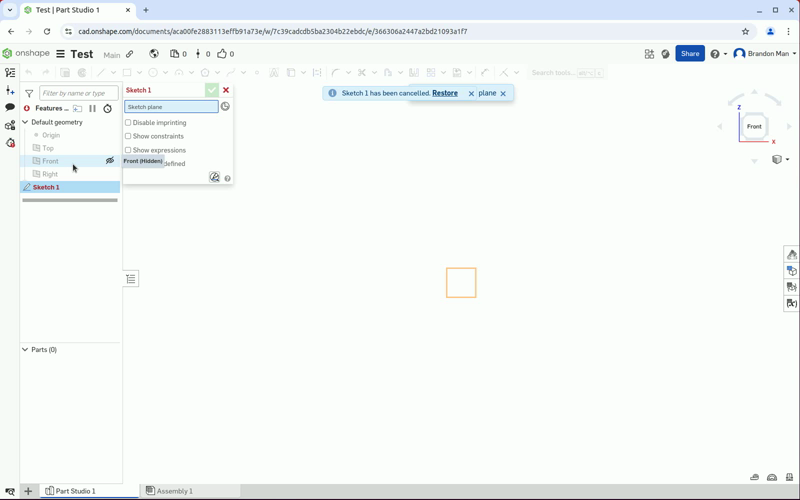
click(73, 163)
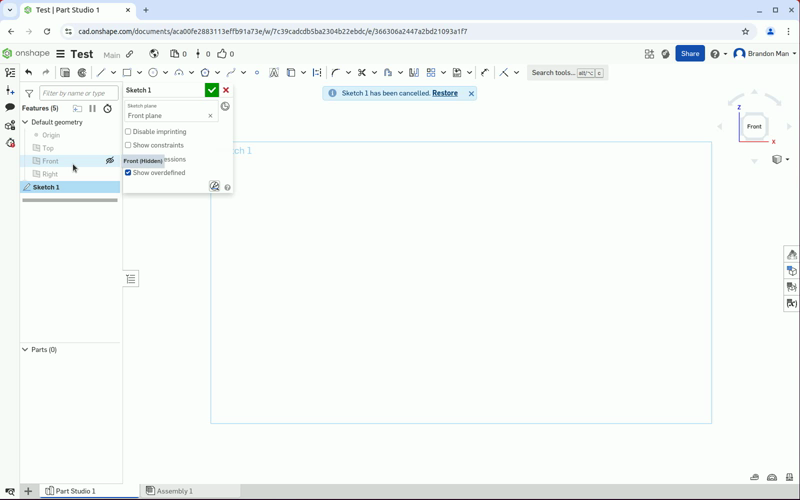
mouse_move(73, 352)
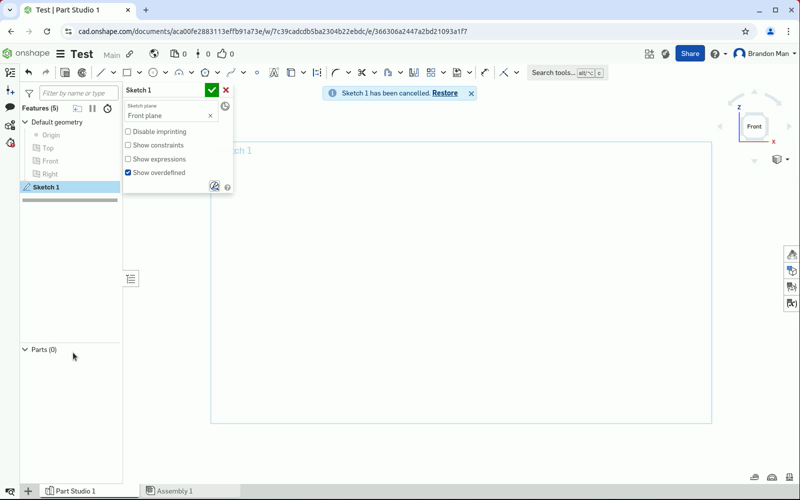
key(y)
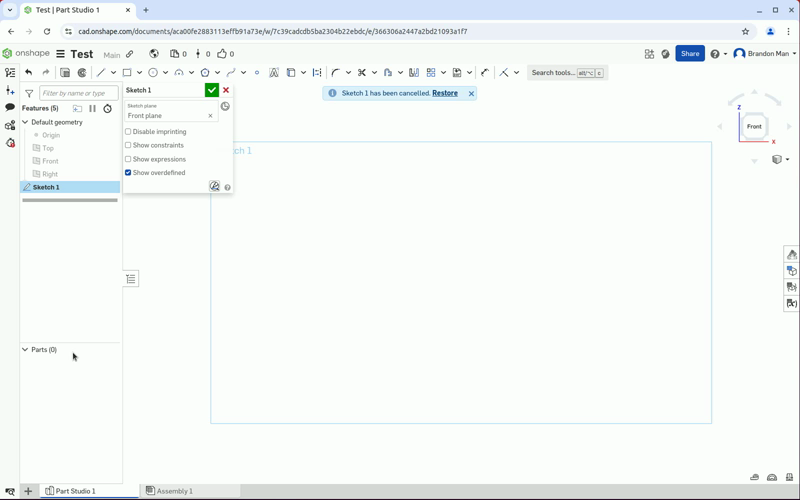
key(l)
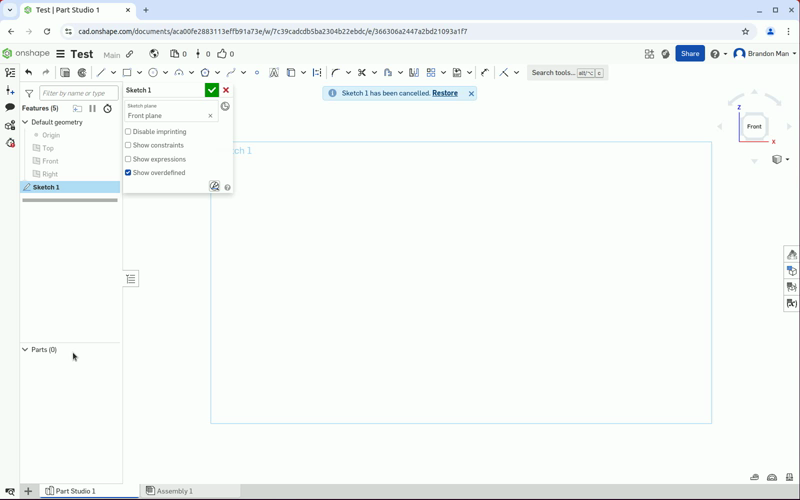
key_down(shift)
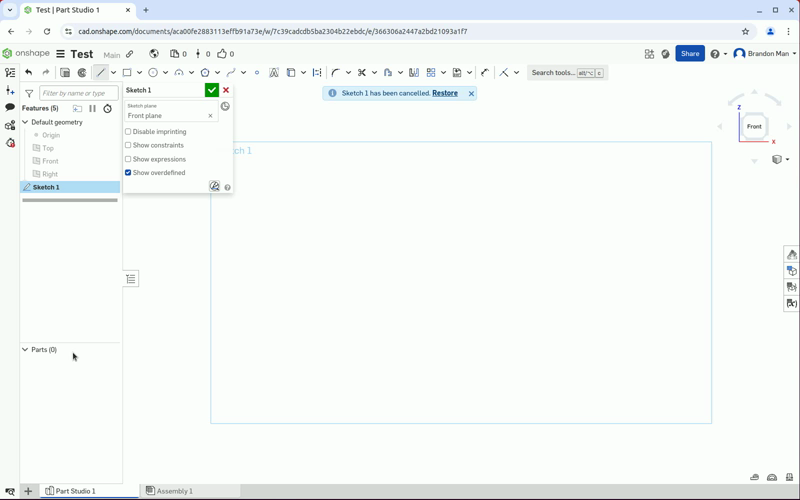
mouse_move(460, 282)
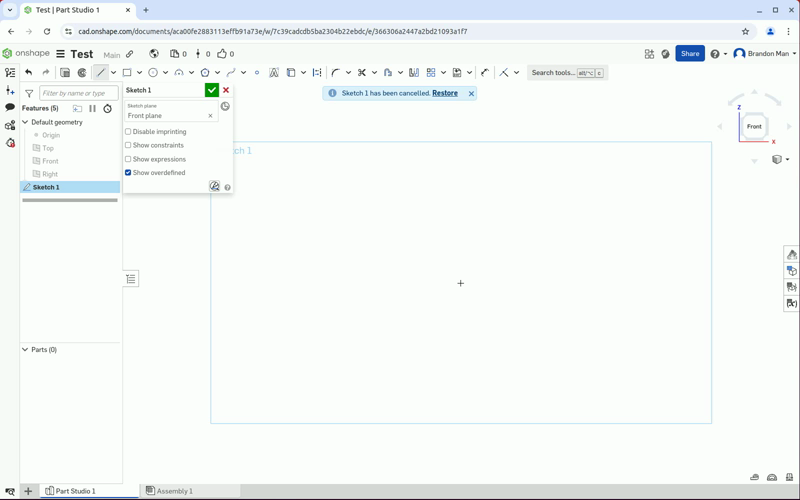
click(460, 282)
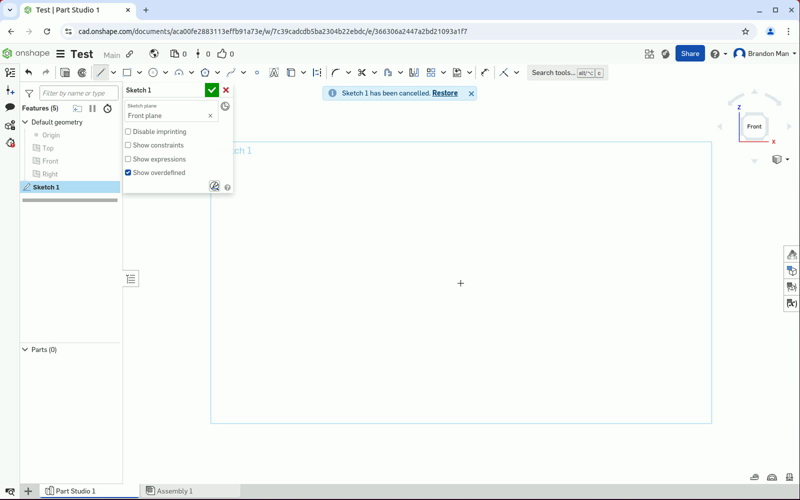
key_up(shift)
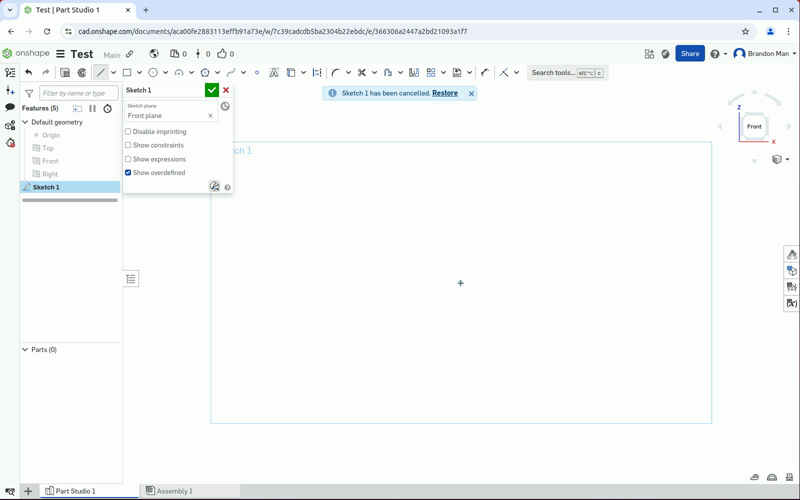
key_down(shift)
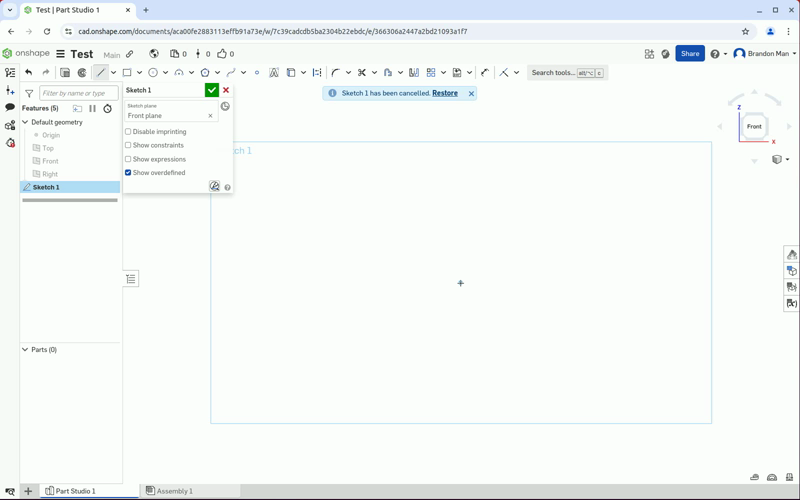
mouse_move(573, 282)
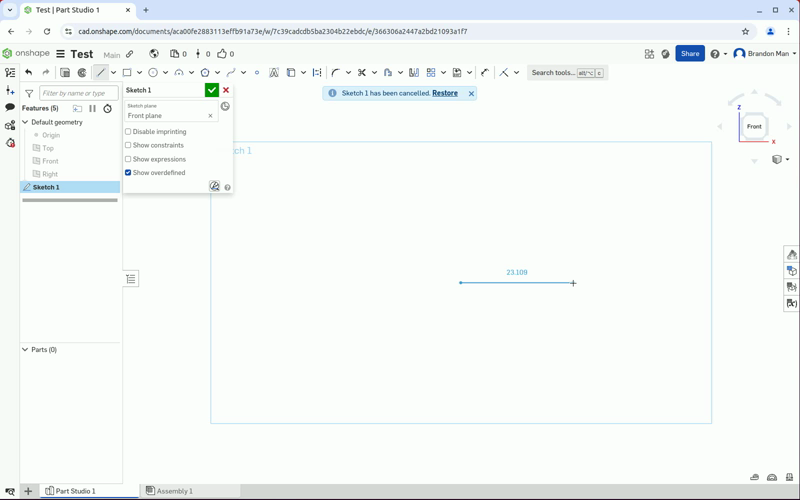
click(573, 282)
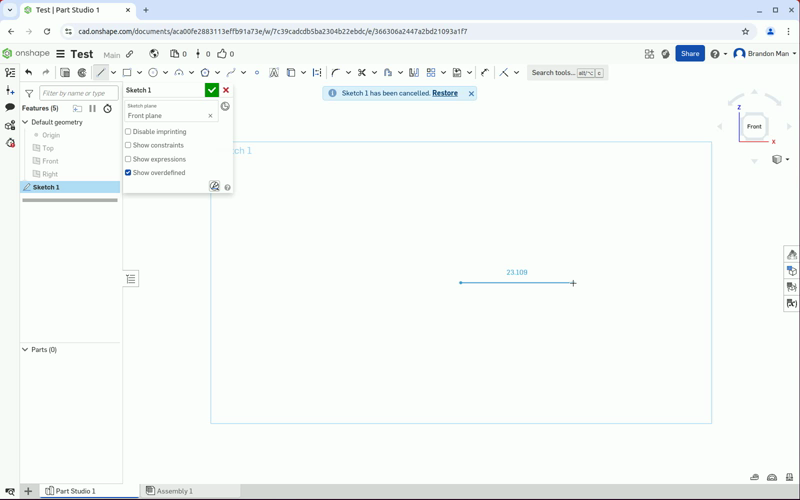
key_up(shift)
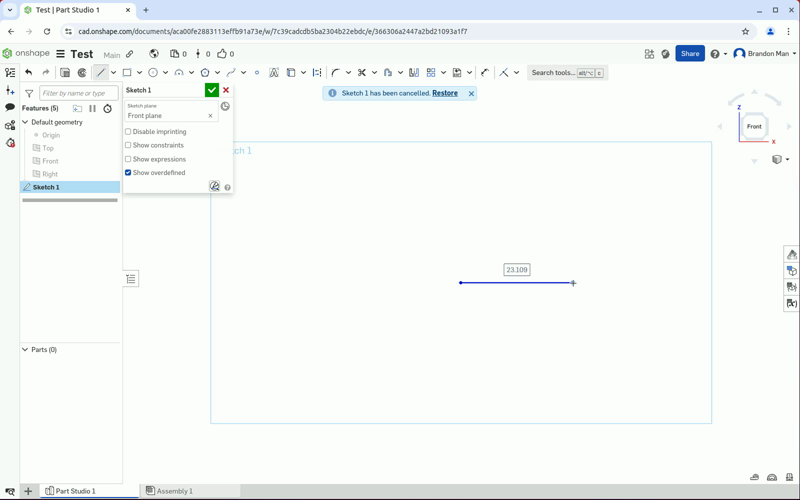
key_down(shift)
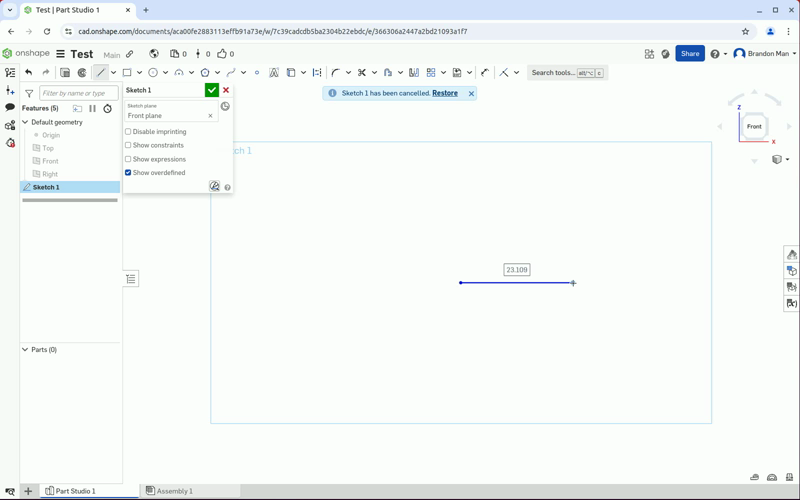
mouse_move(573, 213)
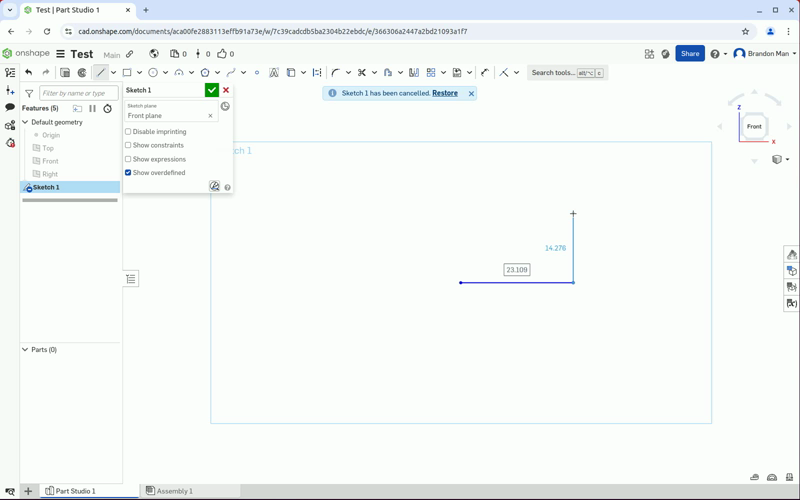
click(573, 213)
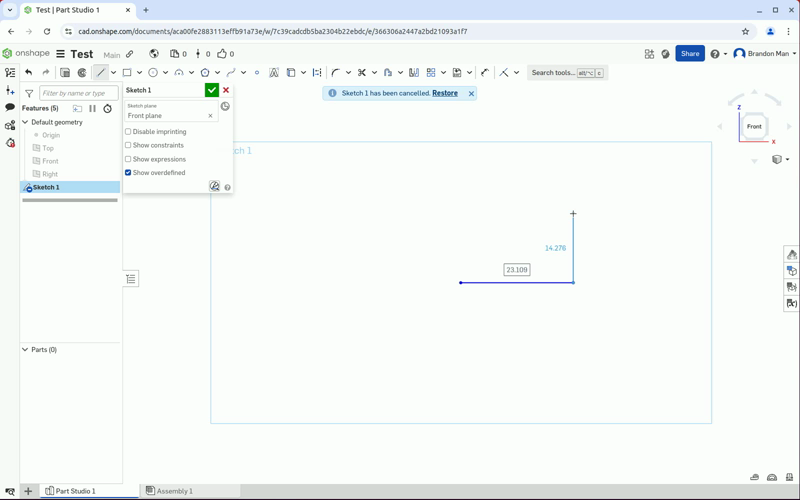
key_up(shift)
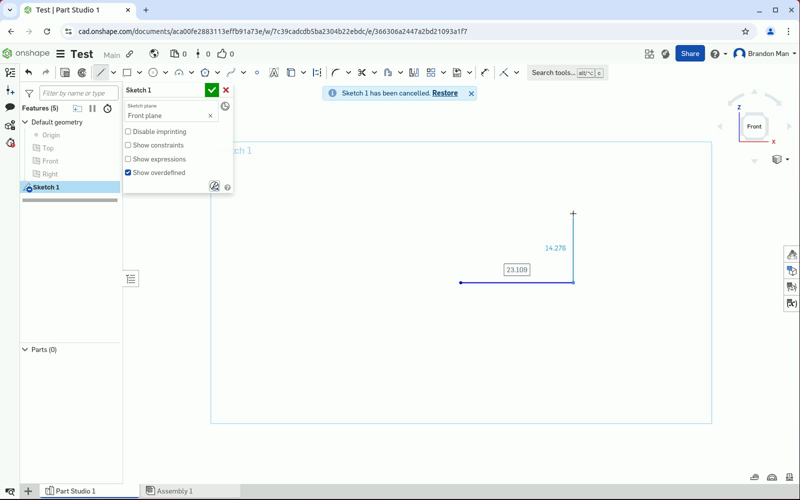
key_down(shift)
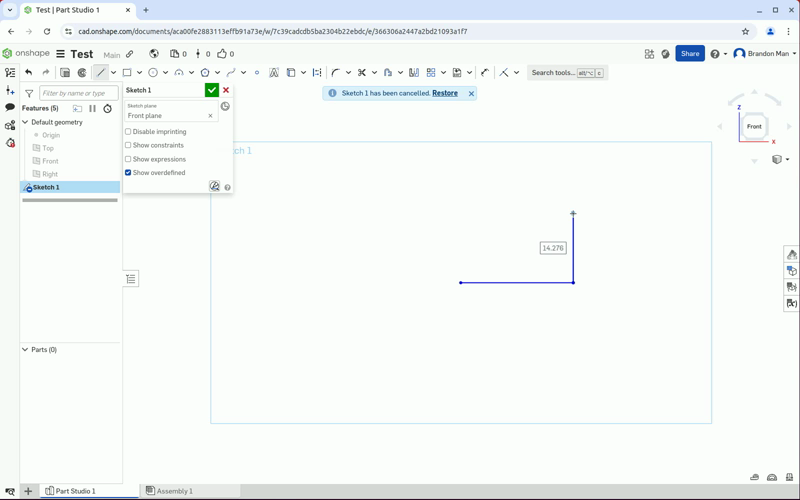
mouse_move(460, 213)
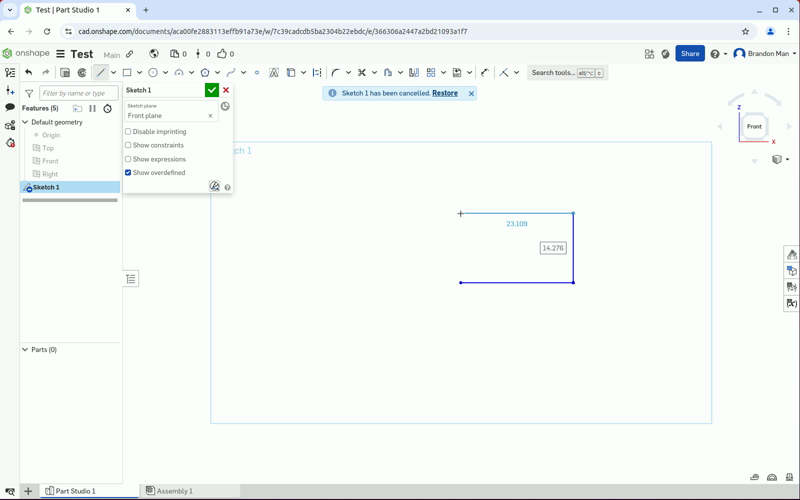
click(460, 213)
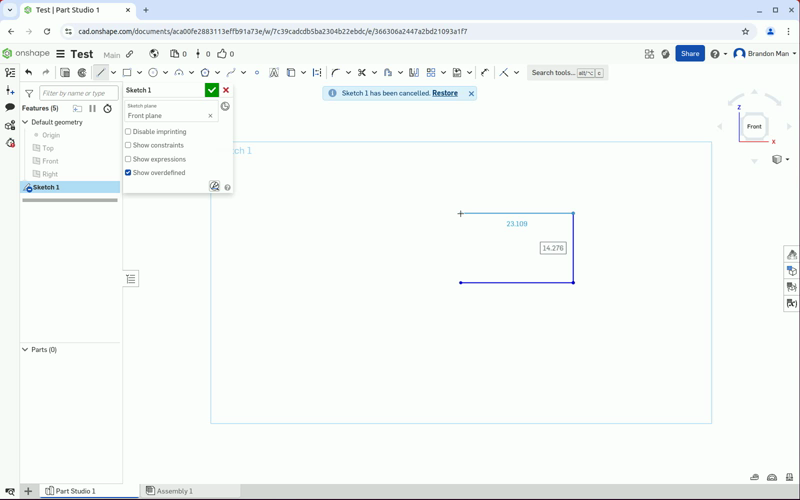
key_up(shift)
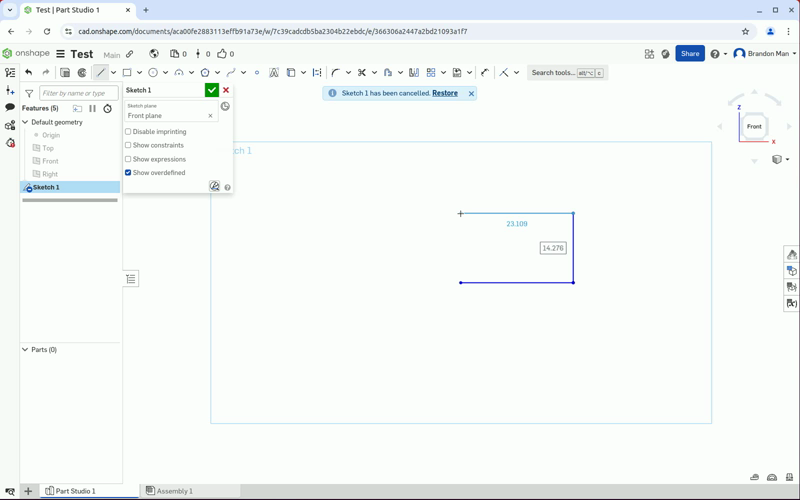
key_down(shift)
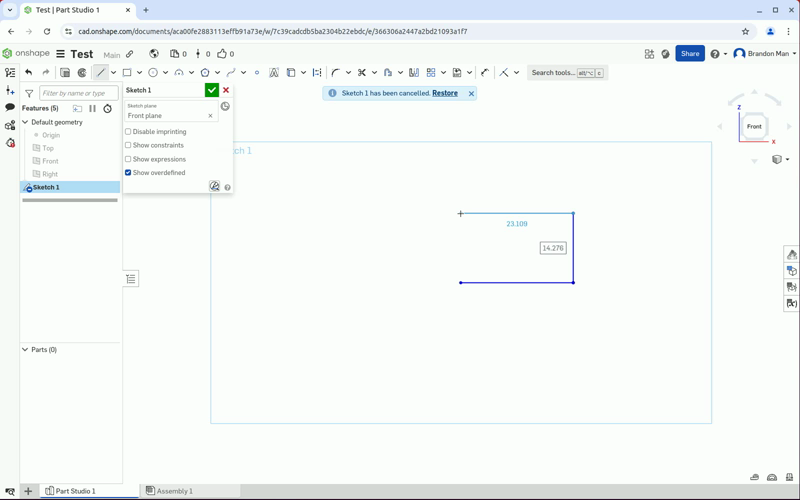
mouse_move(460, 282)
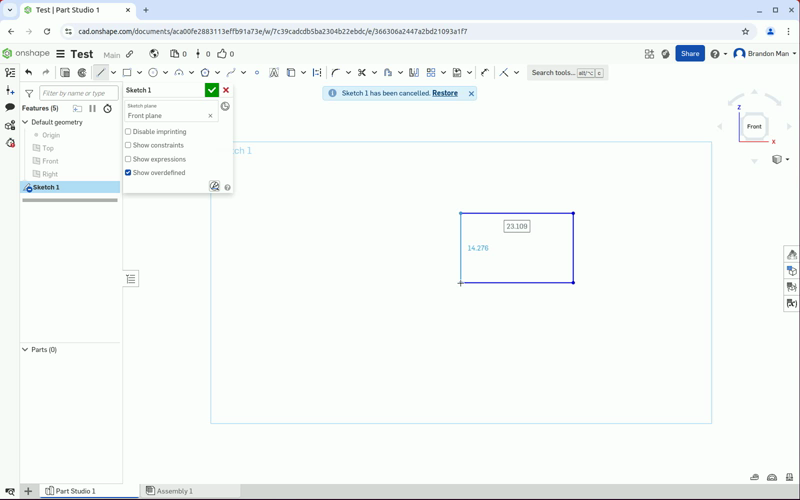
key_up(shift)
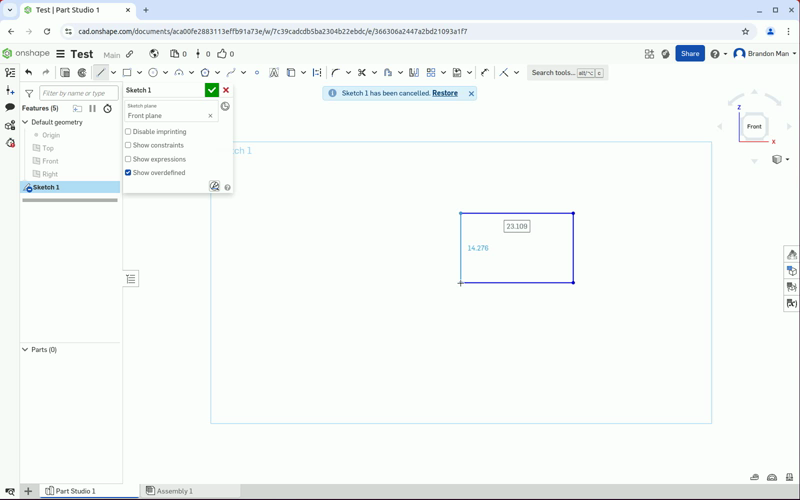
click(460, 282)
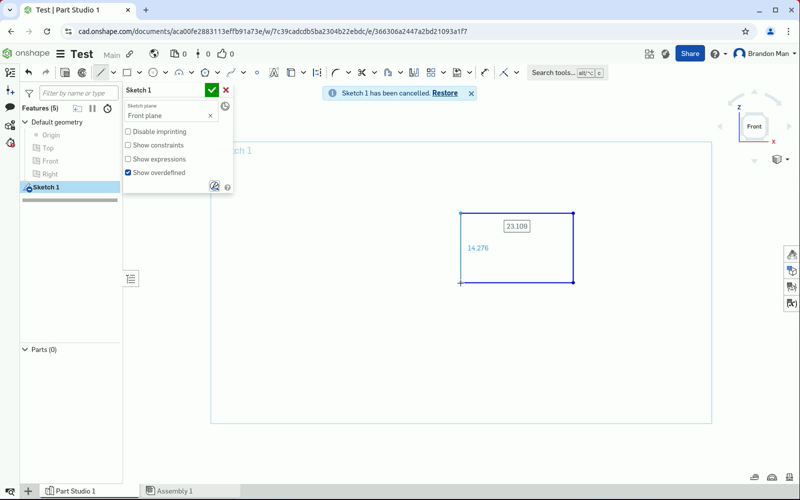
key(esc)
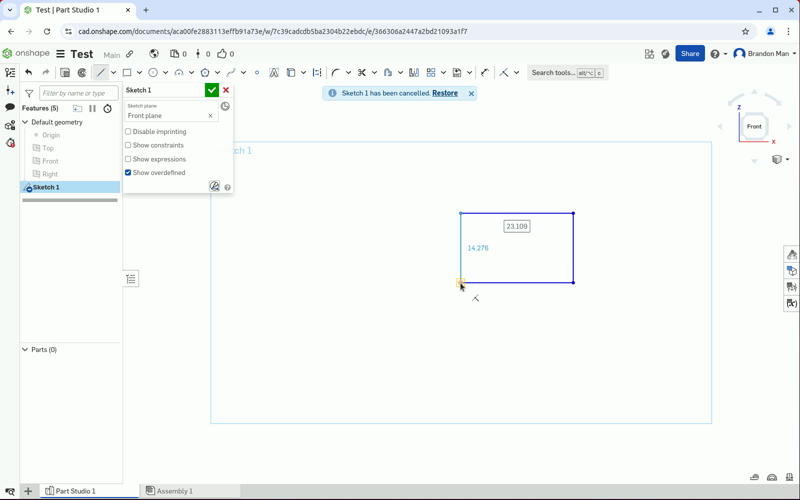
mouse_move(533, 243)
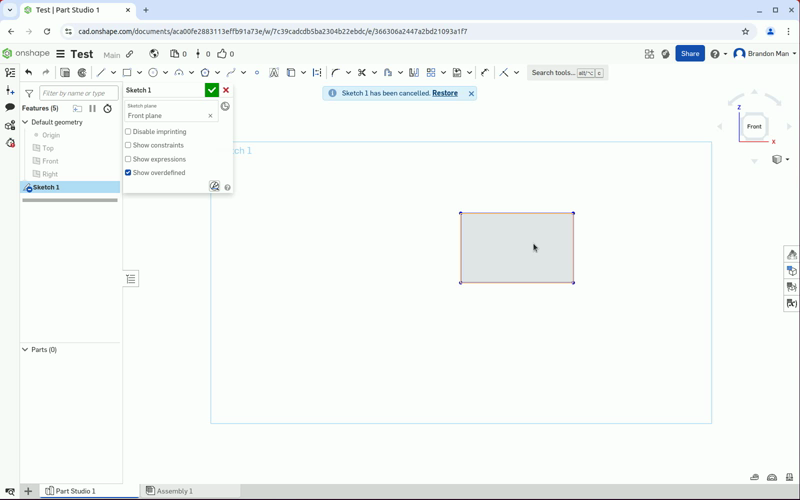
click(533, 243)
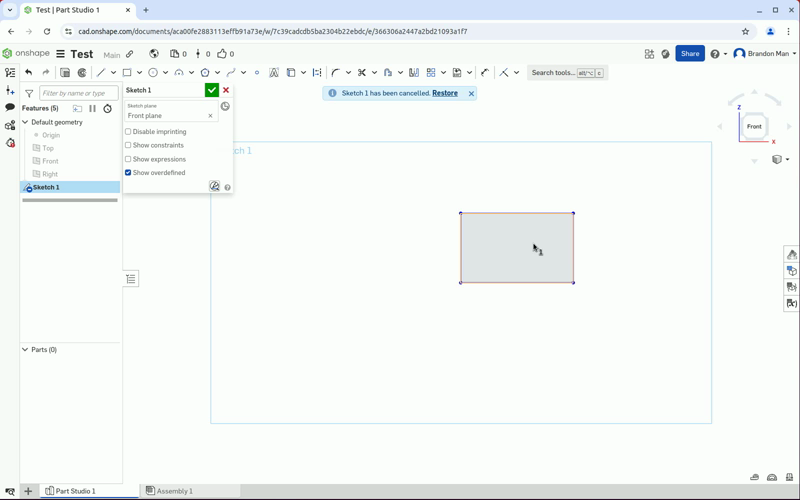
mouse_move(73, 352)
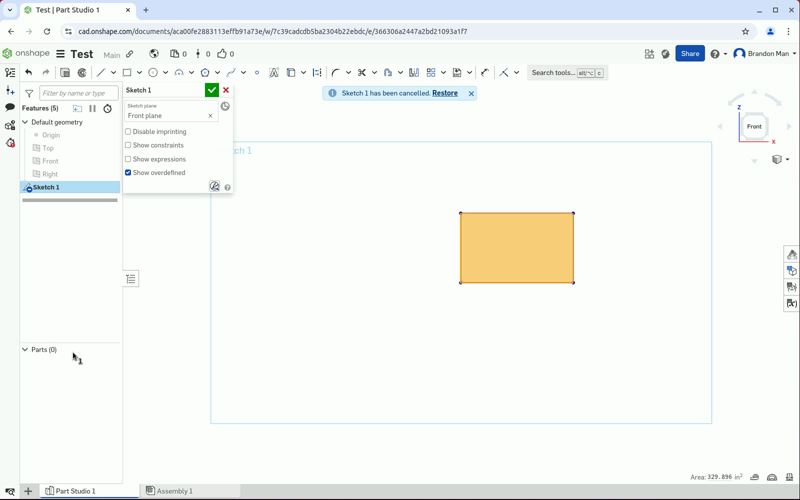
key(shift+y)
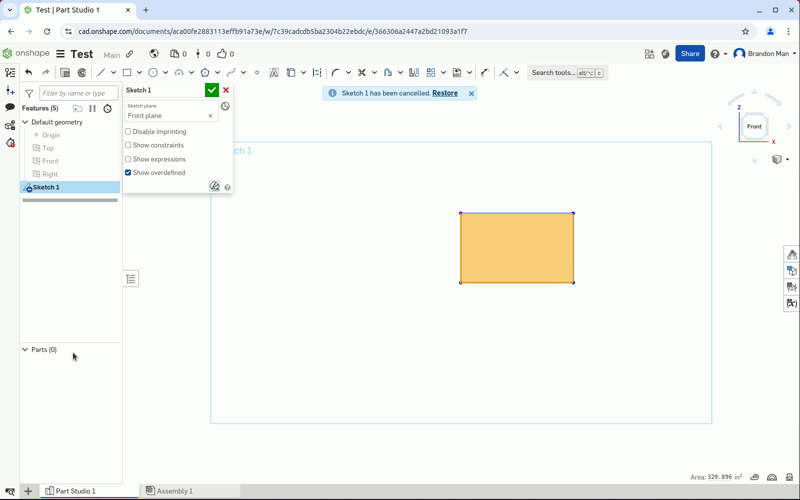
key(shift+e)
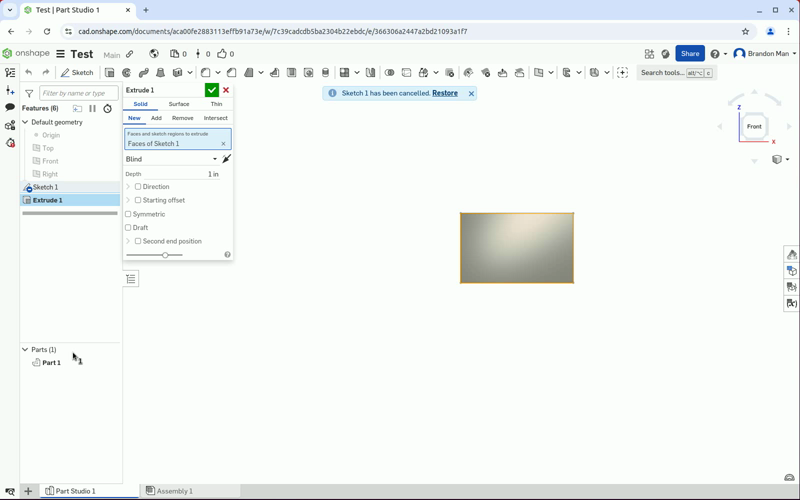
mouse_move(143, 106)
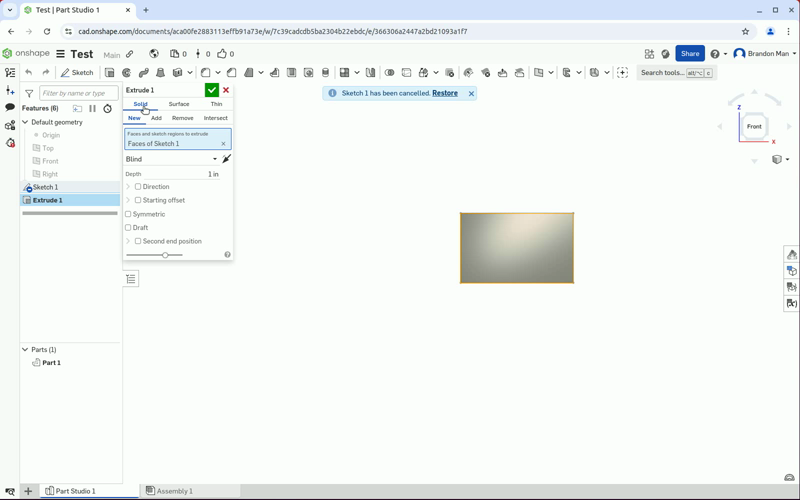
click(143, 106)
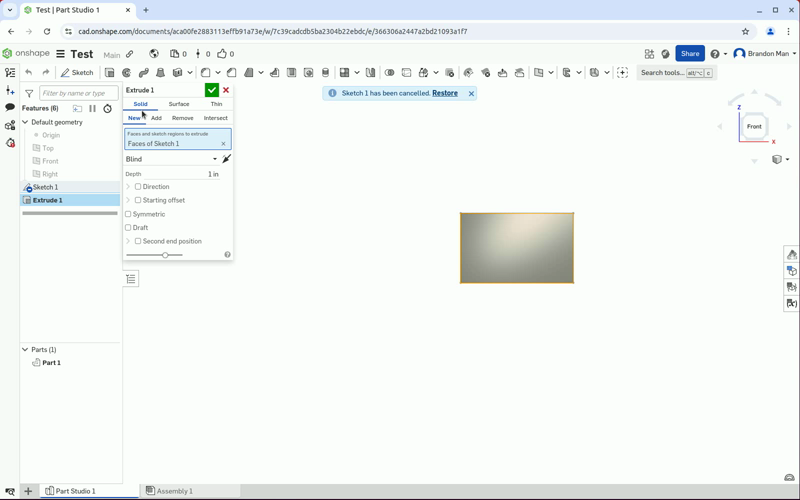
mouse_move(137, 120)
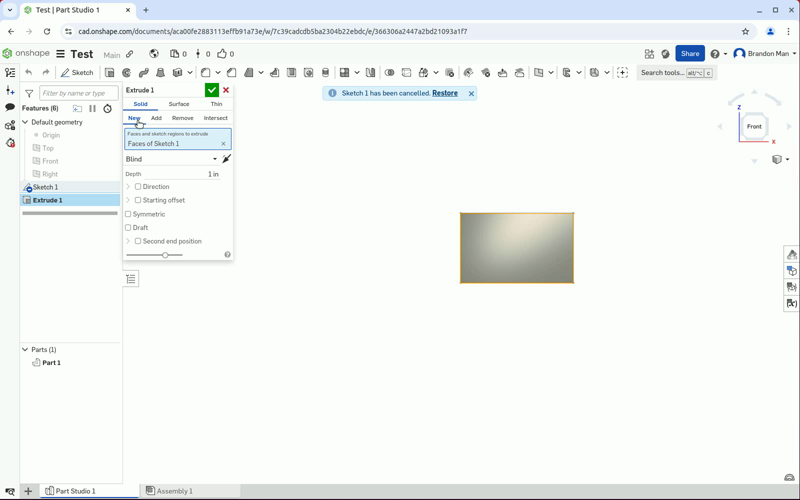
click(137, 120)
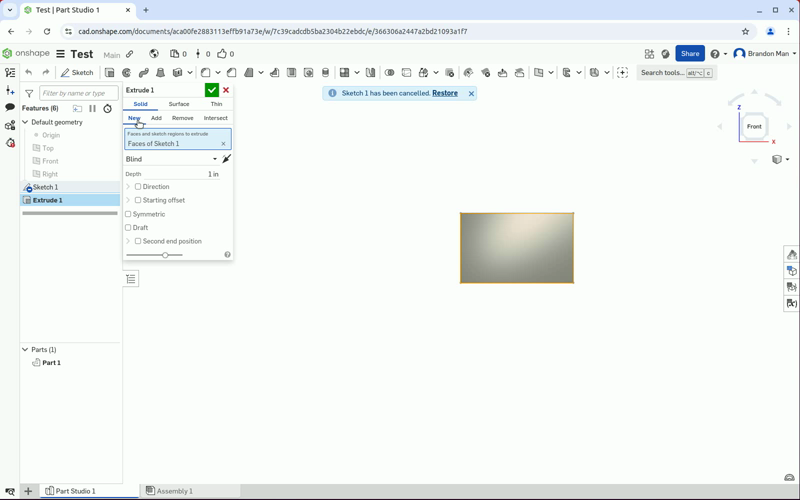
key(tab, 4)
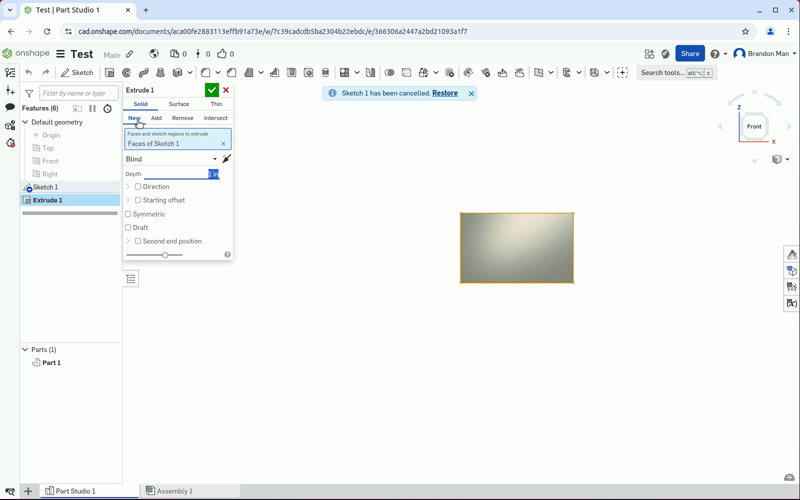
text(14.443)
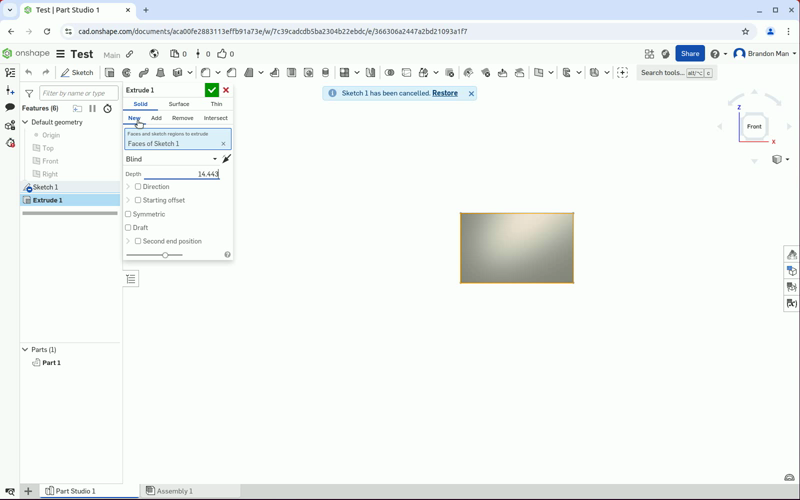
key(enter)
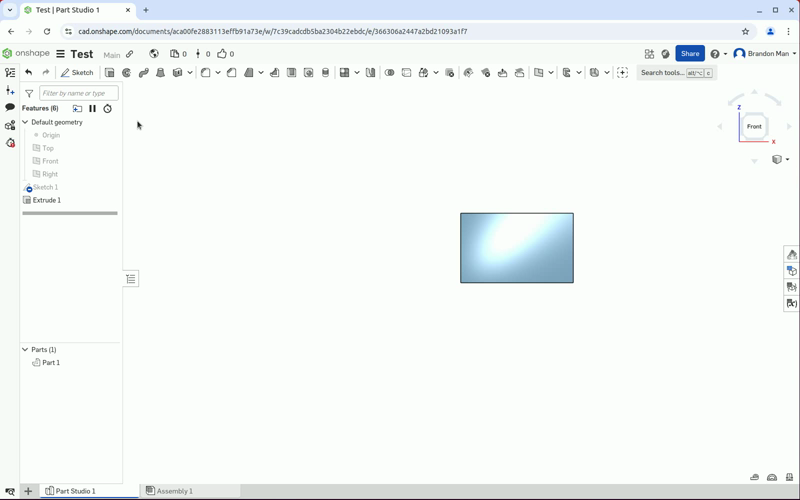
key(shift+h)
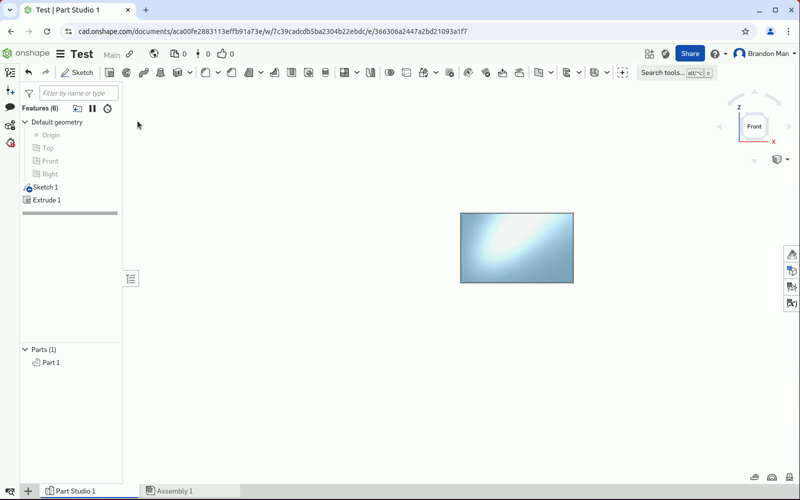
key(shift+h)
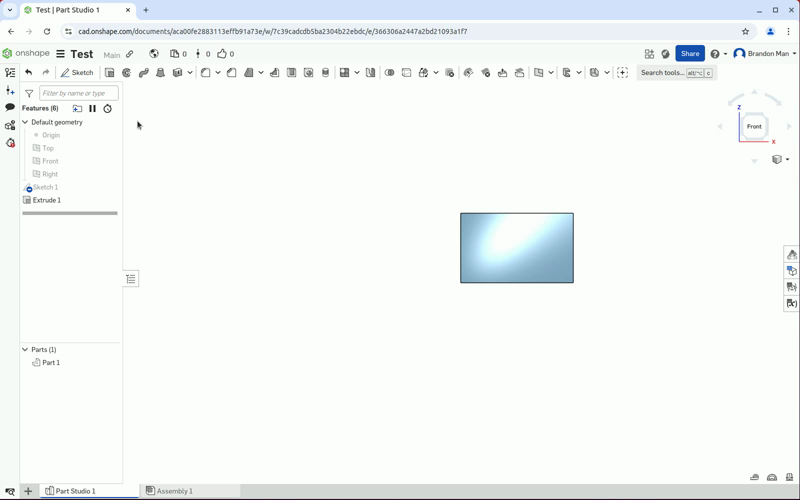
mouse_move(73, 189)
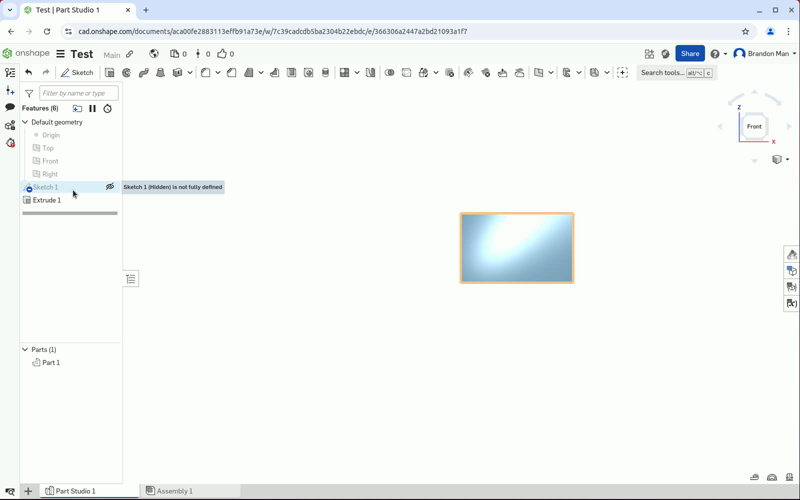
click(73, 189)
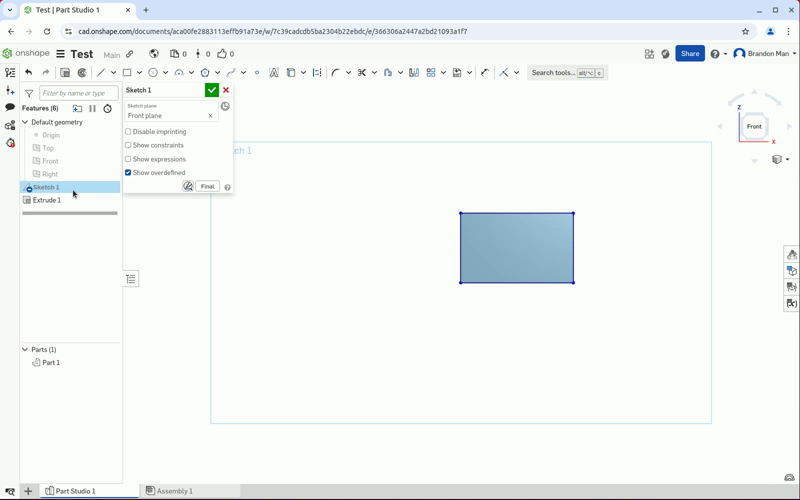
mouse_move(229, 92)
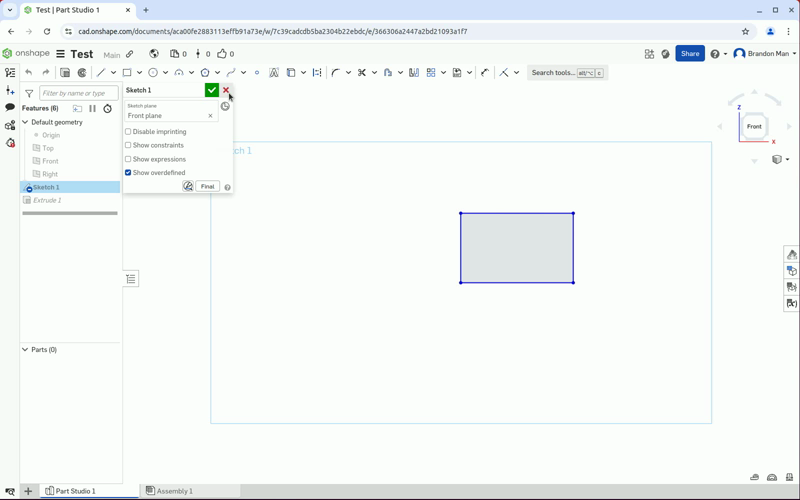
click(229, 92)
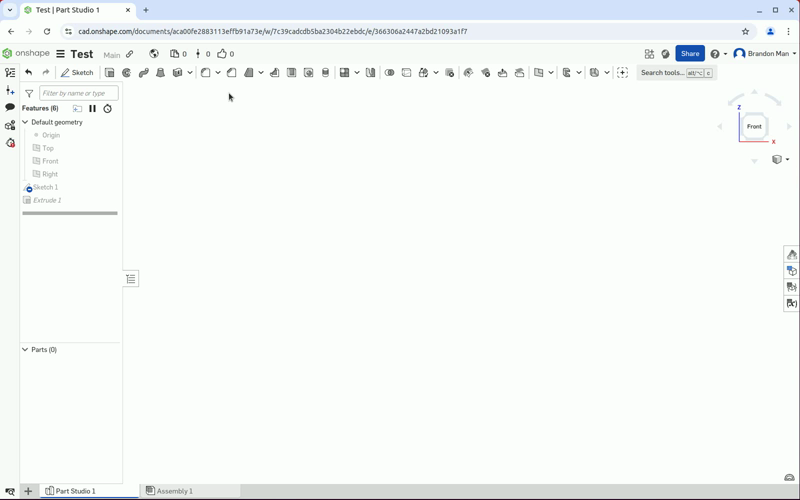
mouse_move(73, 352)
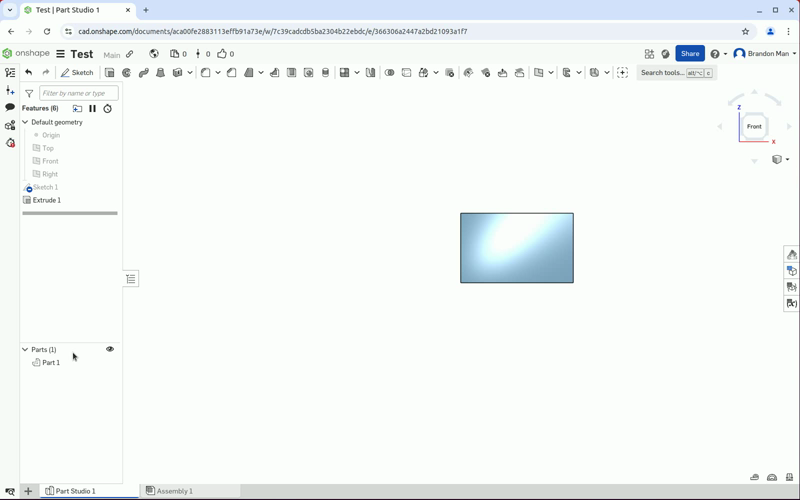
key(y)
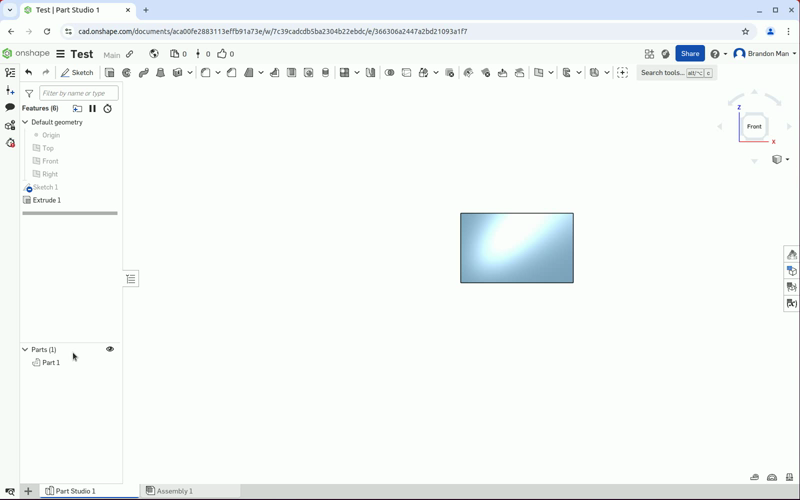
key(shift+p)
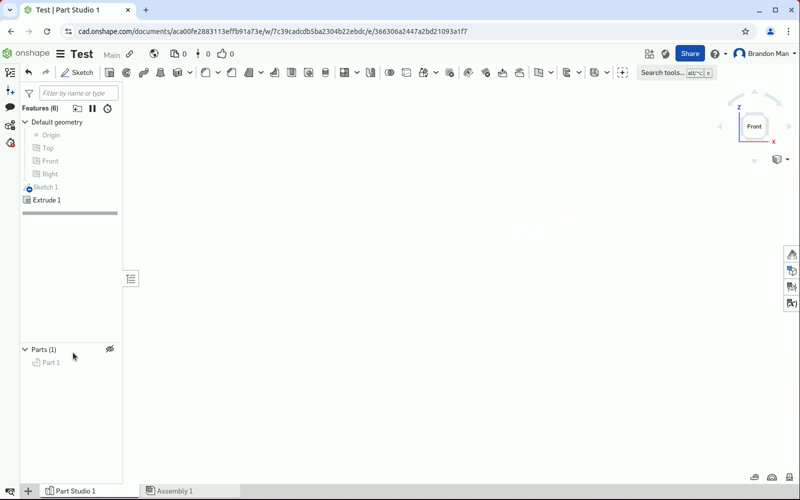
key(space)
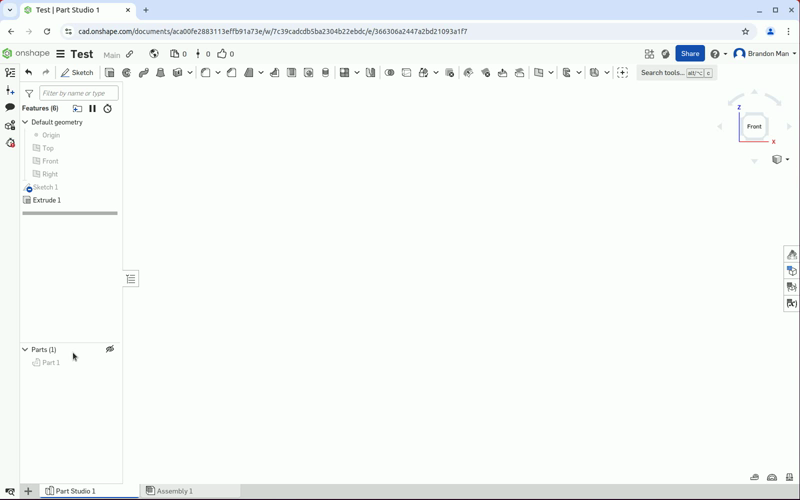
key_down(shift)
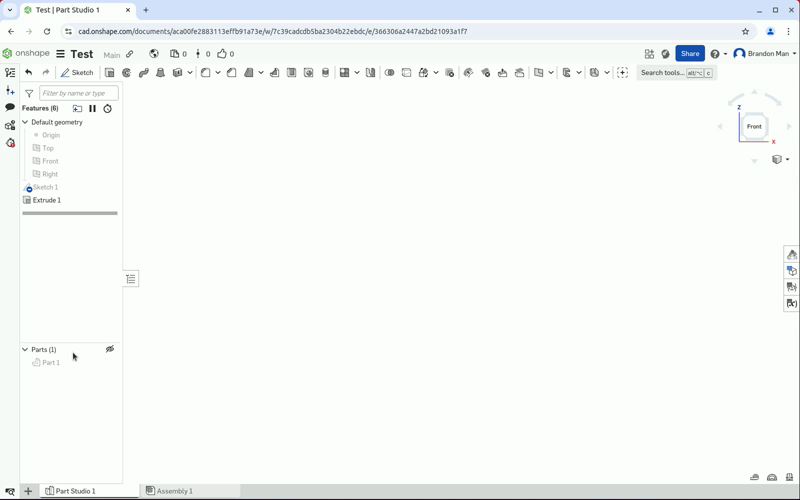
key(left)
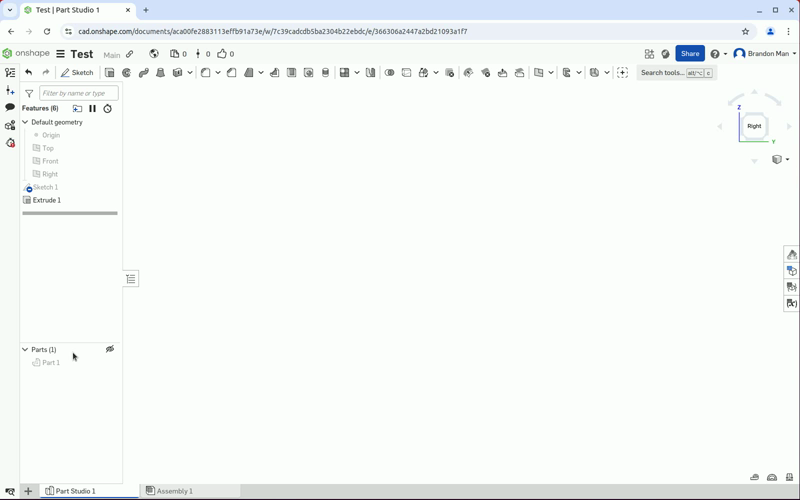
key_up(shift)
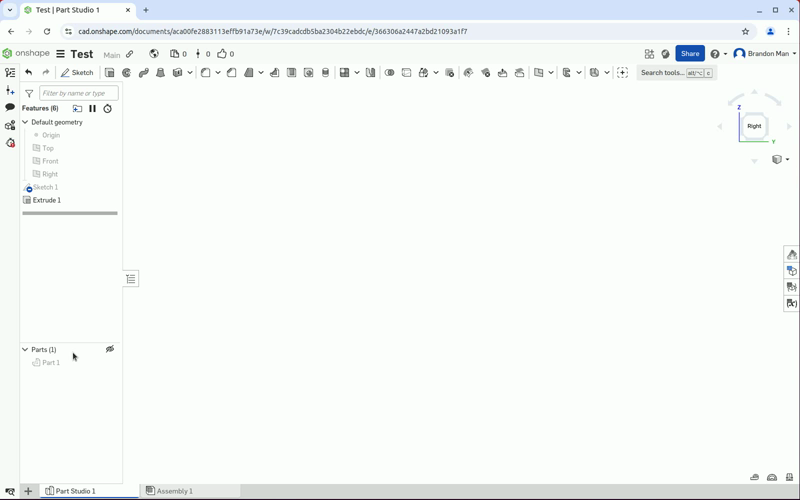
mouse_move(73, 352)
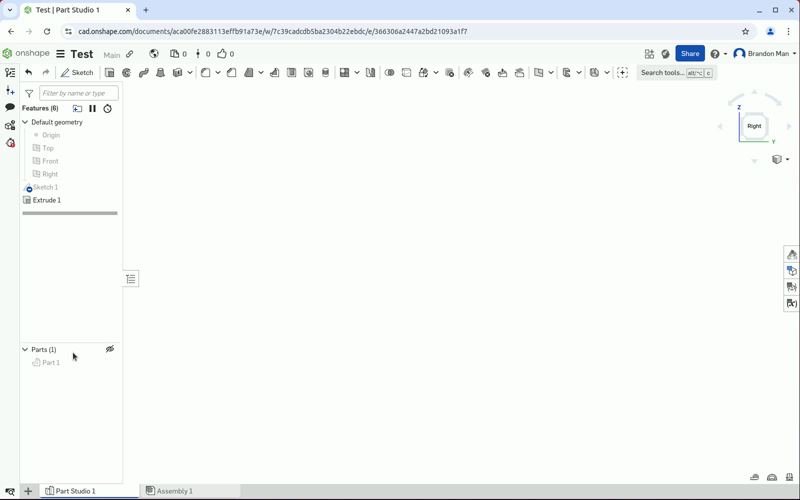
key(shift+y)
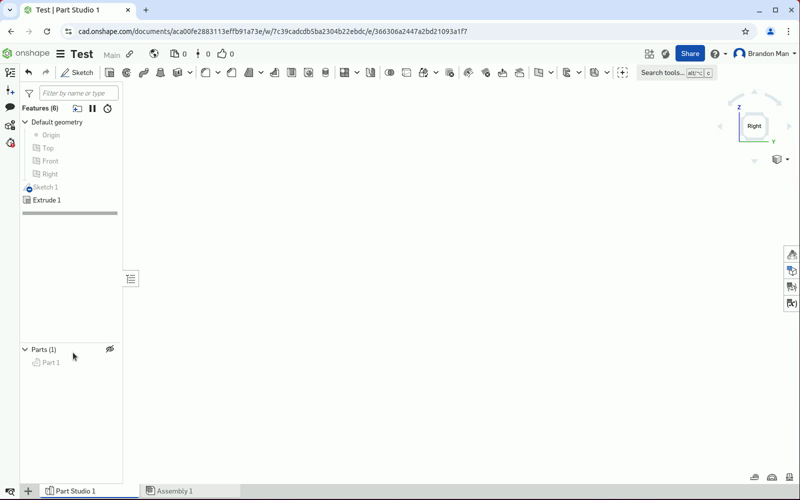
key(shift+s)
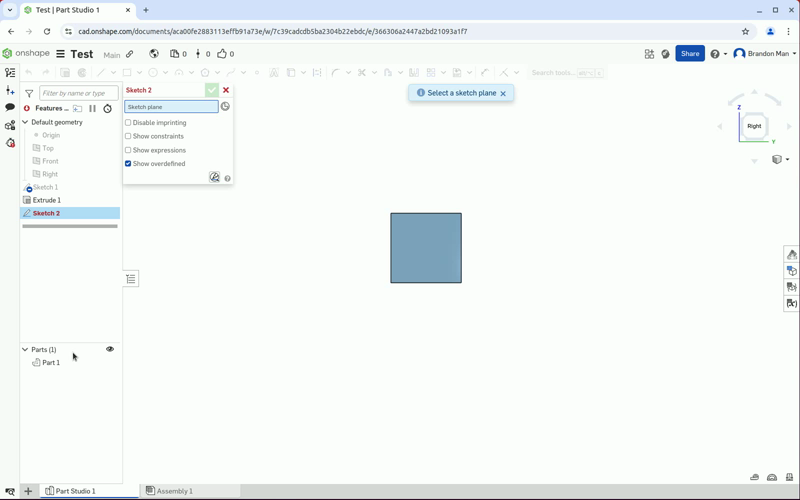
mouse_move(73, 176)
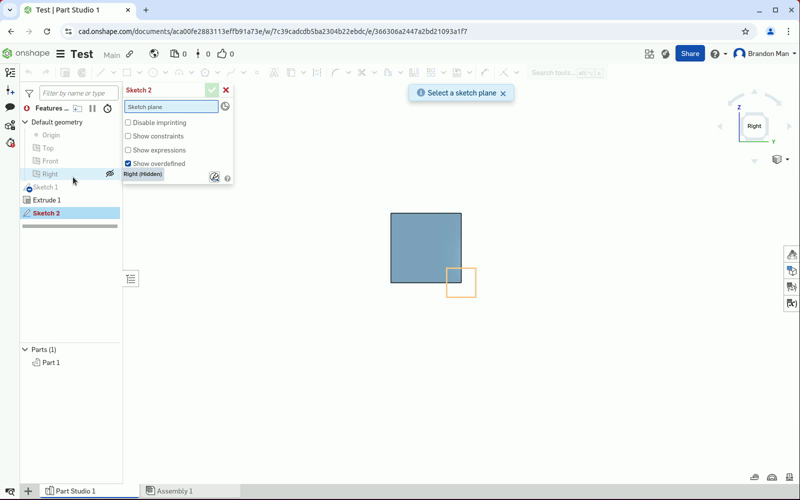
click(73, 176)
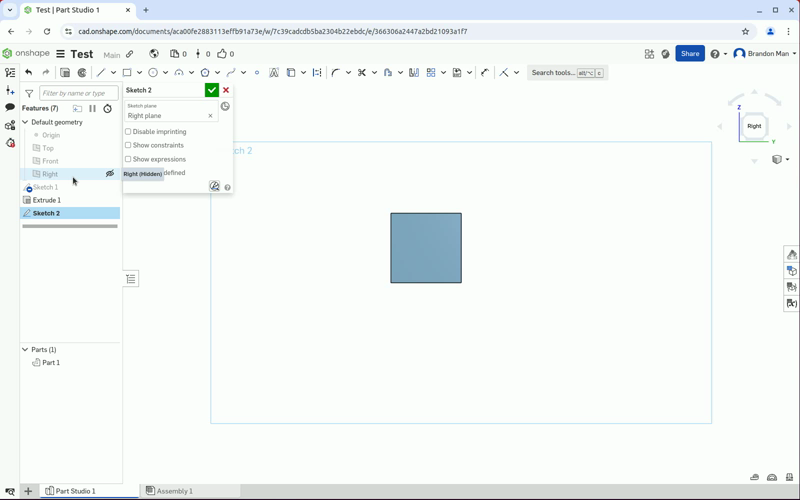
mouse_move(73, 352)
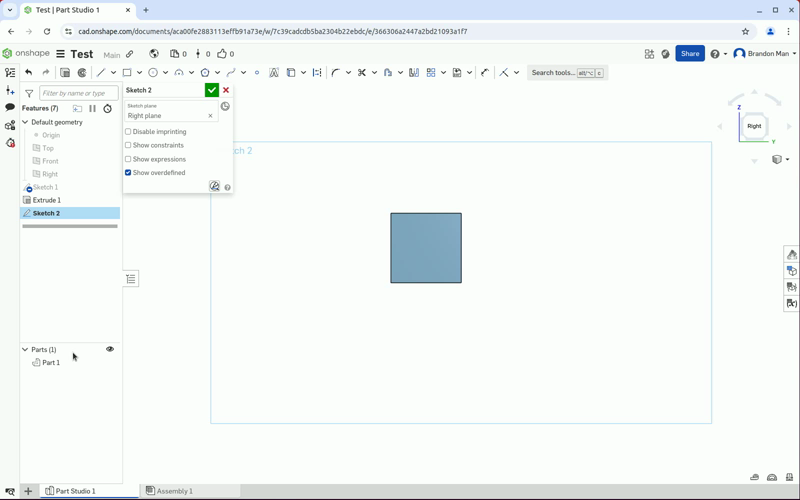
key(y)
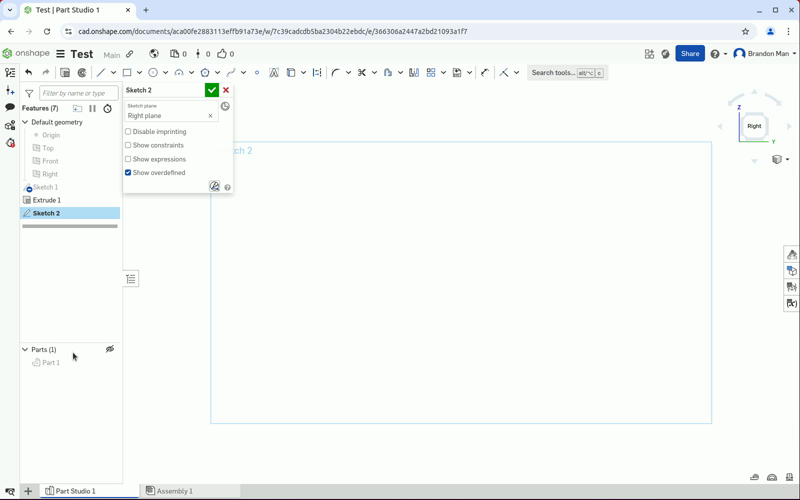
key(l)
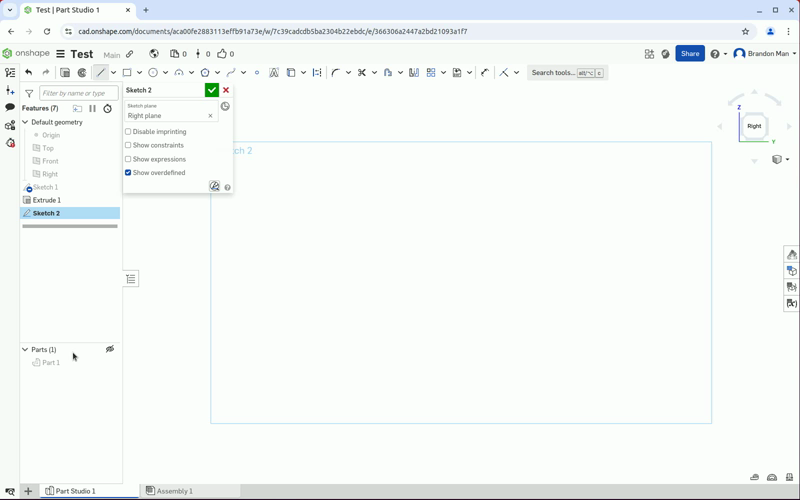
key_down(shift)
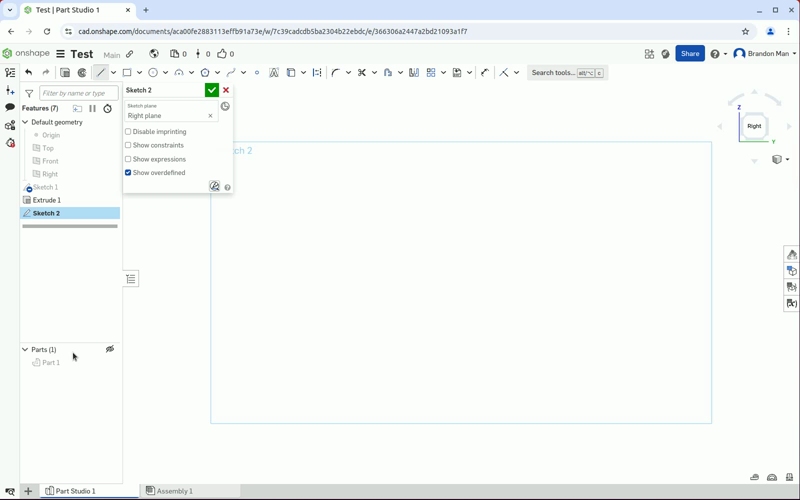
mouse_move(425, 254)
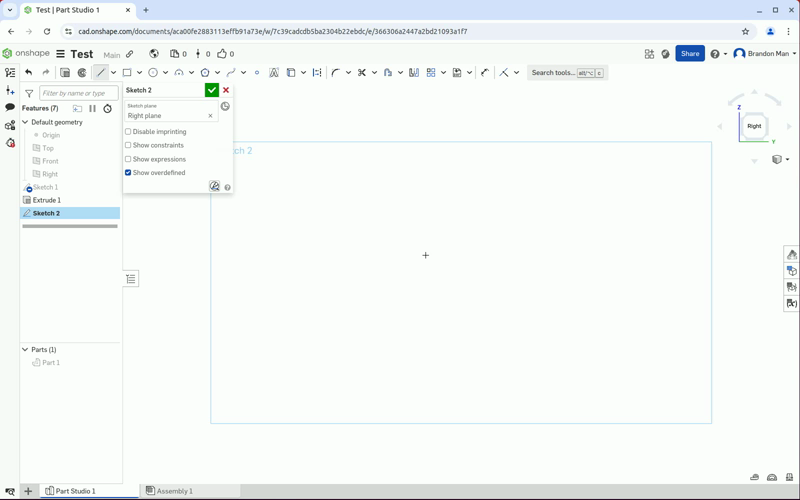
click(425, 254)
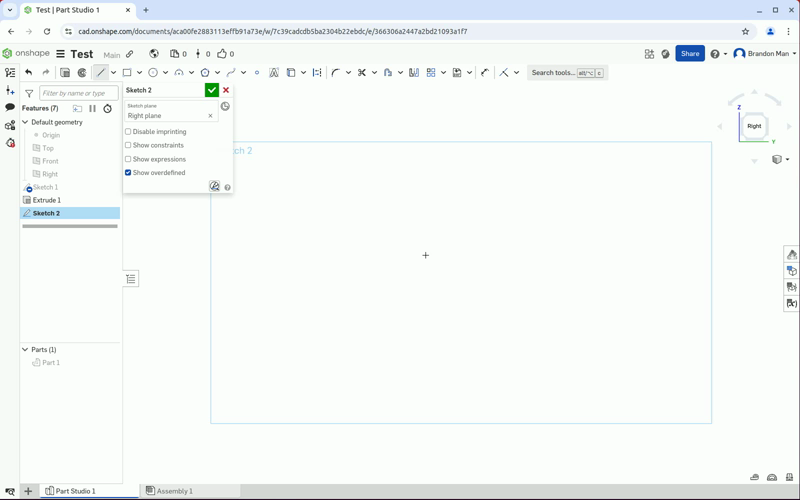
key_up(shift)
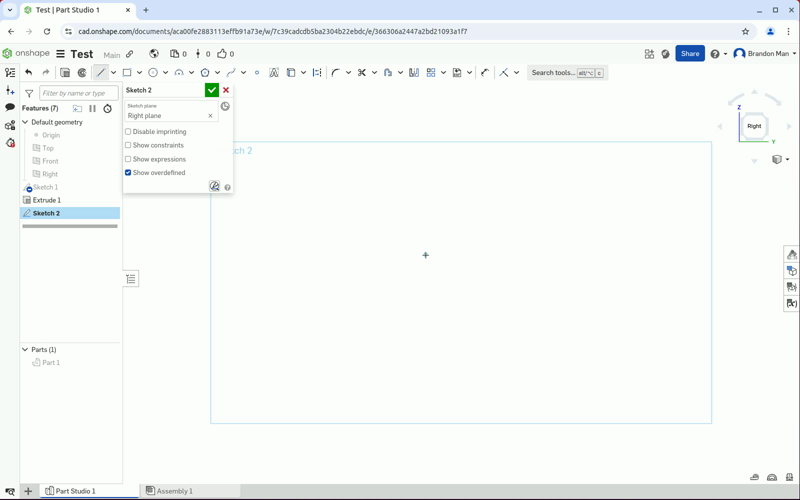
key_down(shift)
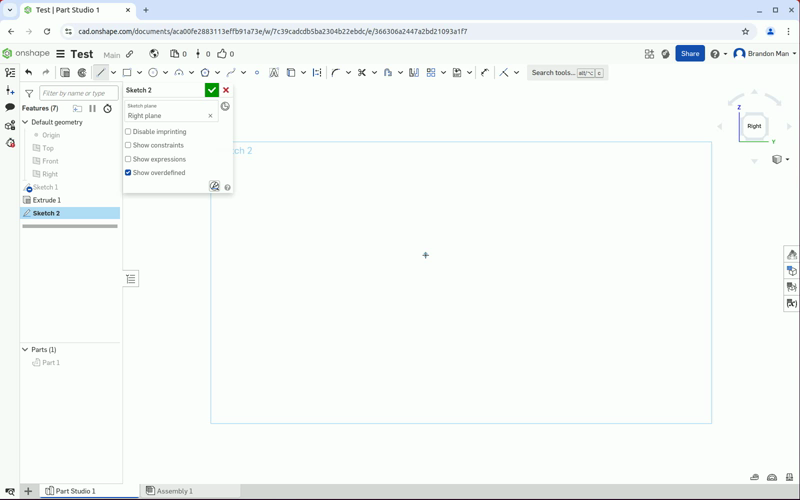
mouse_move(455, 254)
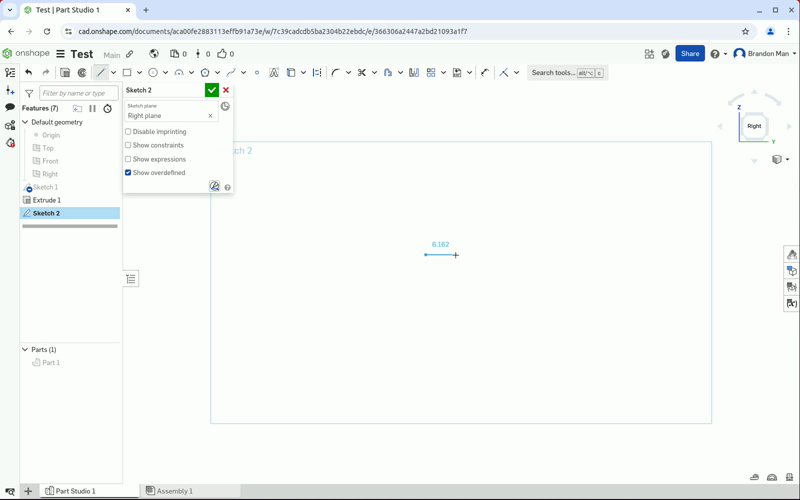
mouse_move(461, 254)
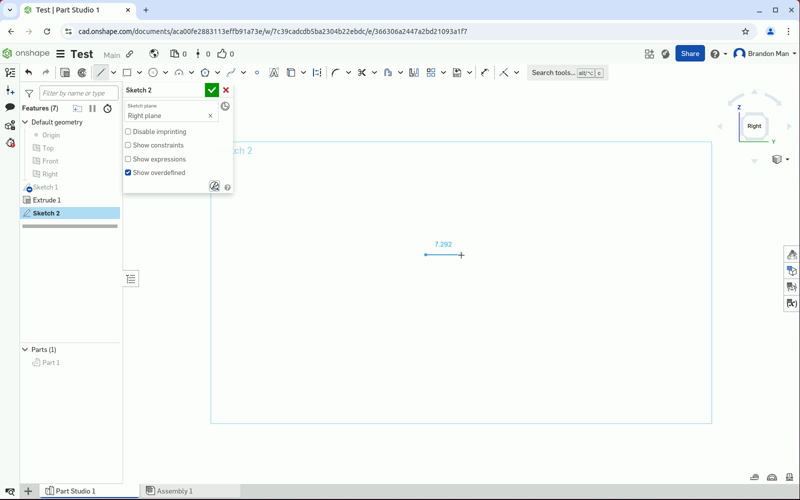
click(461, 254)
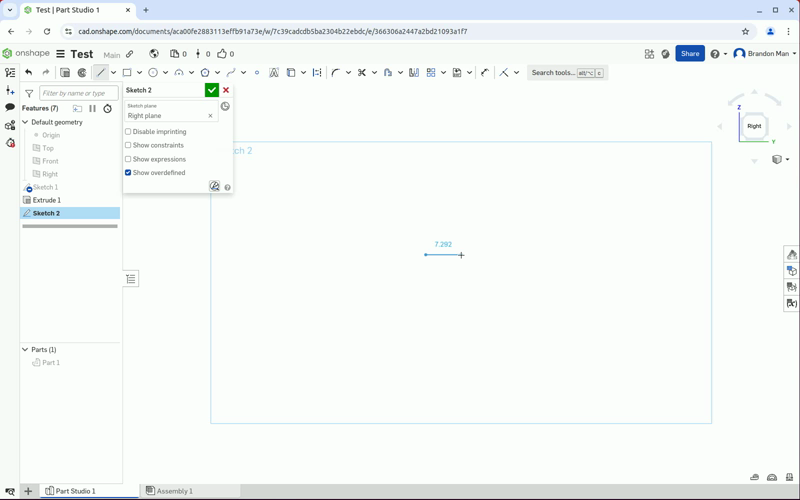
key_up(shift)
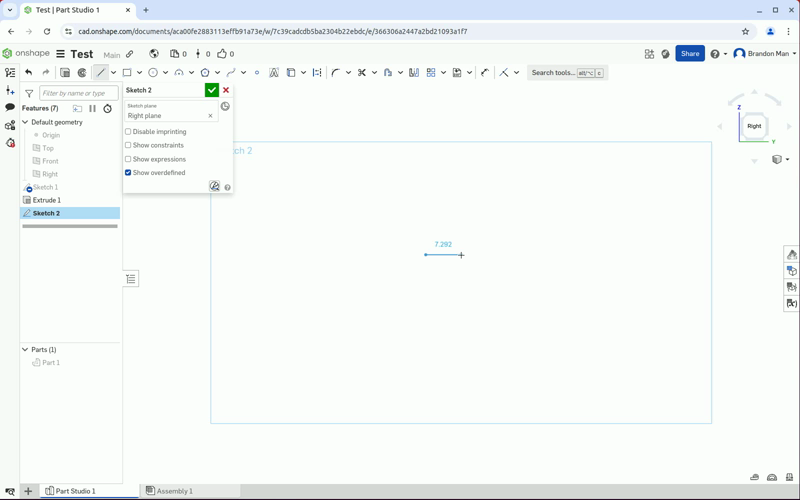
key_down(shift)
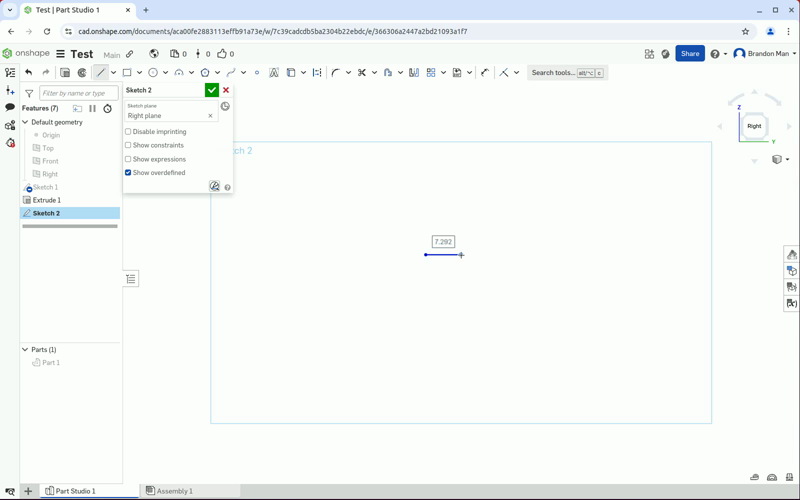
mouse_move(491, 254)
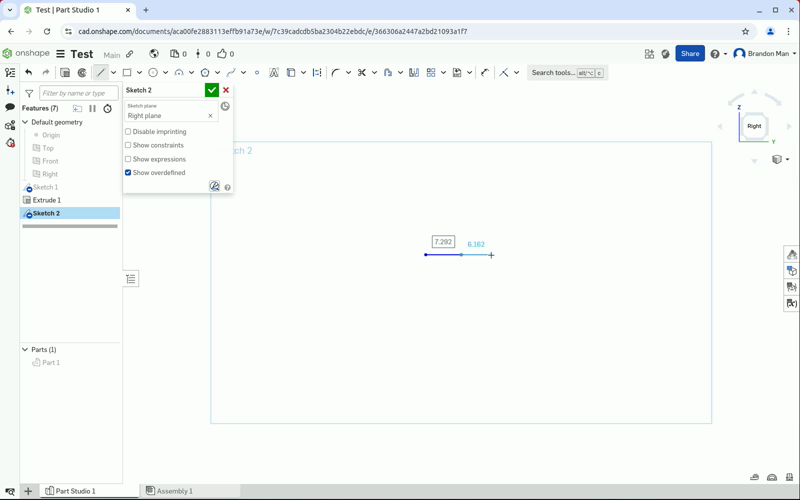
mouse_move(461, 211)
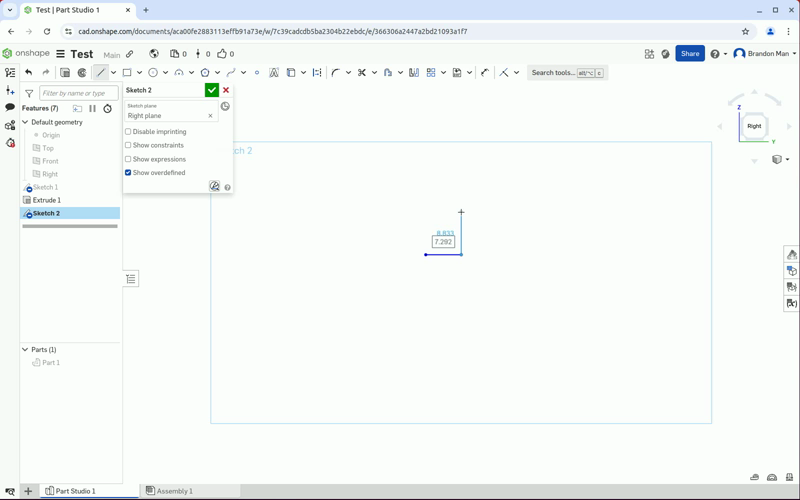
click(461, 211)
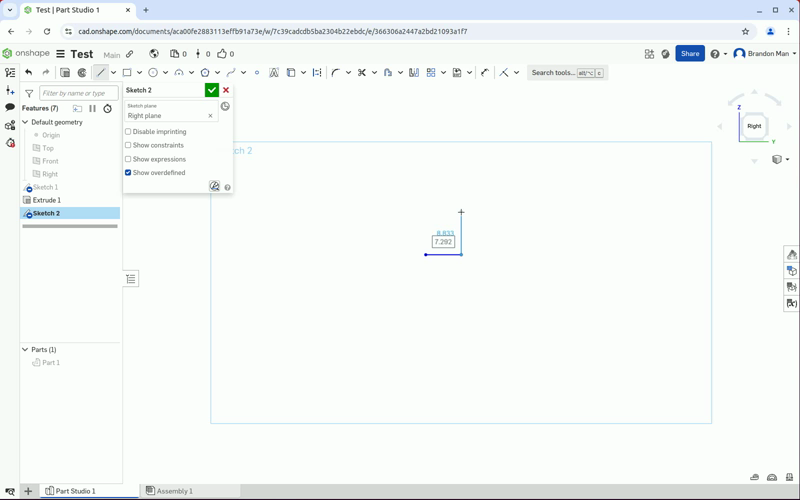
key_up(shift)
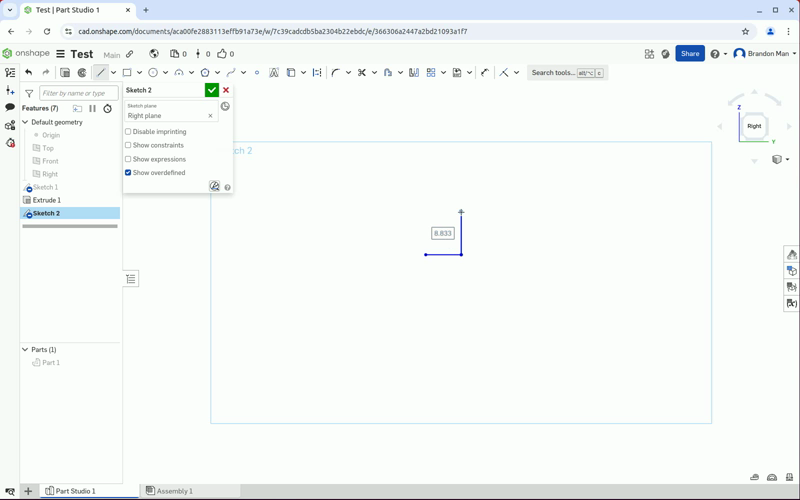
key_down(shift)
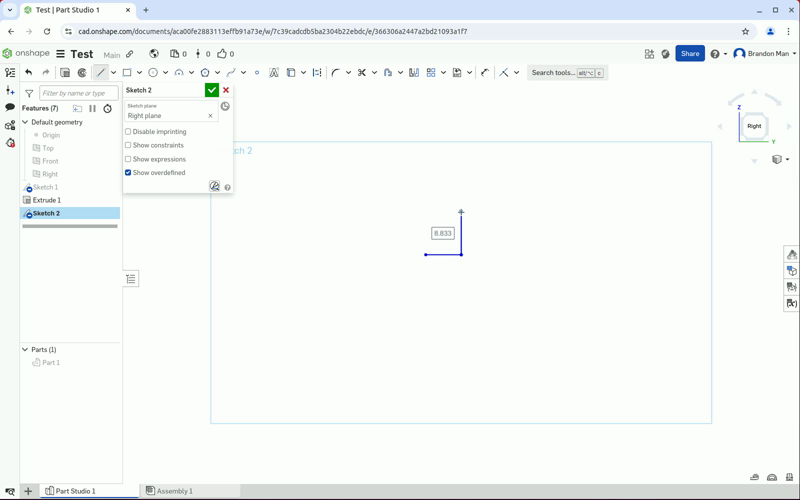
mouse_move(491, 211)
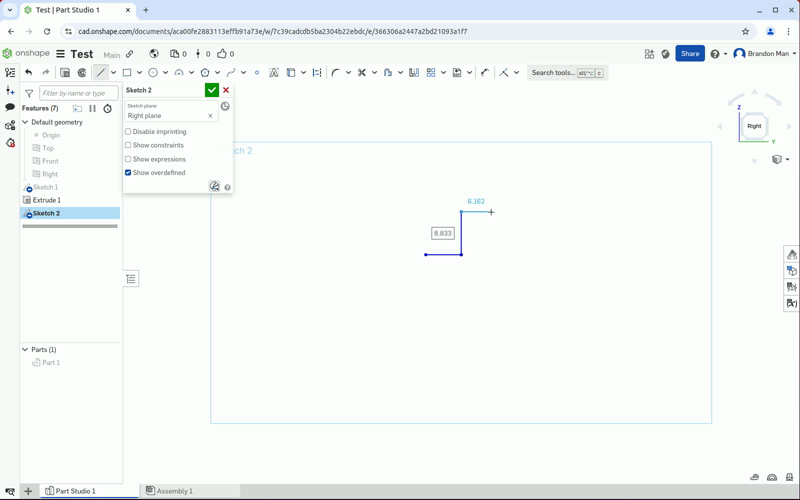
mouse_move(425, 211)
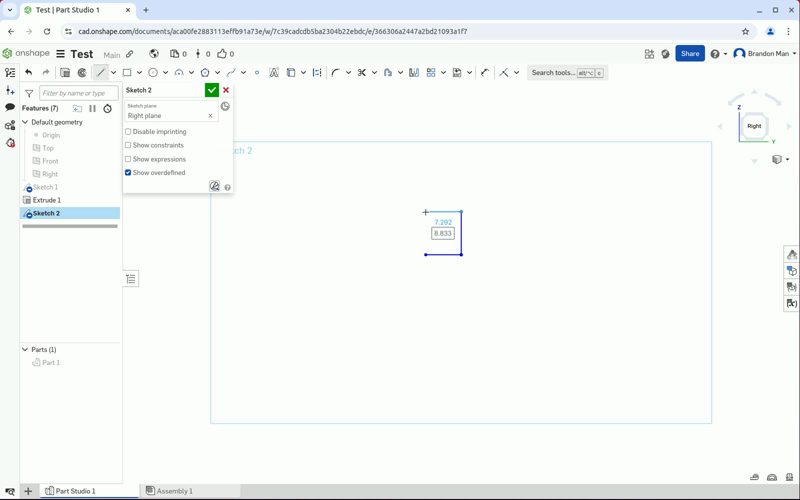
click(425, 211)
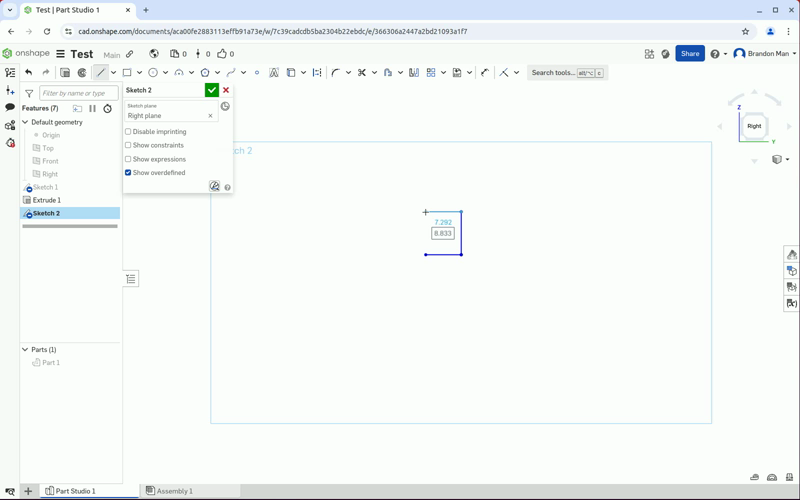
key_up(shift)
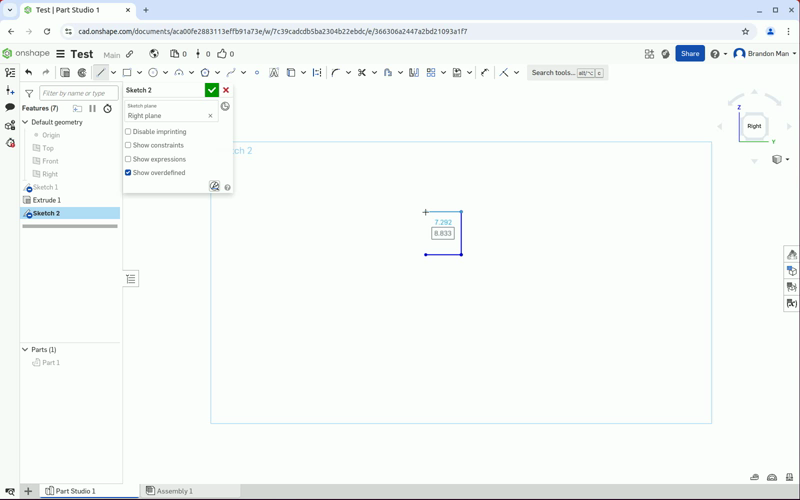
mouse_move(455, 211)
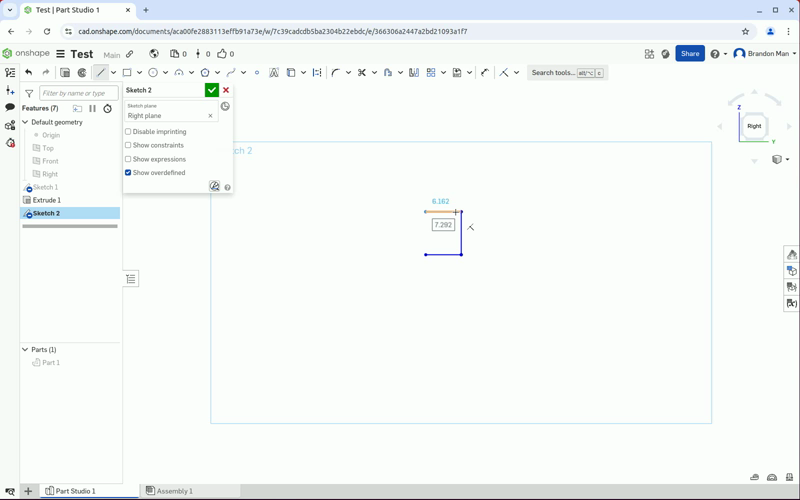
key_down(shift)
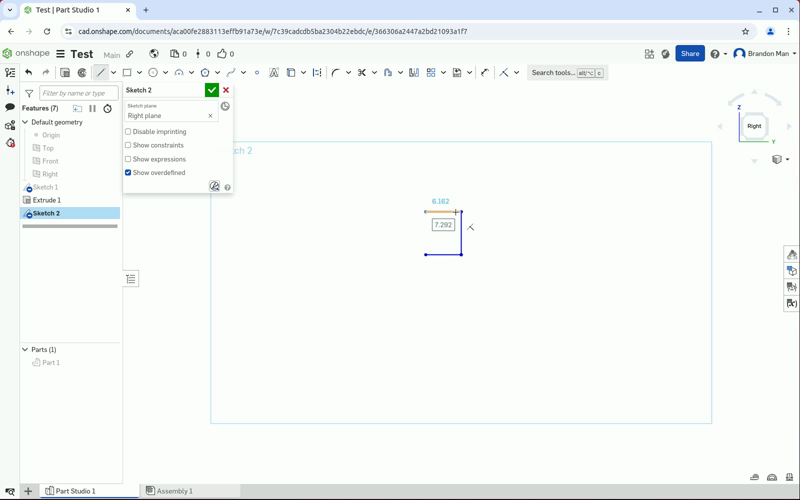
mouse_move(425, 254)
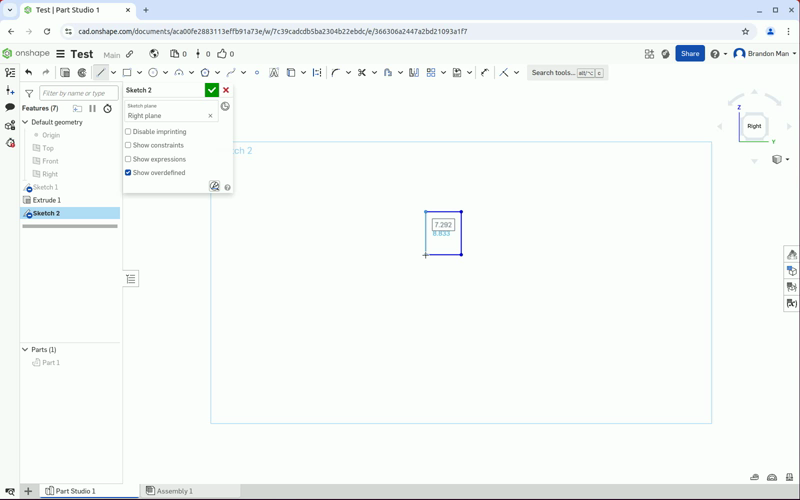
key_up(shift)
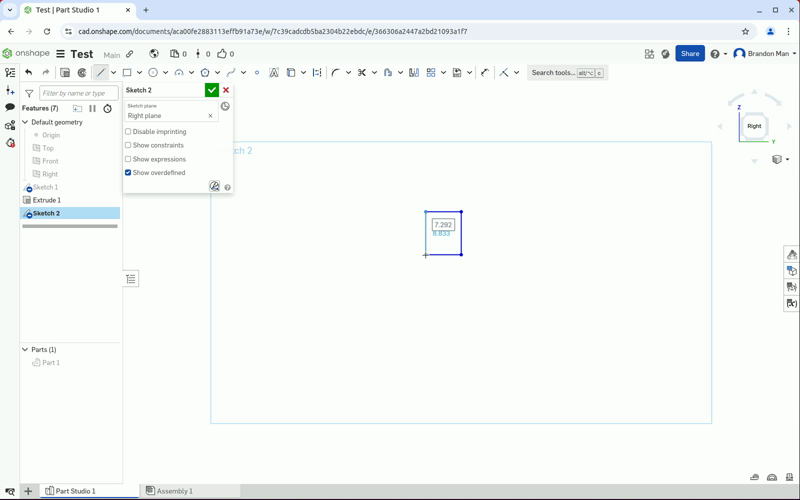
click(425, 254)
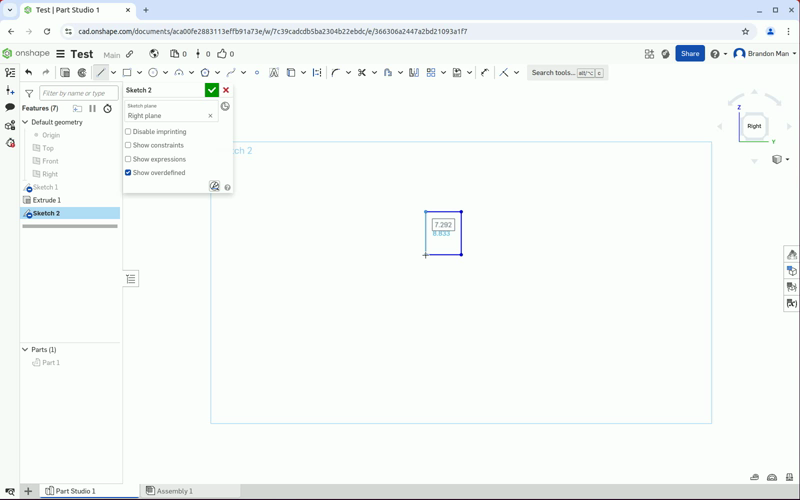
key(esc)
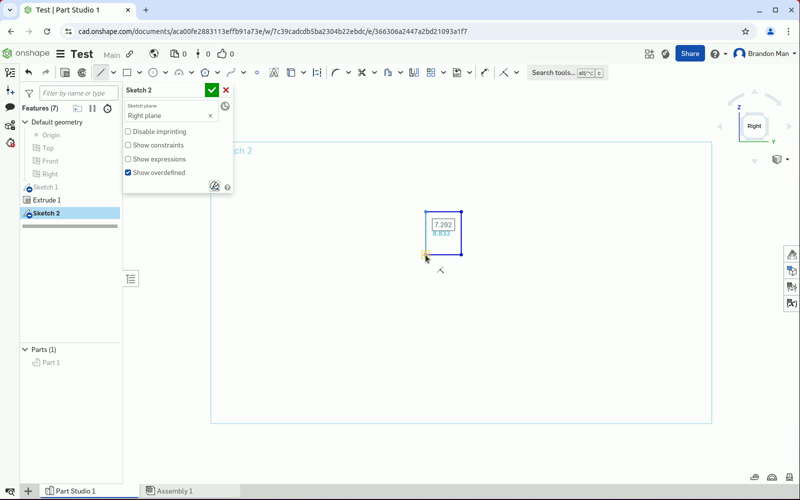
mouse_move(442, 213)
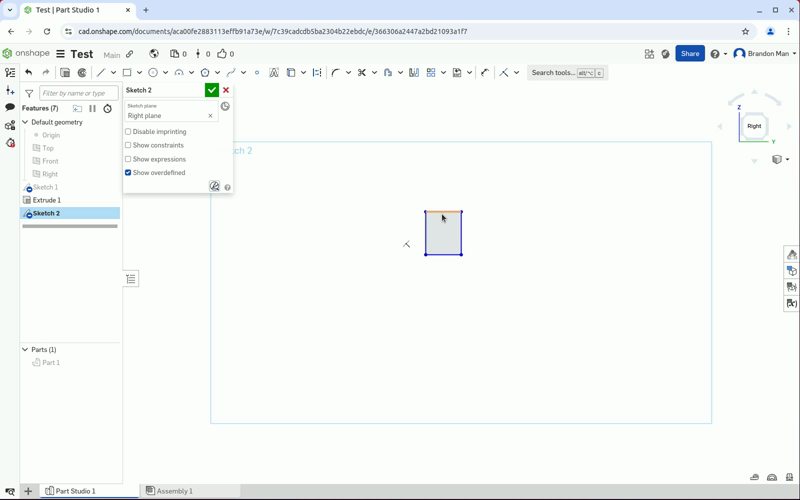
scroll(6)
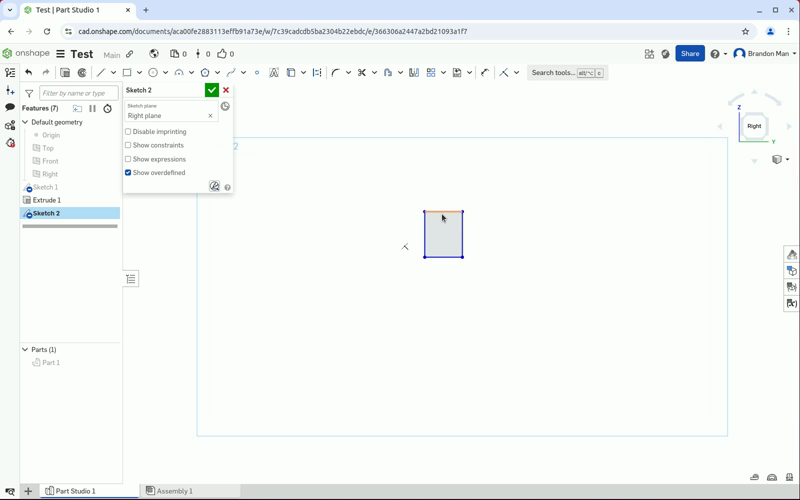
scroll(6)
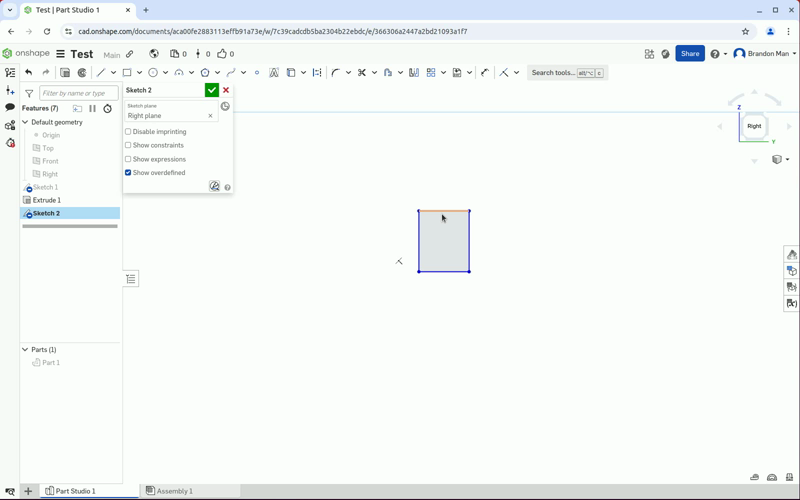
scroll(6)
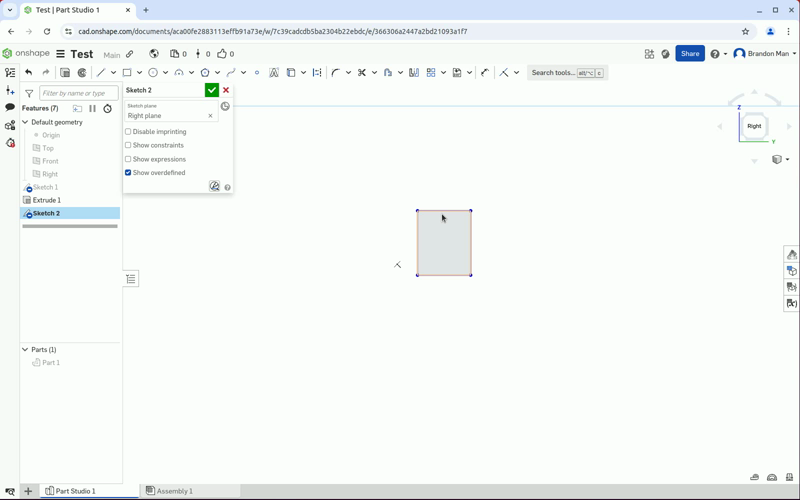
scroll(6)
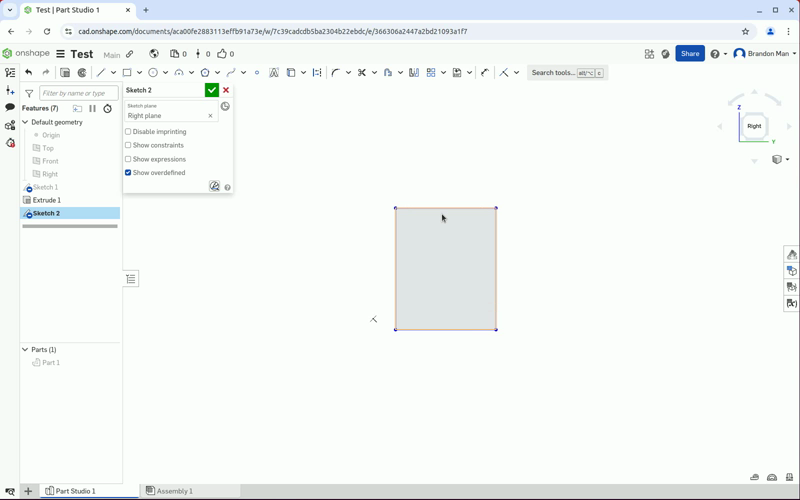
scroll(6)
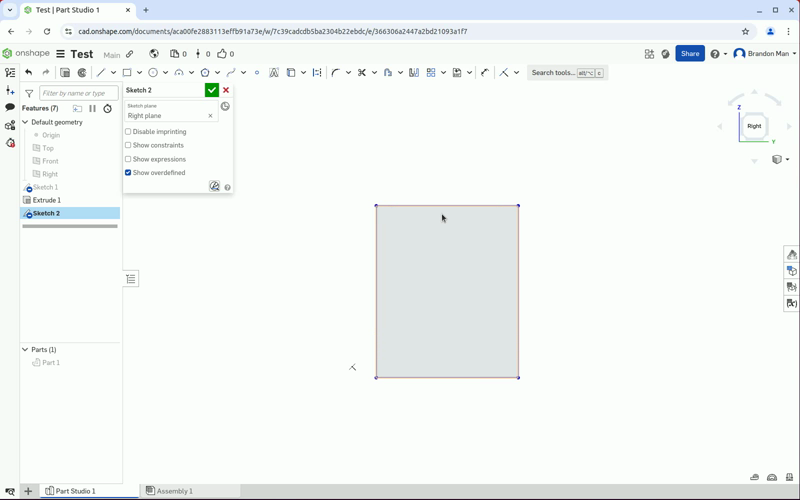
scroll(6)
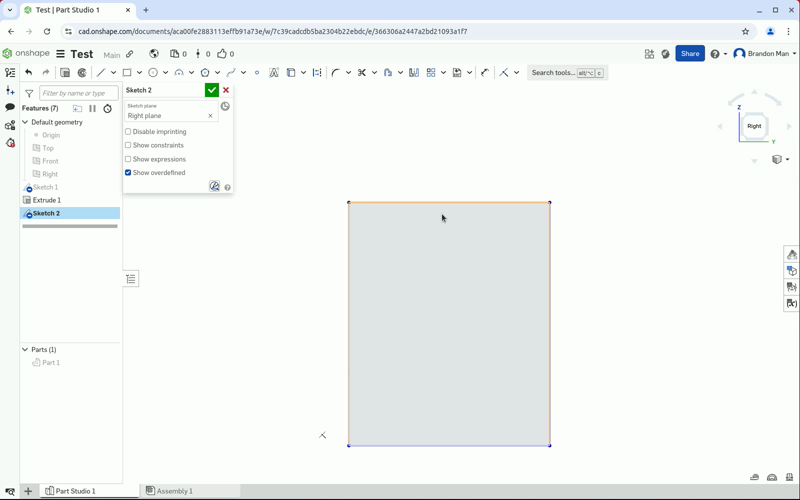
scroll(6)
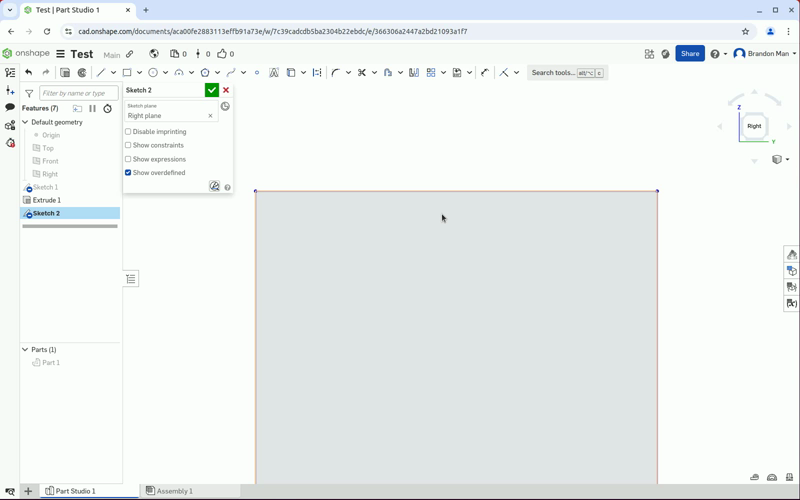
click(442, 213)
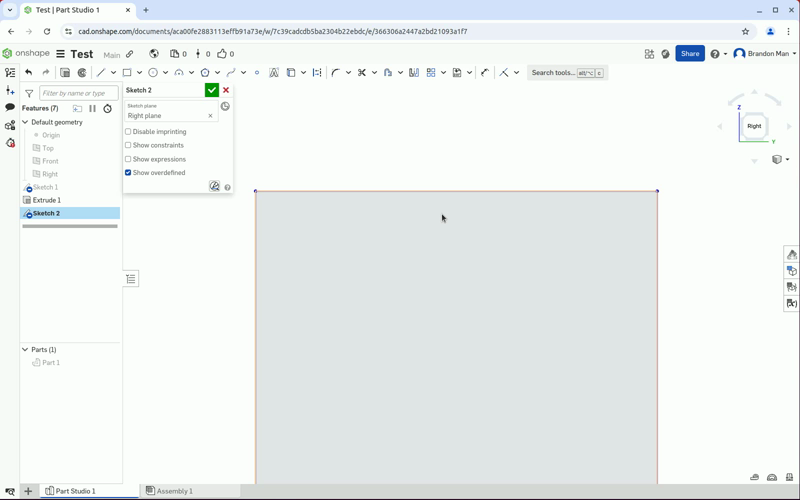
scroll(-6)
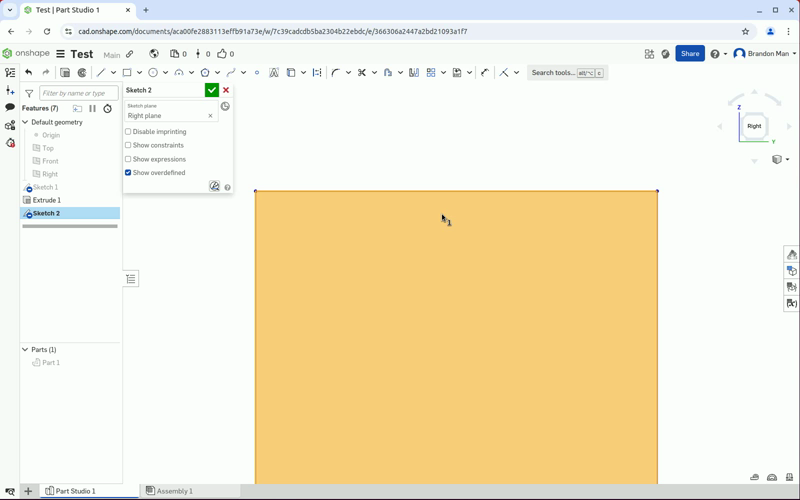
scroll(-6)
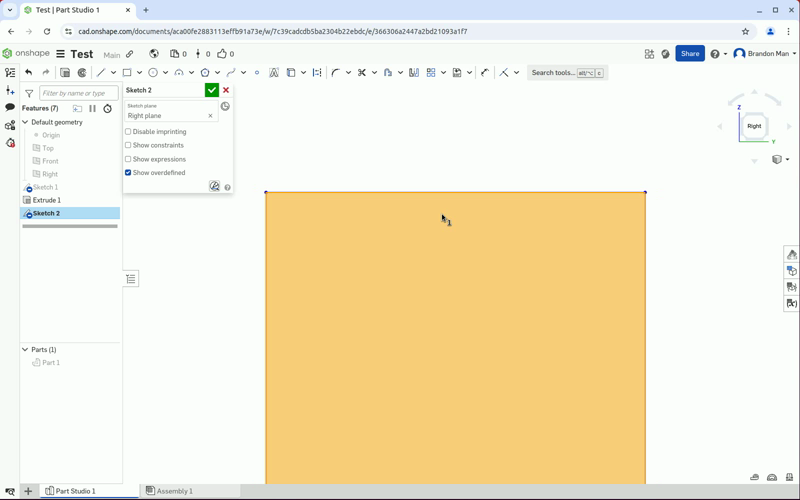
scroll(-6)
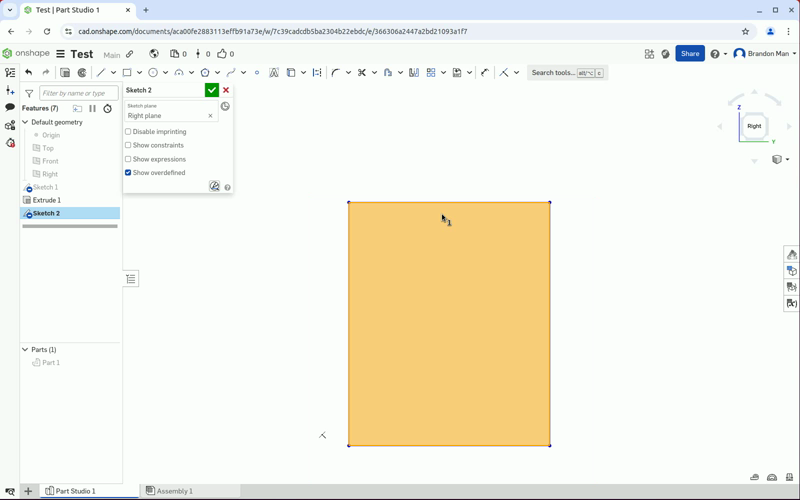
scroll(-6)
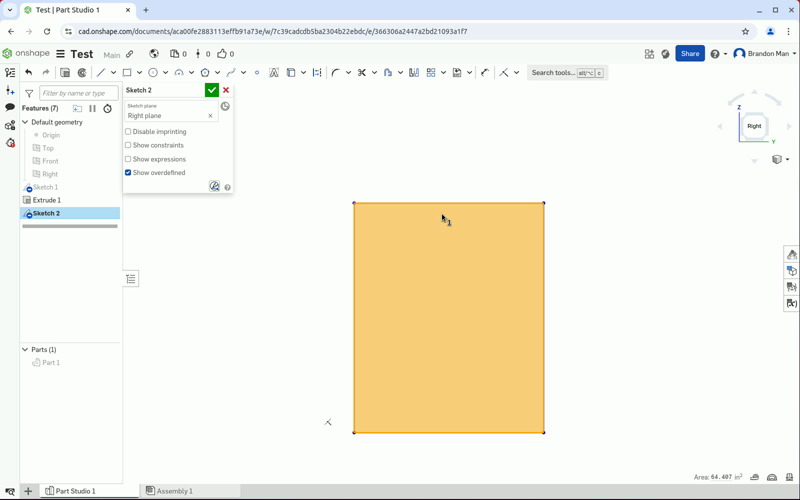
scroll(-6)
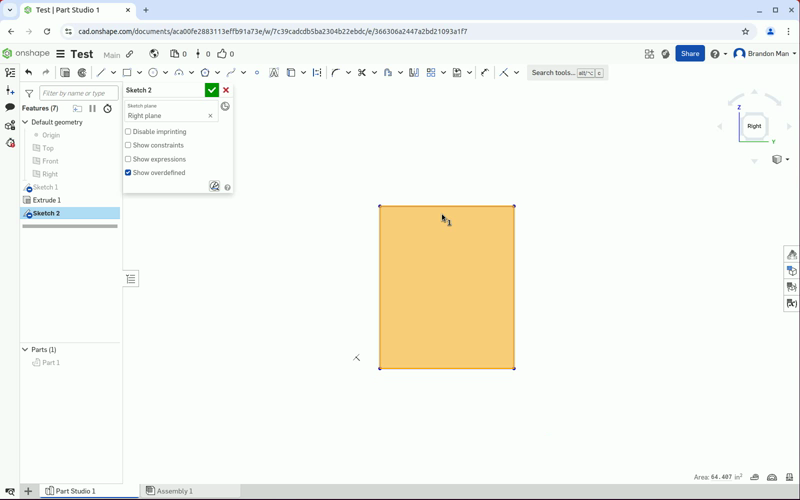
scroll(-6)
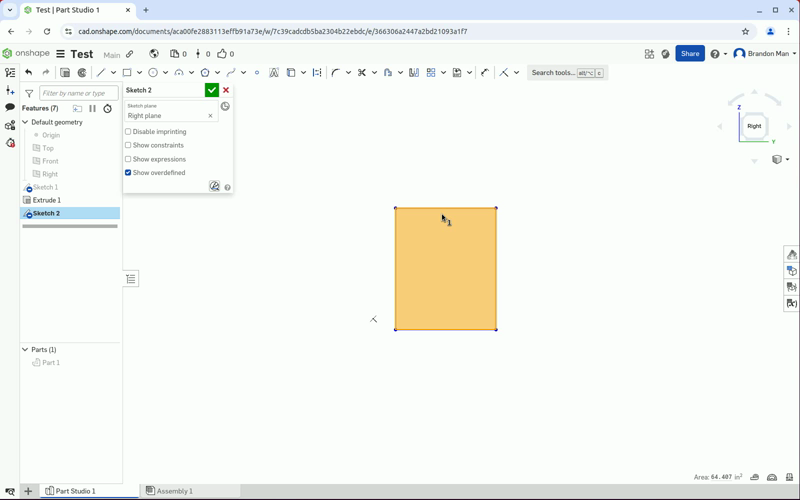
scroll(-6)
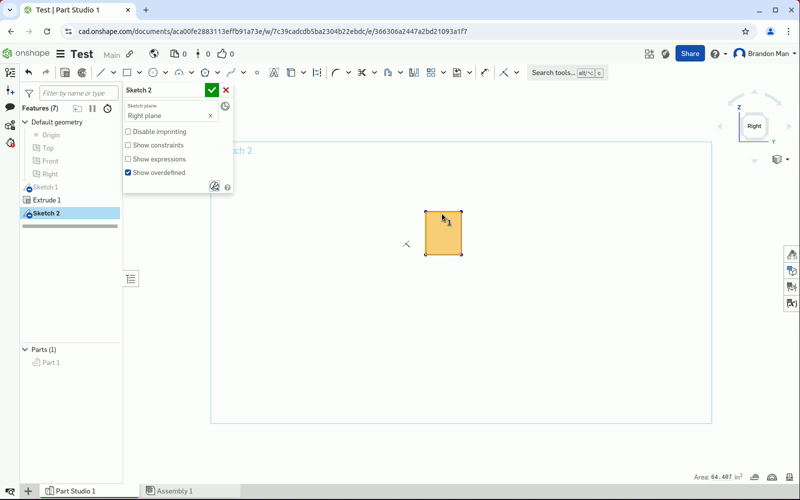
mouse_move(73, 352)
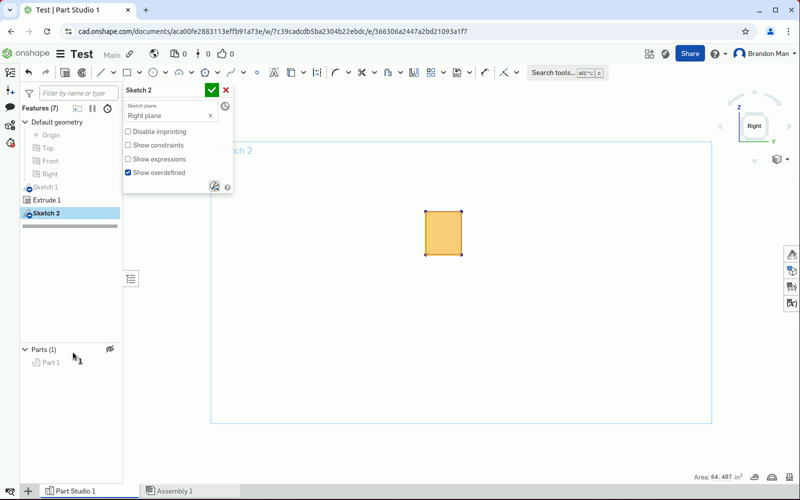
key(shift+y)
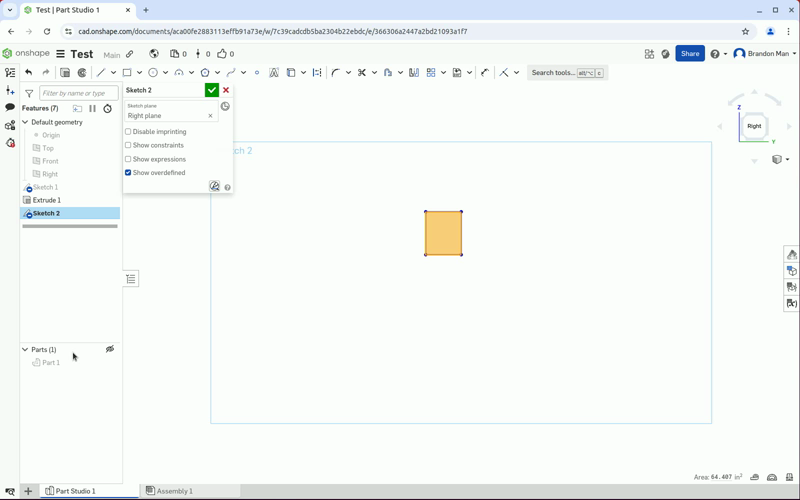
key(shift+e)
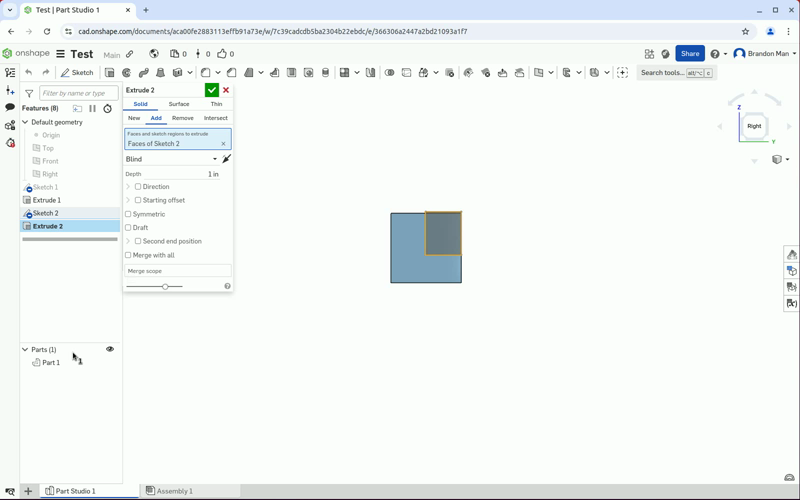
mouse_move(143, 106)
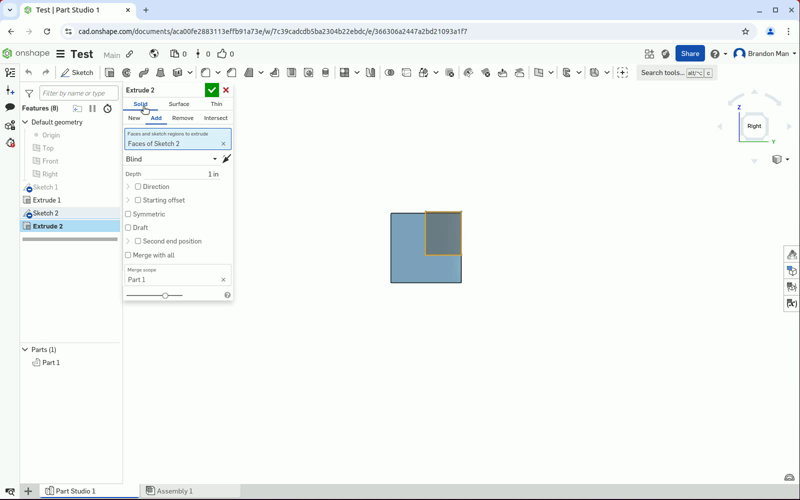
click(143, 106)
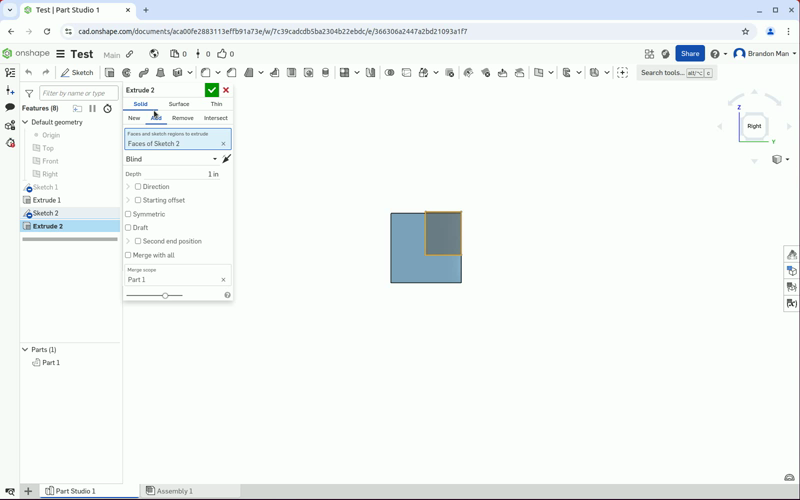
mouse_move(186, 120)
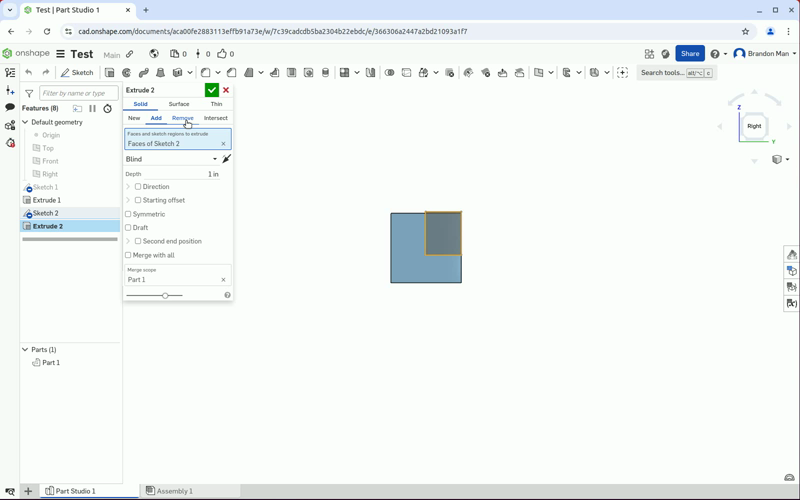
click(186, 120)
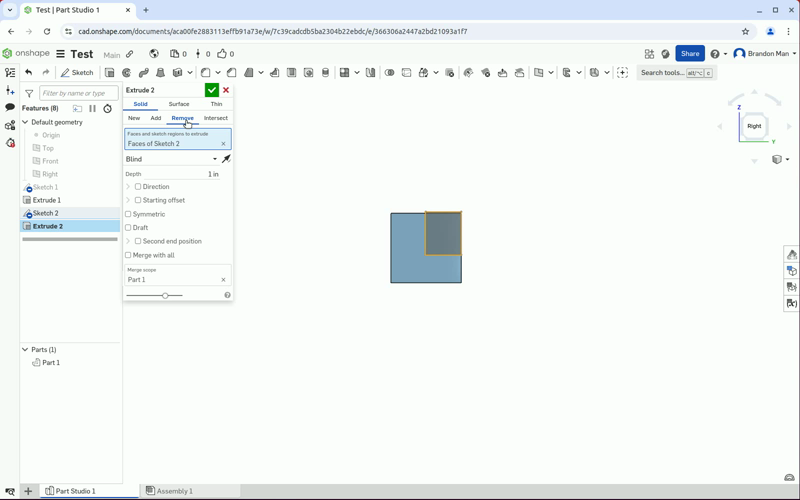
key(tab, 4)
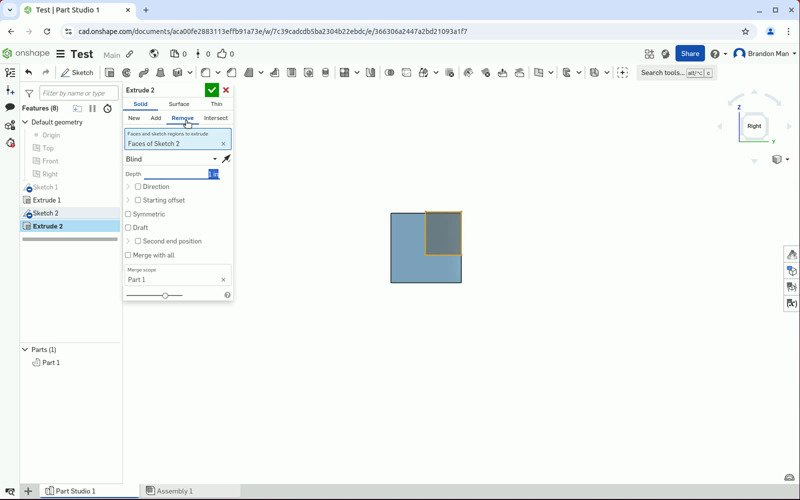
text(8.666)
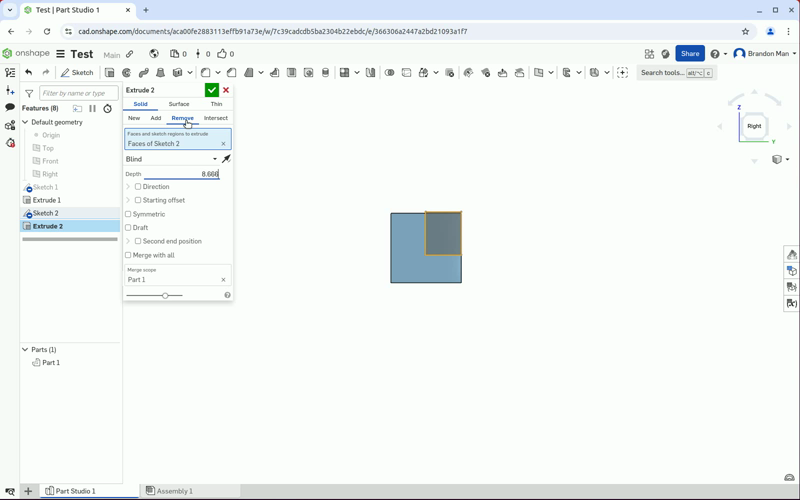
key(tab, 6)
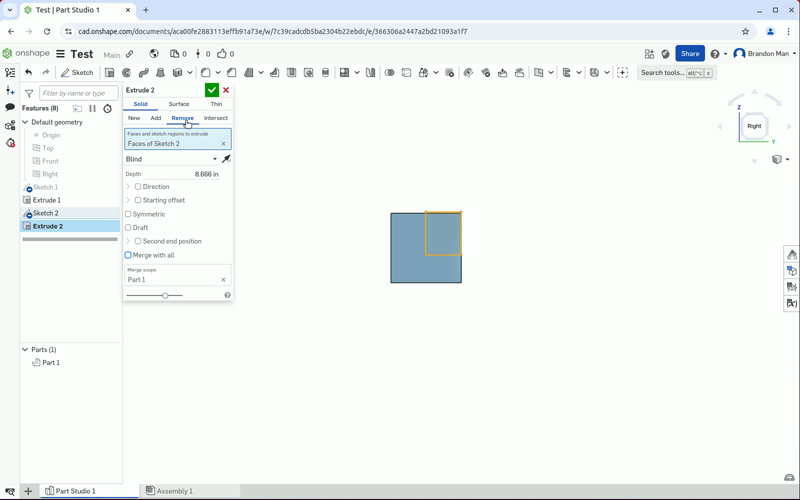
key(space)
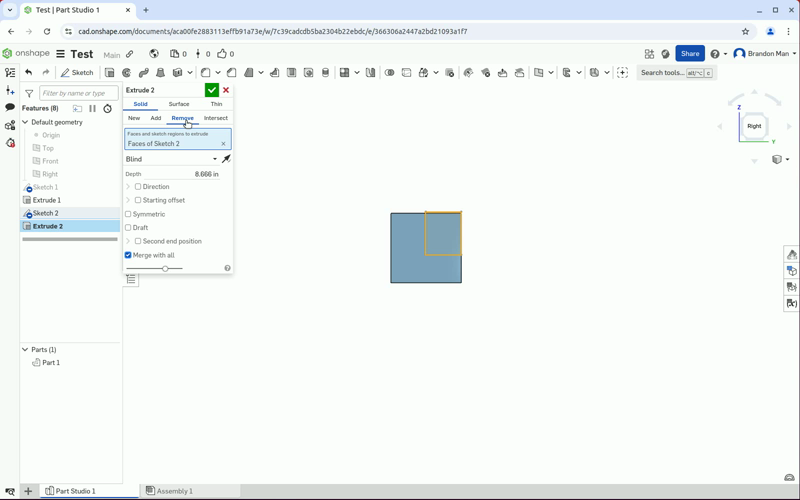
key(enter)
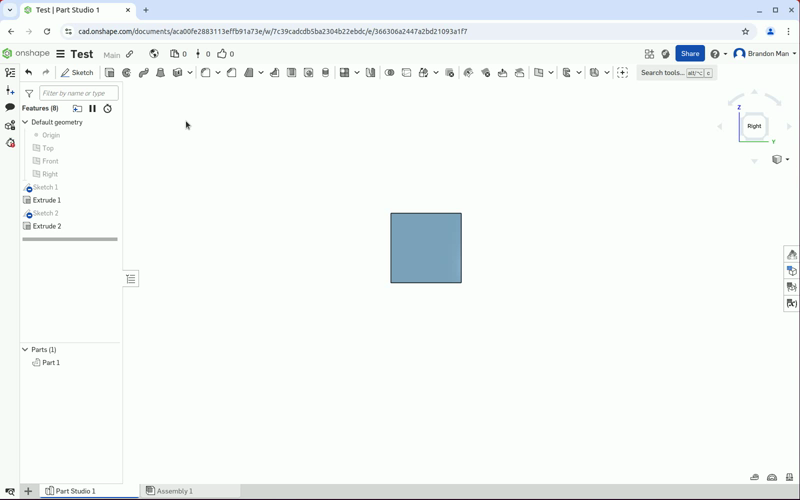
key(shift+h)
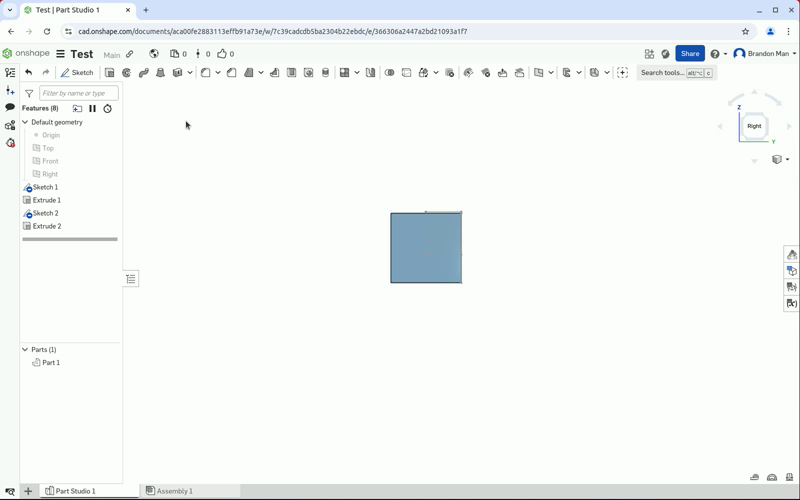
key(shift+h)
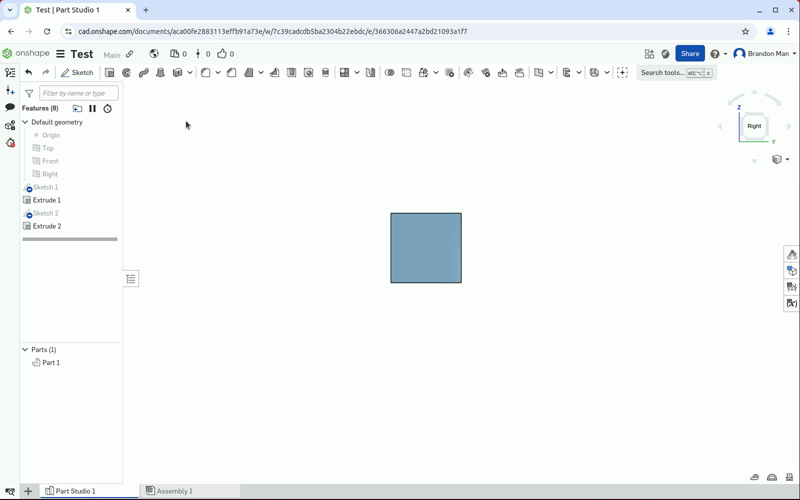
mouse_move(73, 189)
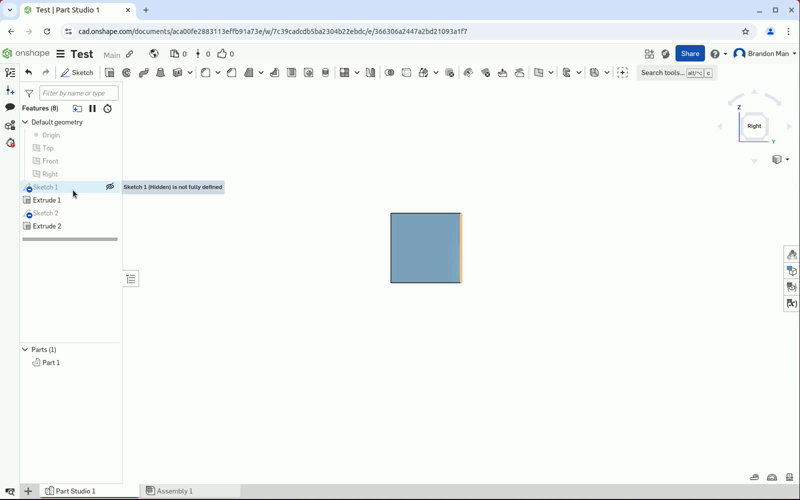
click(73, 189)
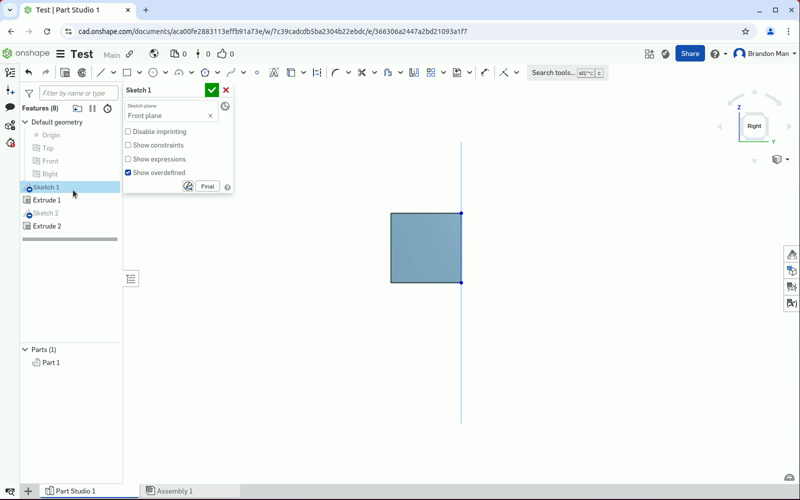
mouse_move(229, 92)
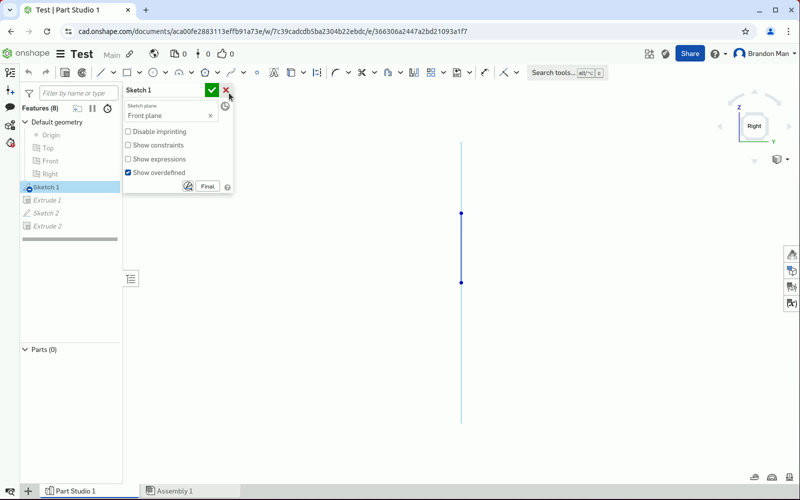
click(229, 92)
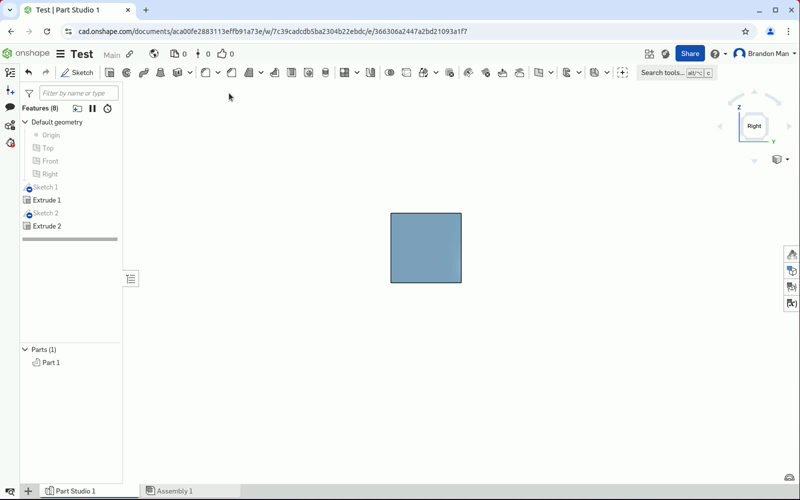
mouse_move(541, 75)
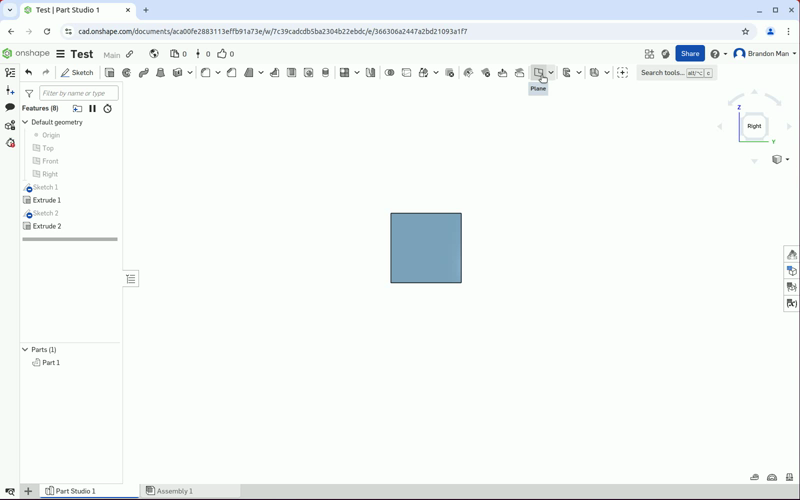
click(541, 75)
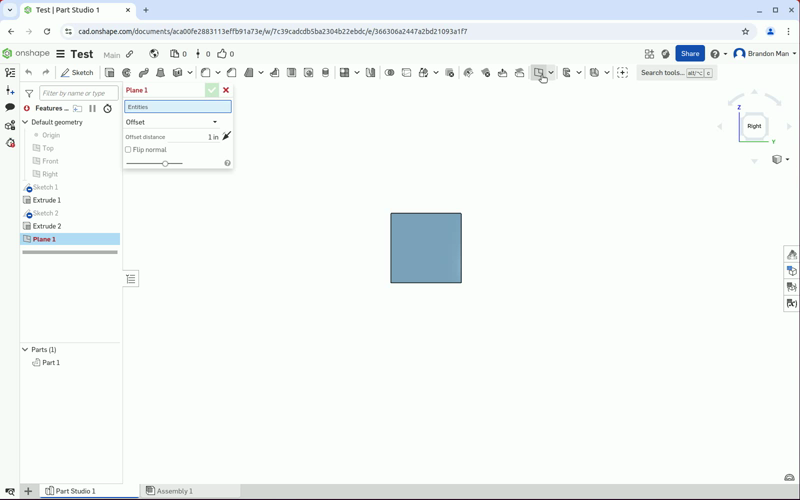
mouse_move(73, 176)
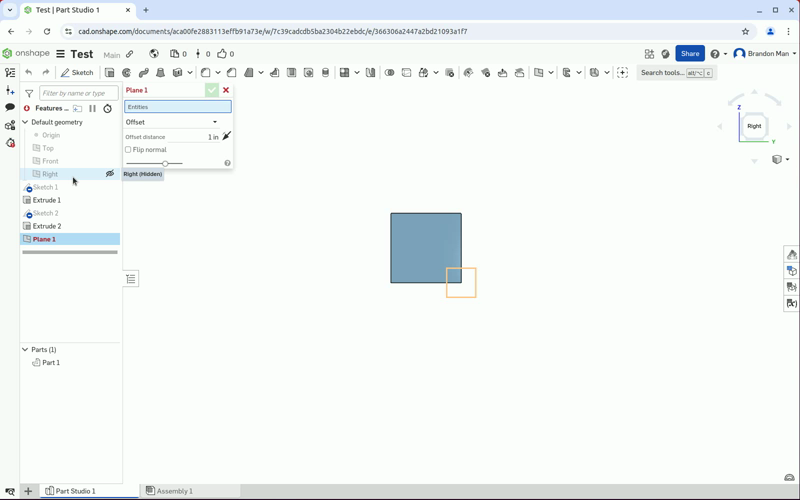
click(73, 176)
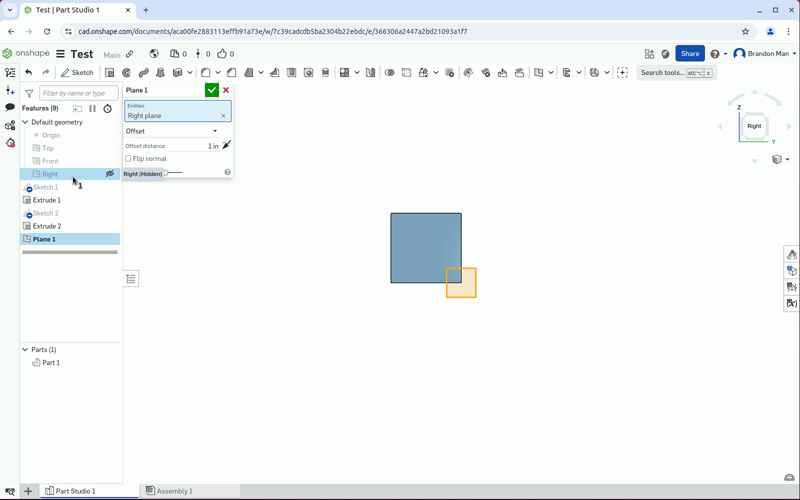
key(tab, 2)
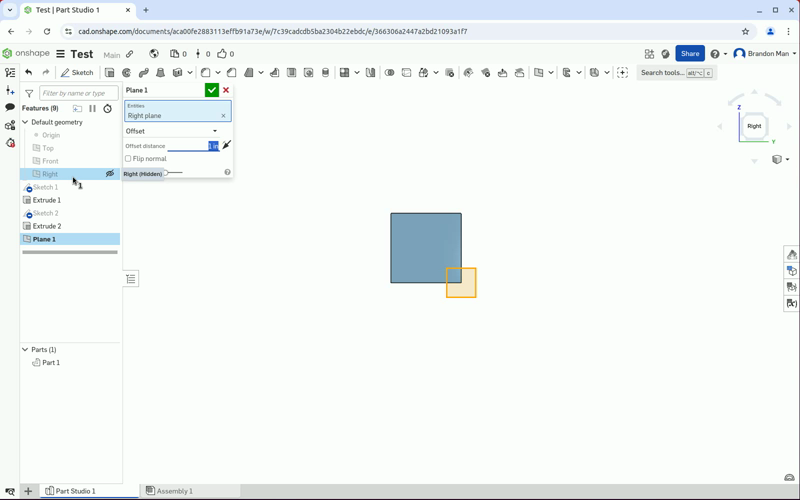
text(23.108)
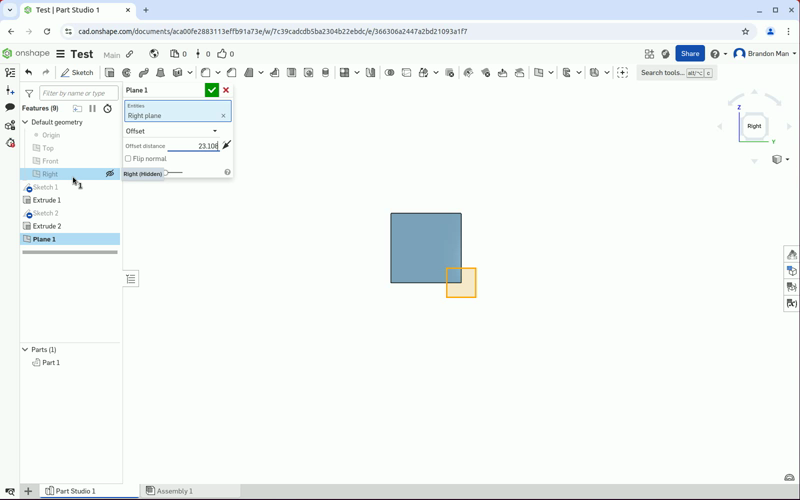
key(enter, 2)
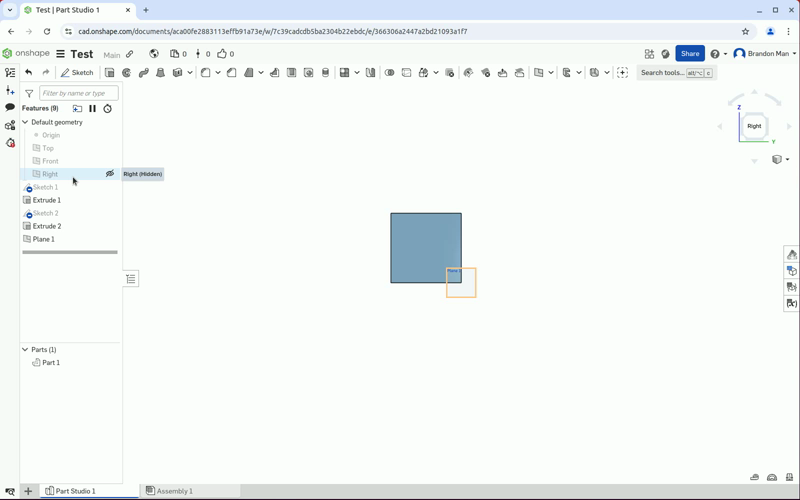
key(shift+s)
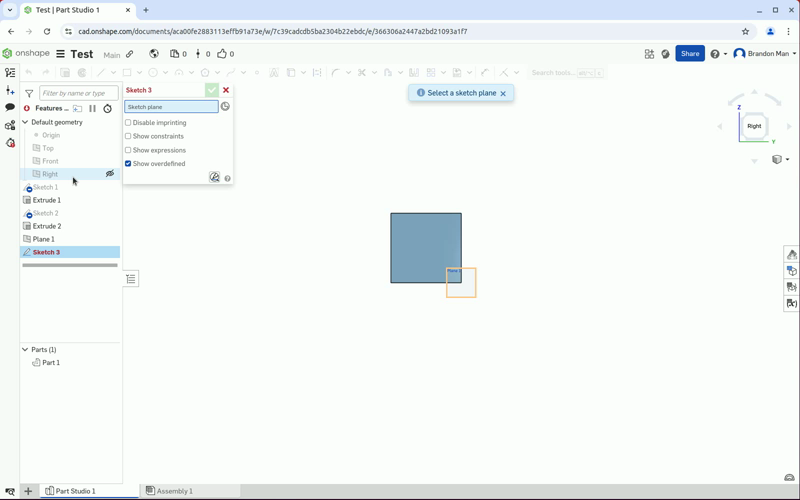
mouse_move(73, 241)
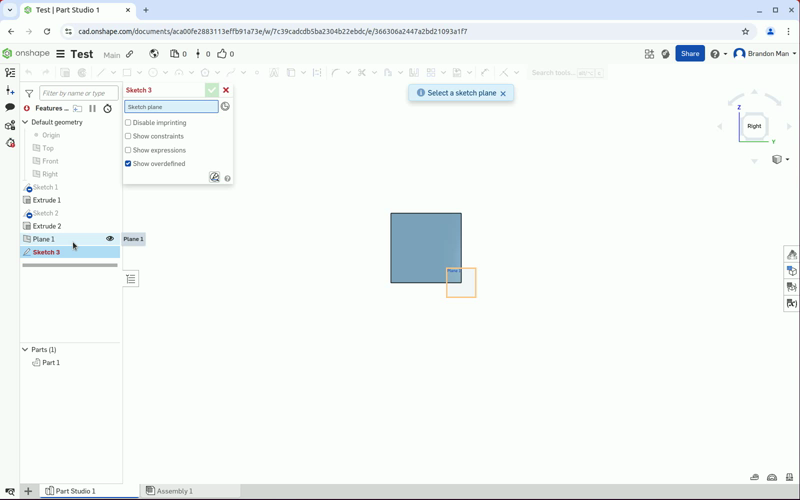
click(73, 241)
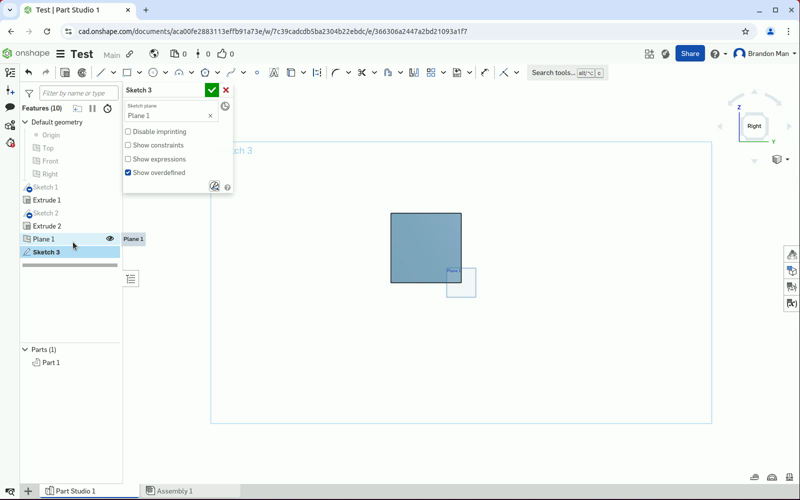
mouse_move(73, 352)
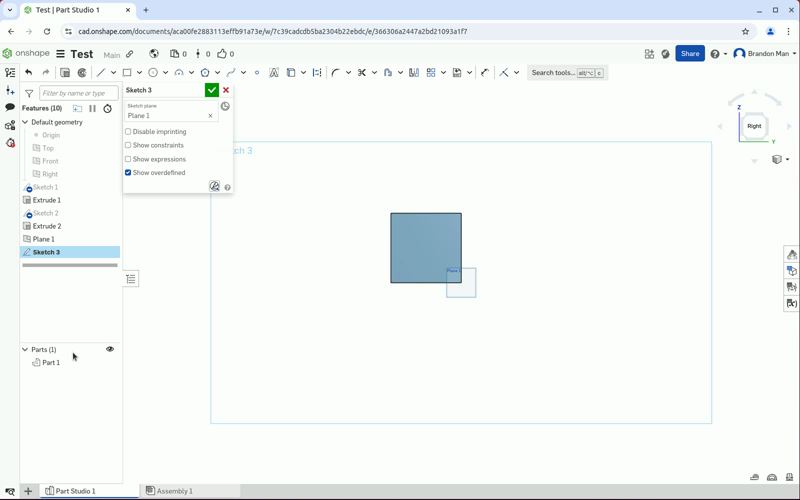
key(y)
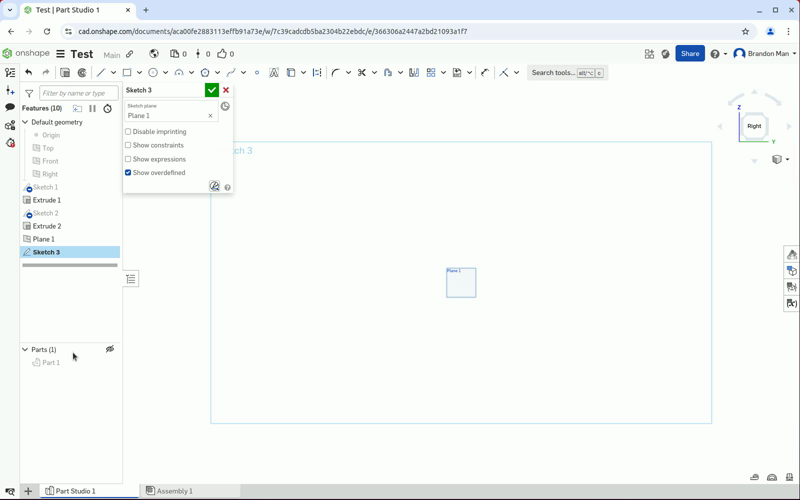
key(l)
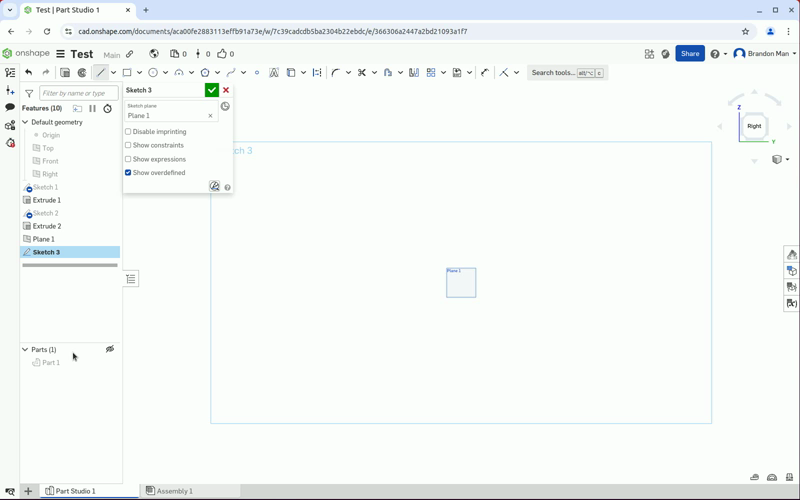
key_down(shift)
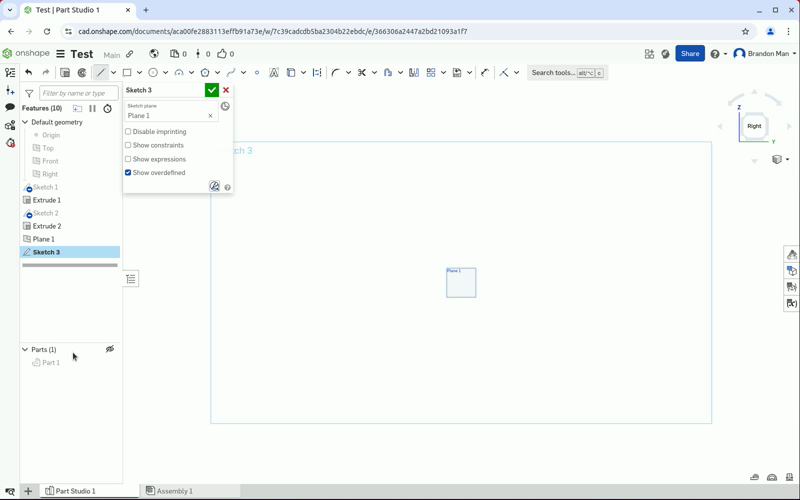
mouse_move(390, 254)
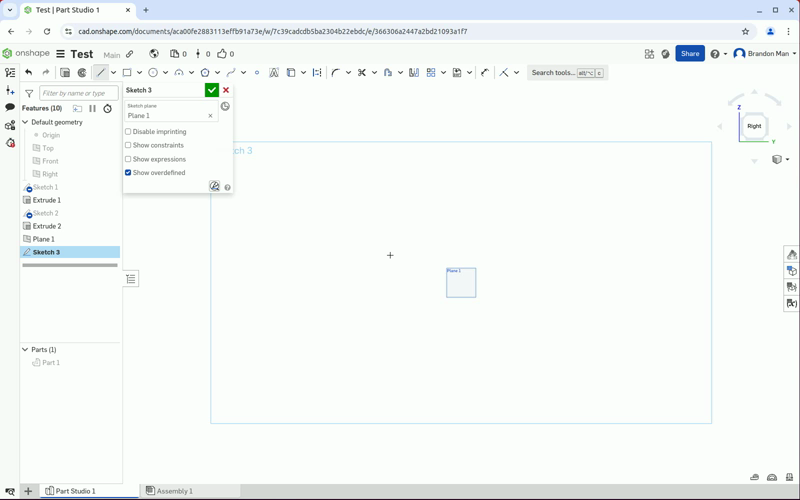
click(390, 254)
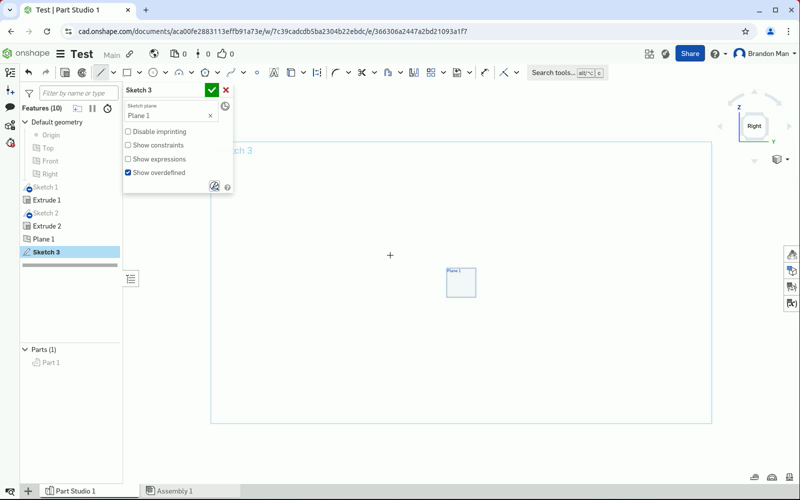
key_up(shift)
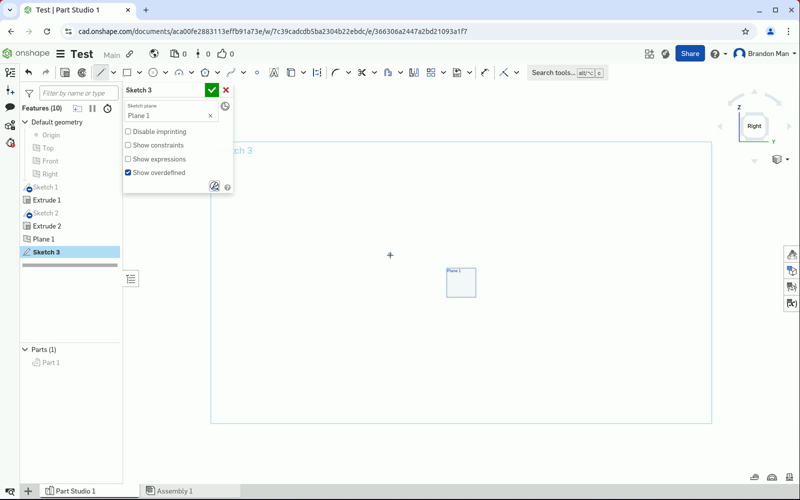
key_down(shift)
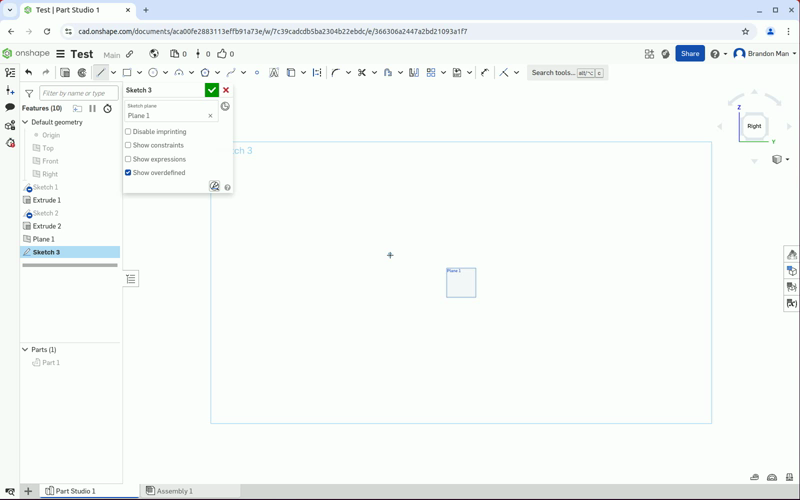
mouse_move(420, 254)
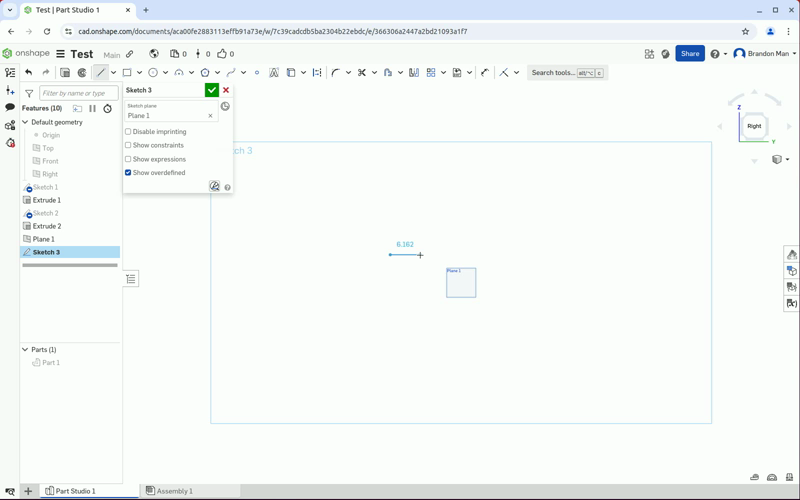
mouse_move(426, 254)
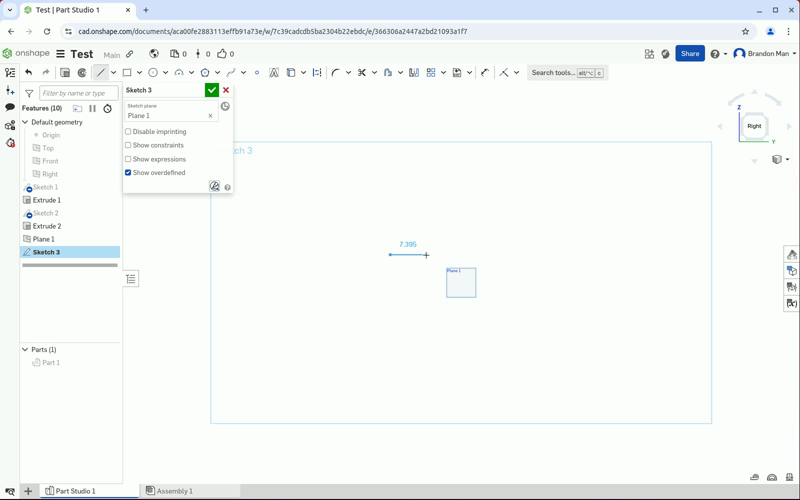
click(426, 254)
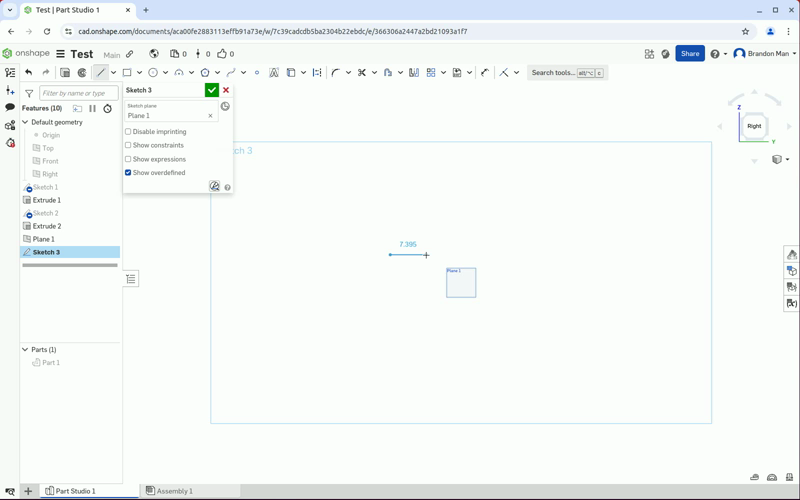
key_up(shift)
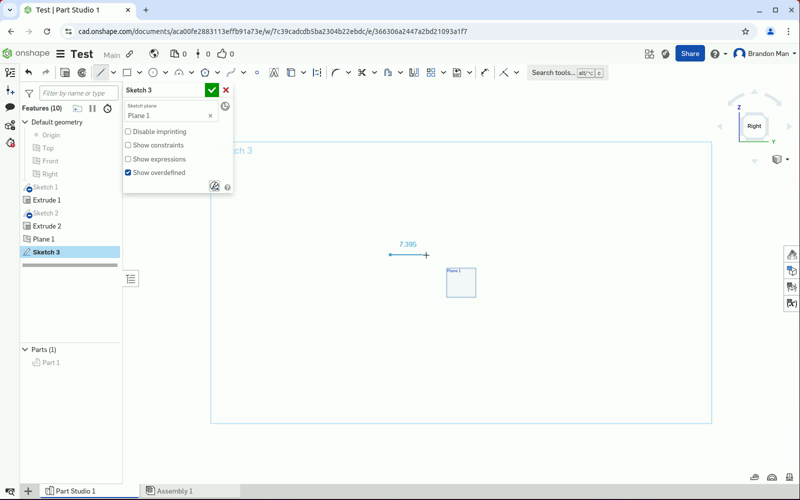
key_down(shift)
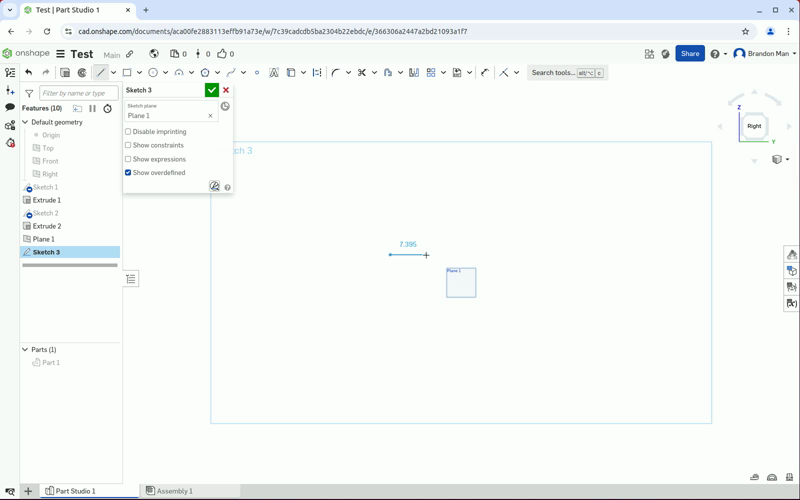
mouse_move(456, 254)
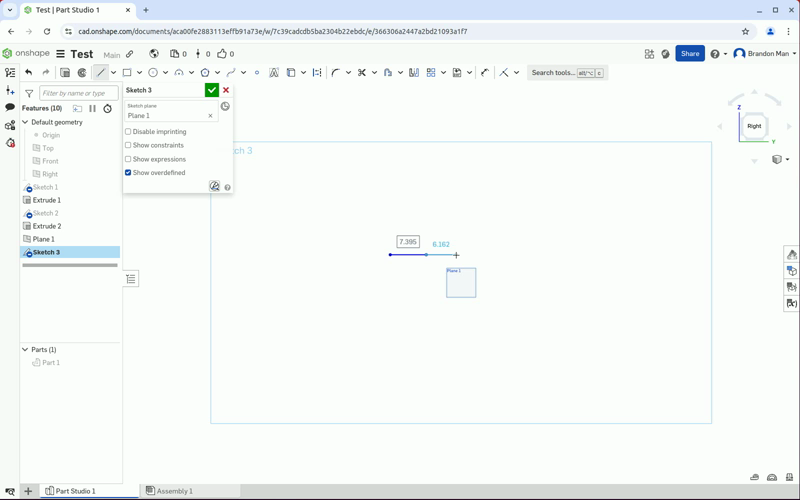
mouse_move(426, 211)
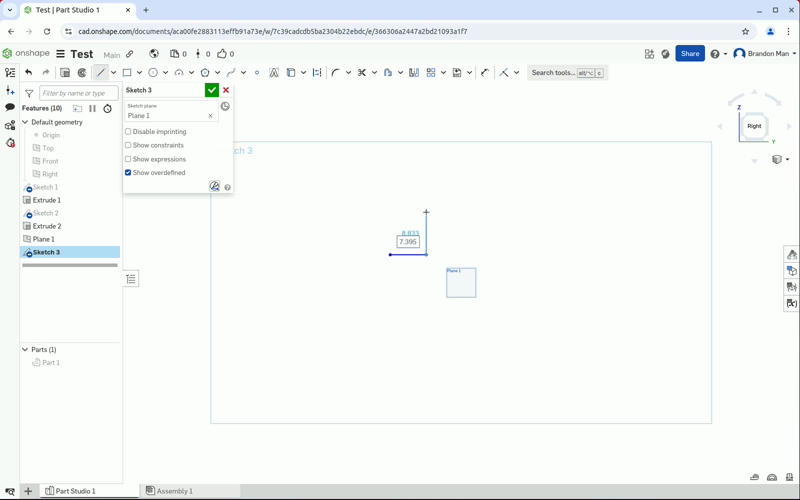
click(426, 211)
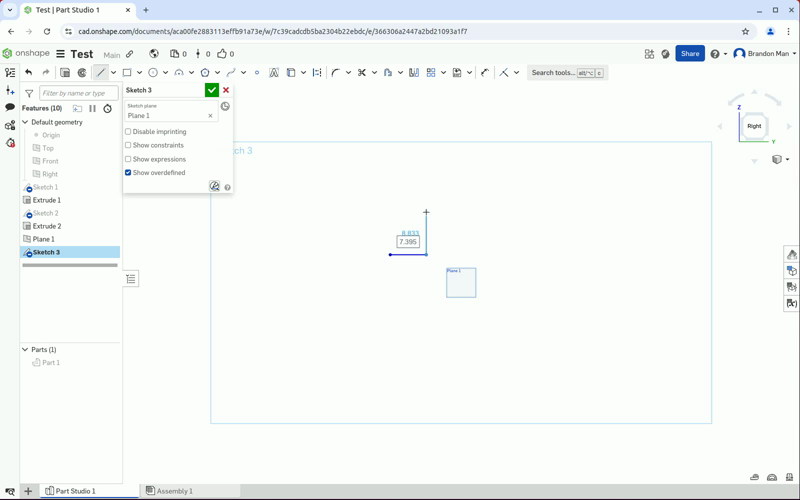
key_up(shift)
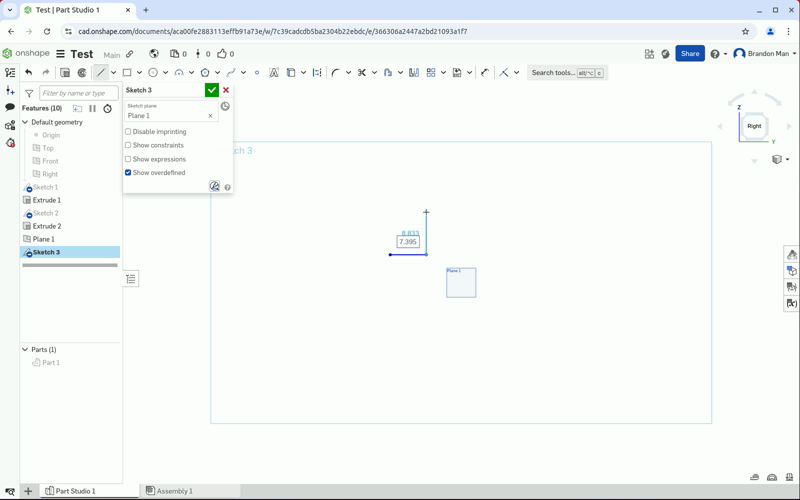
key_down(shift)
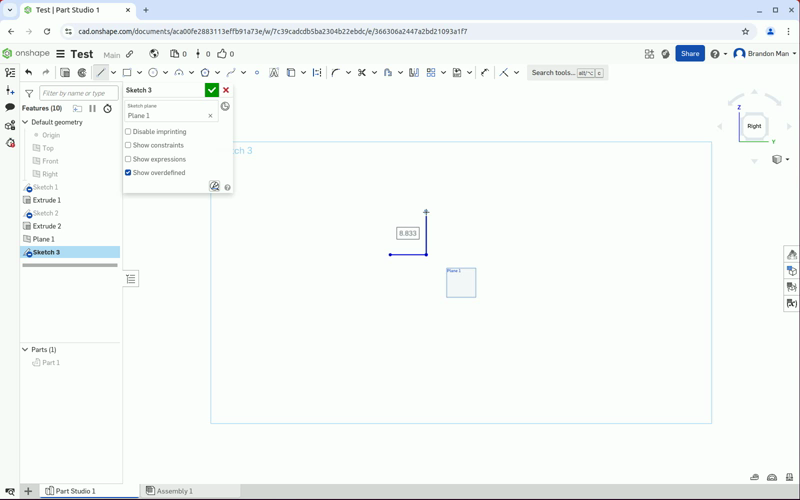
mouse_move(456, 211)
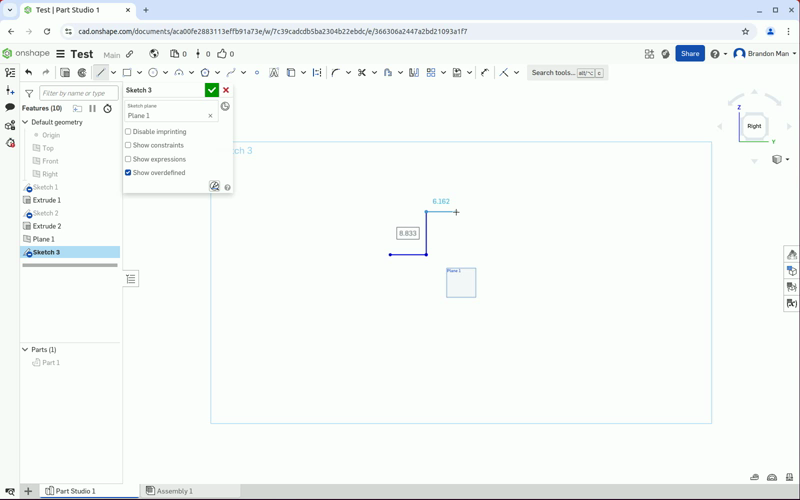
mouse_move(390, 211)
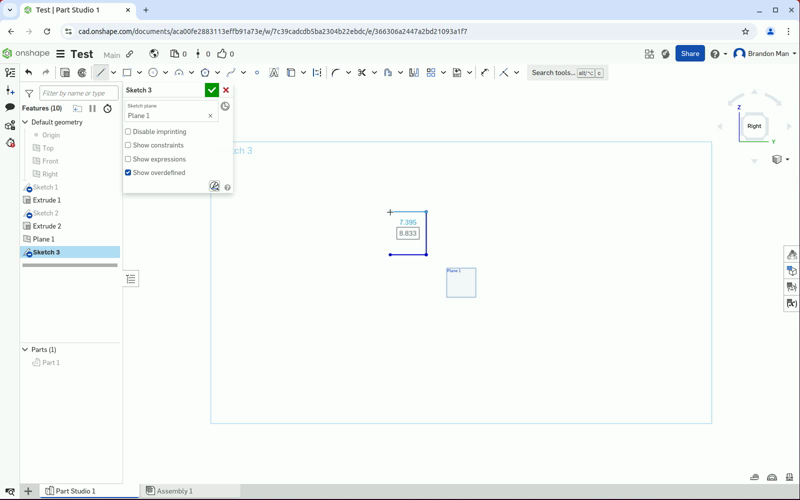
click(390, 211)
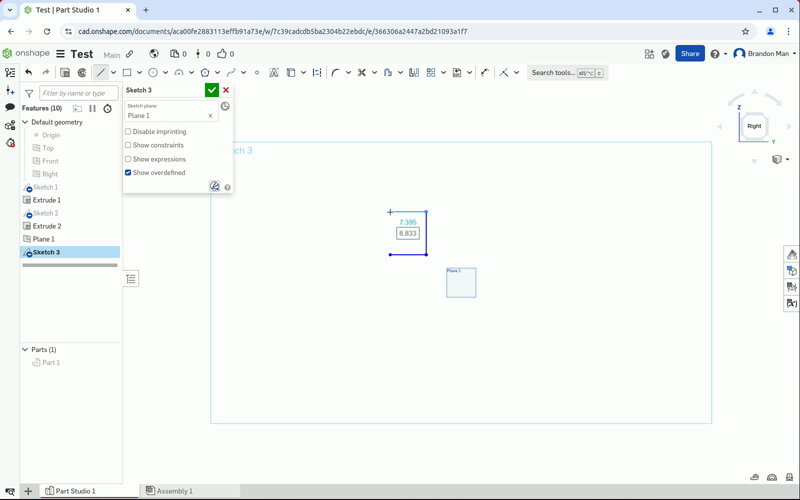
key_up(shift)
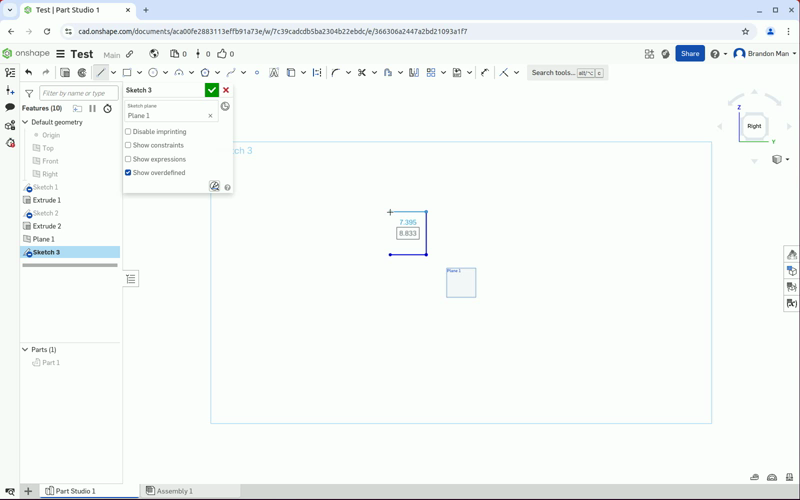
mouse_move(420, 211)
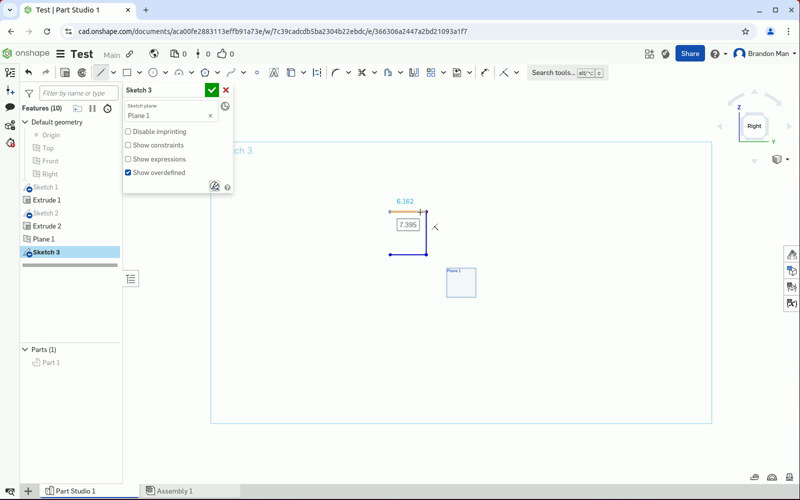
key_down(shift)
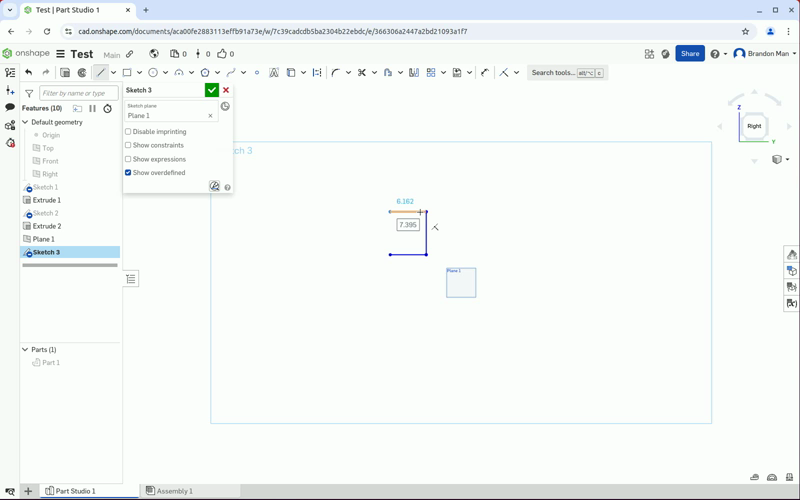
mouse_move(390, 254)
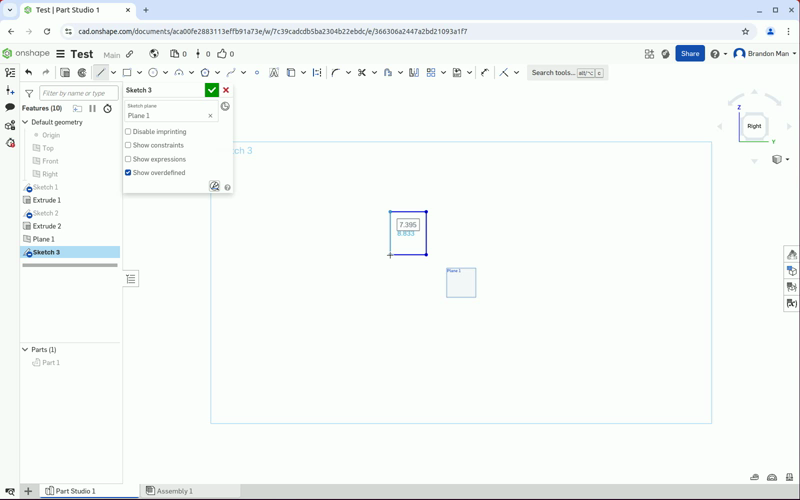
key_up(shift)
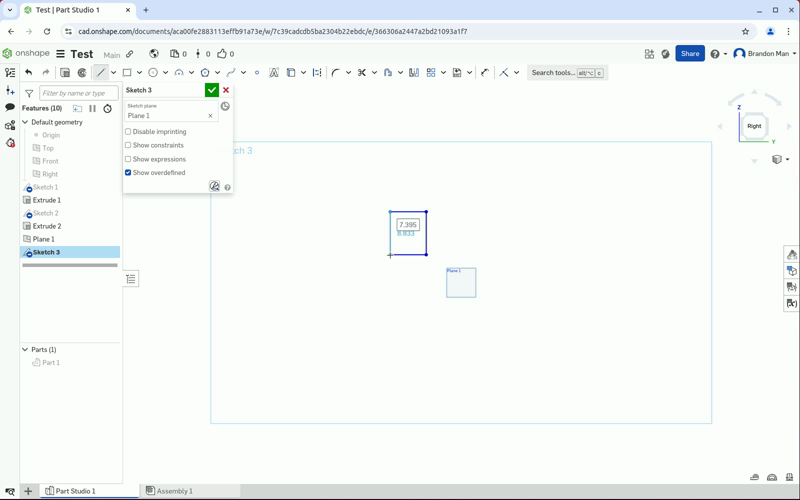
click(390, 254)
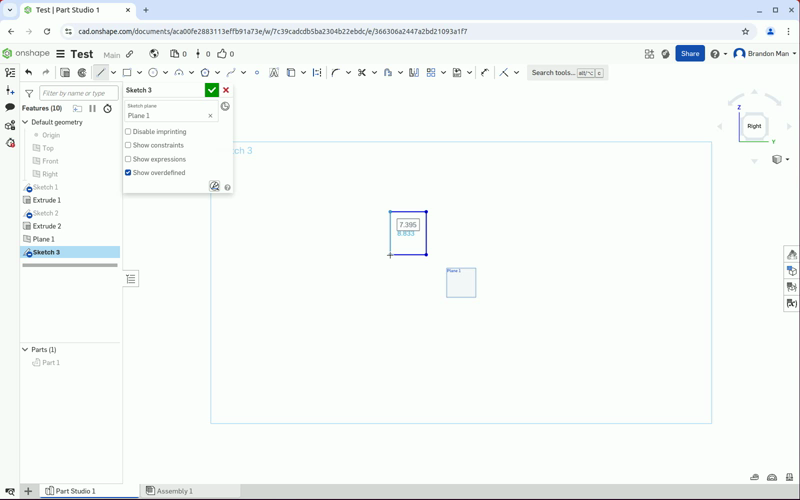
key(esc)
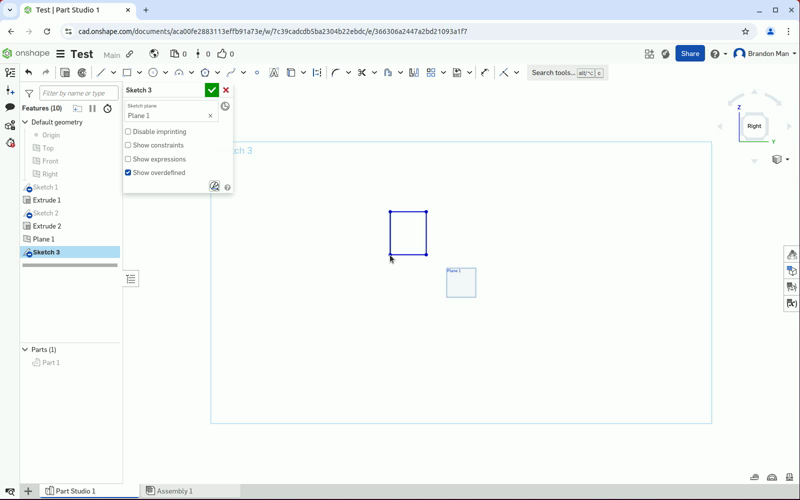
mouse_move(396, 229)
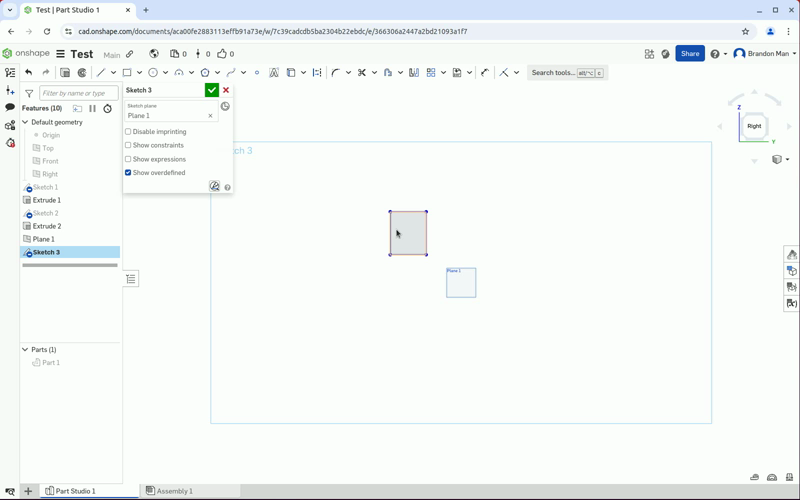
scroll(6)
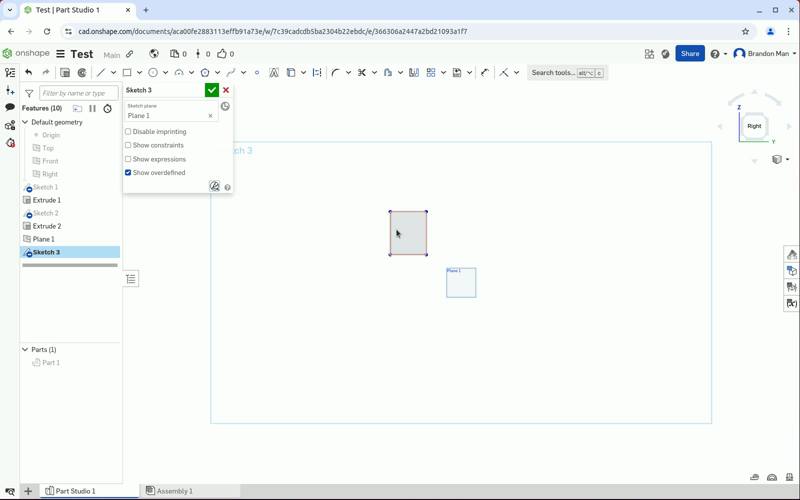
scroll(6)
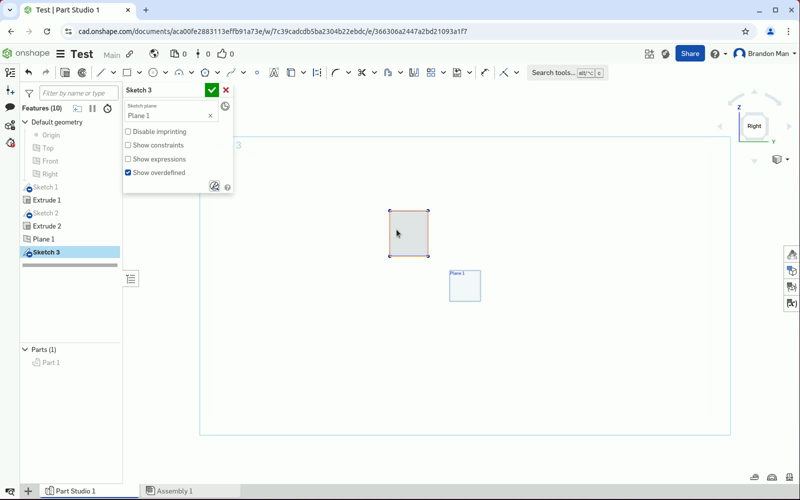
scroll(6)
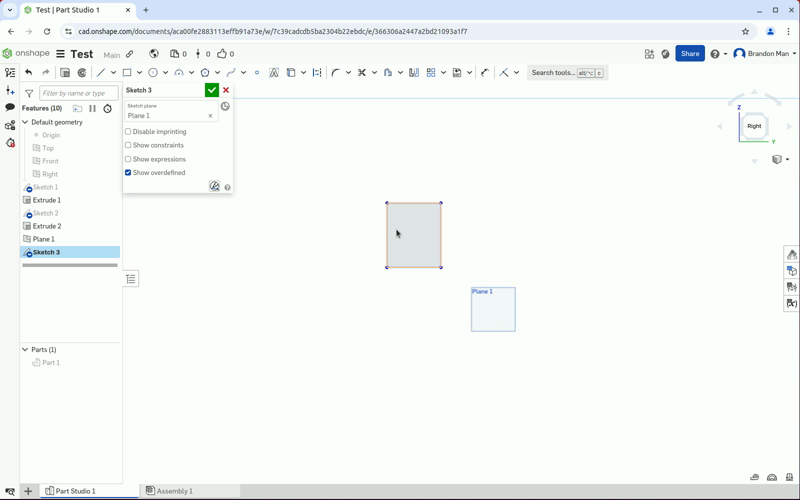
scroll(6)
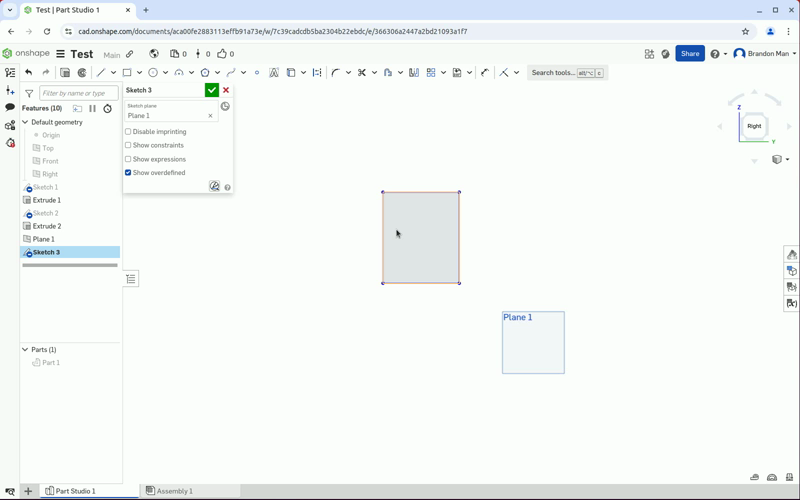
scroll(6)
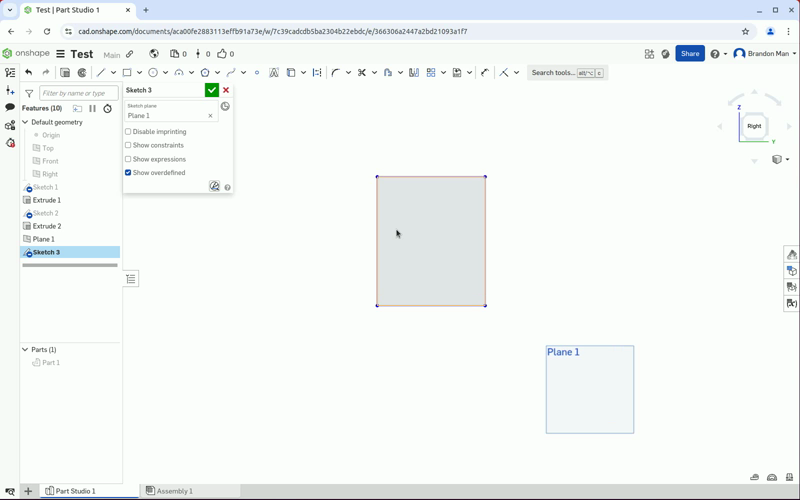
scroll(6)
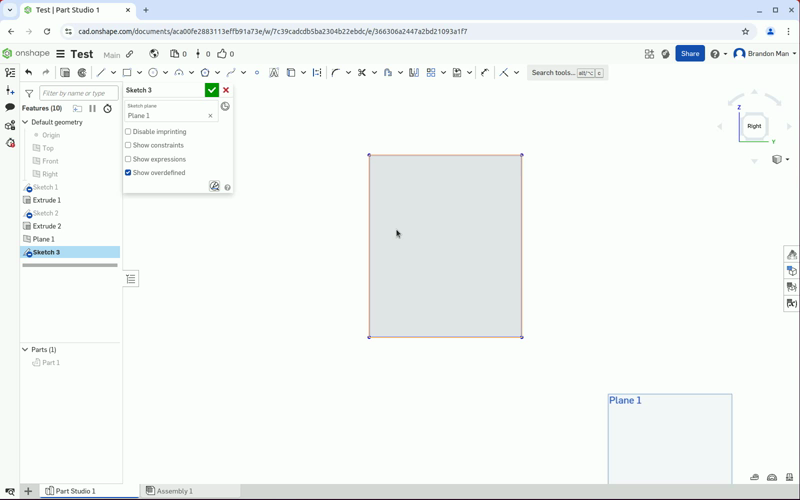
scroll(6)
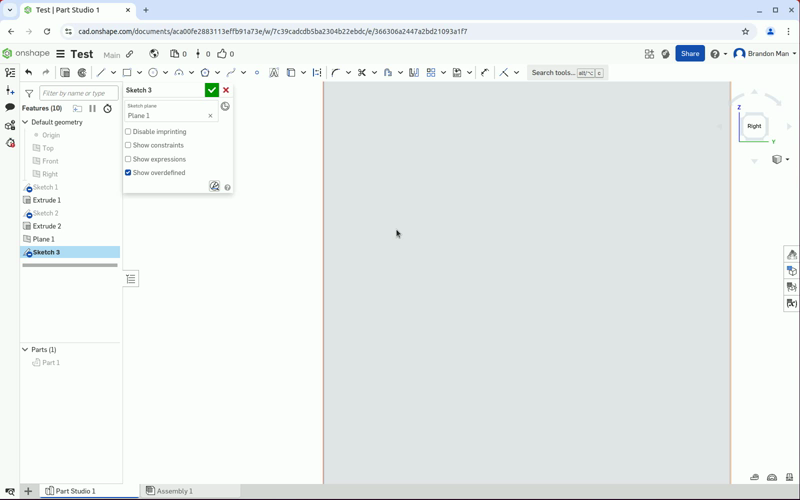
click(396, 229)
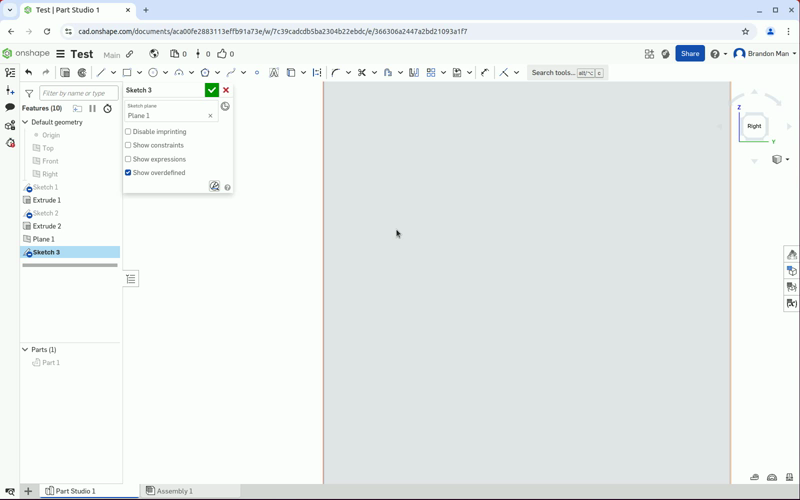
scroll(-6)
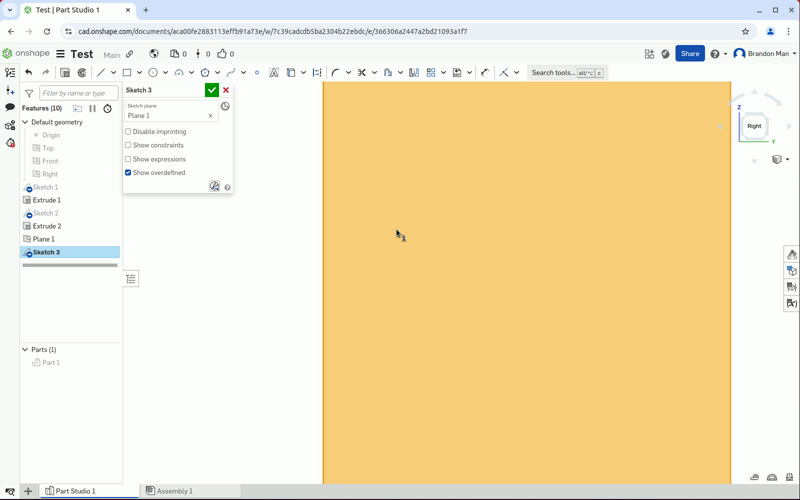
scroll(-6)
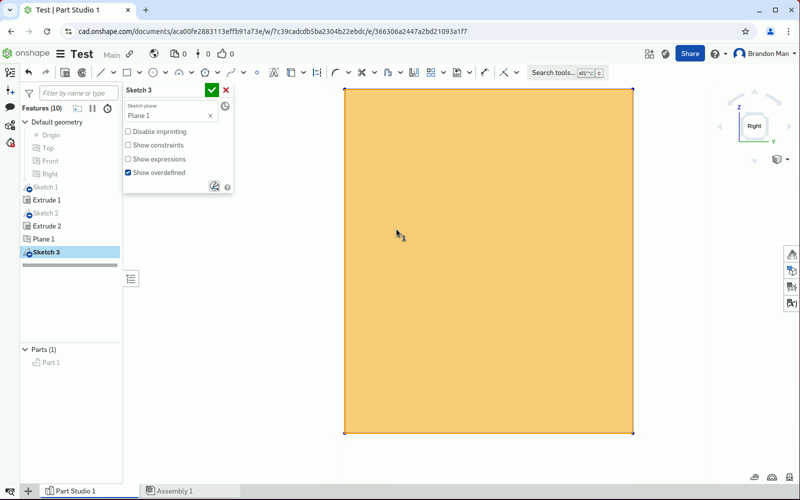
scroll(-6)
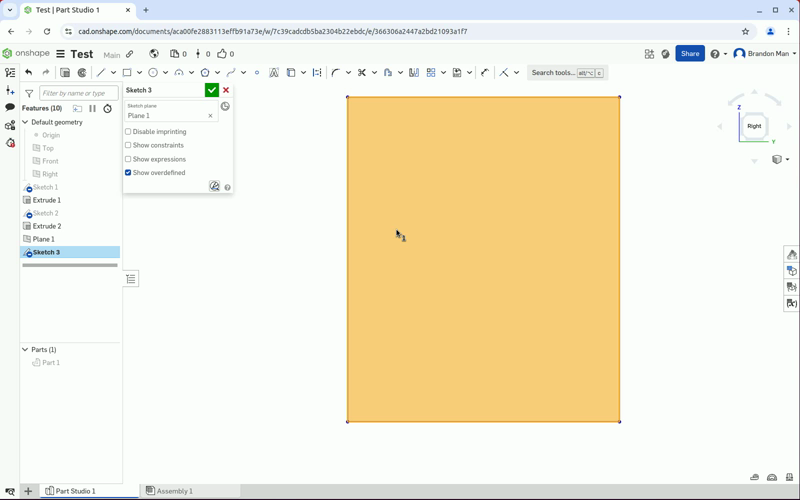
scroll(-6)
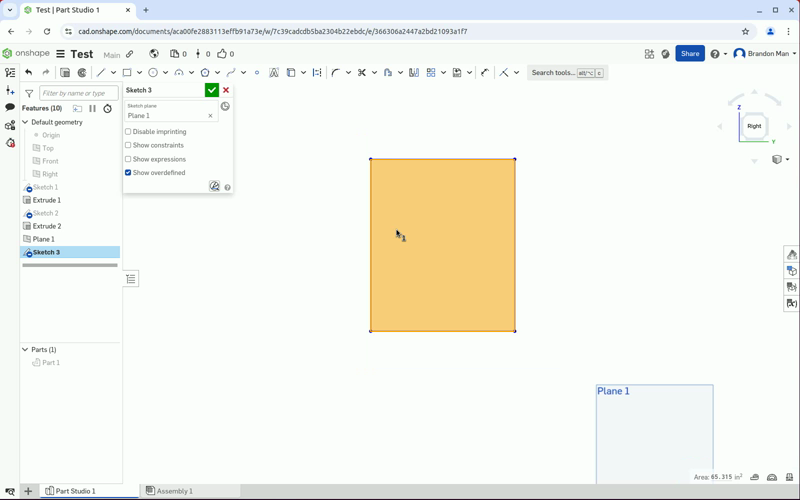
scroll(-6)
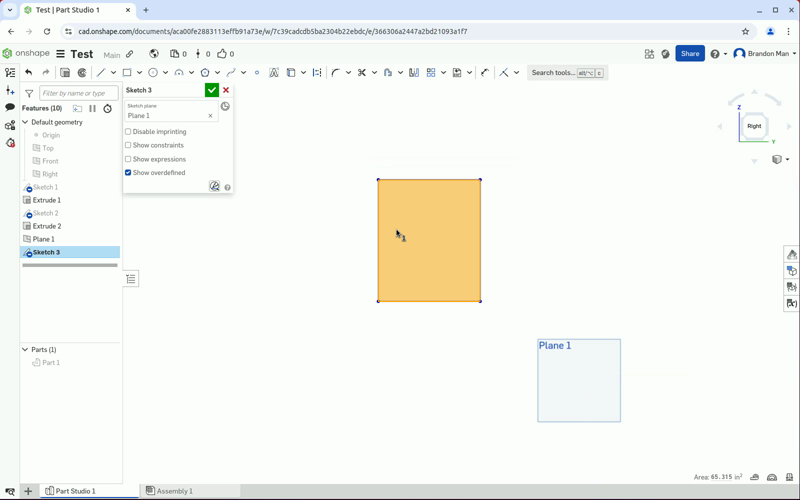
scroll(-6)
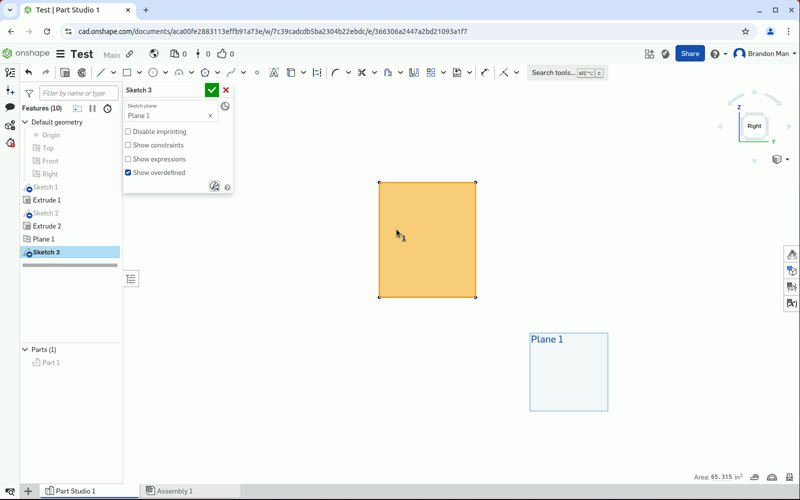
scroll(-6)
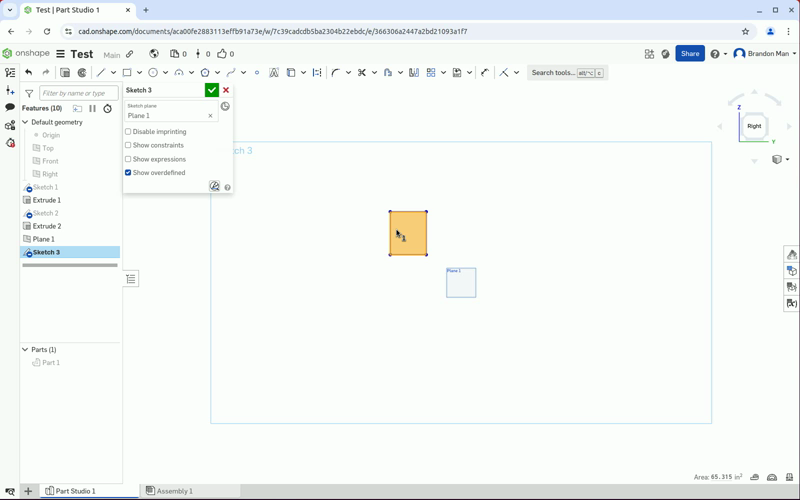
mouse_move(73, 352)
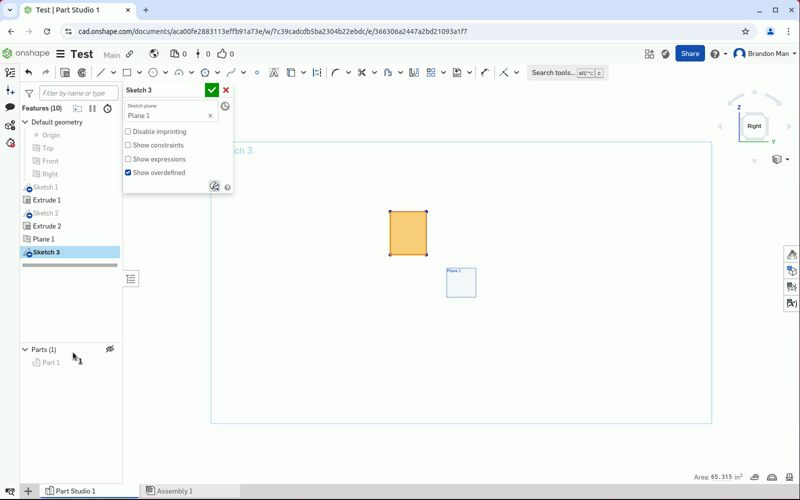
key(shift+y)
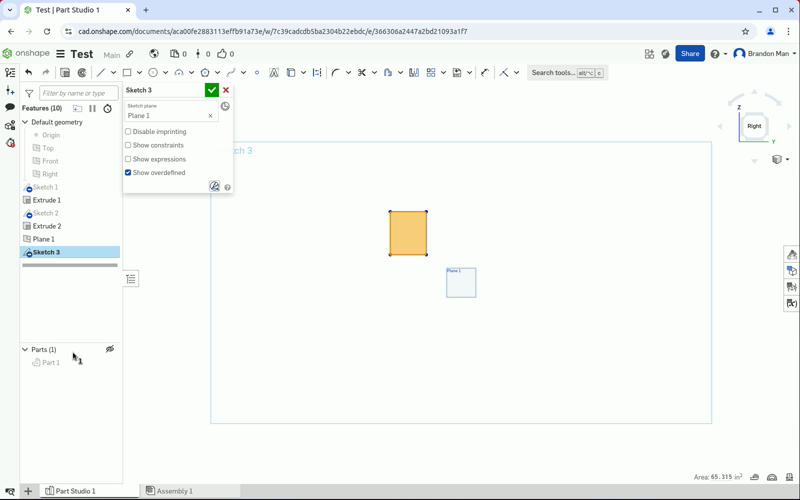
key(shift+e)
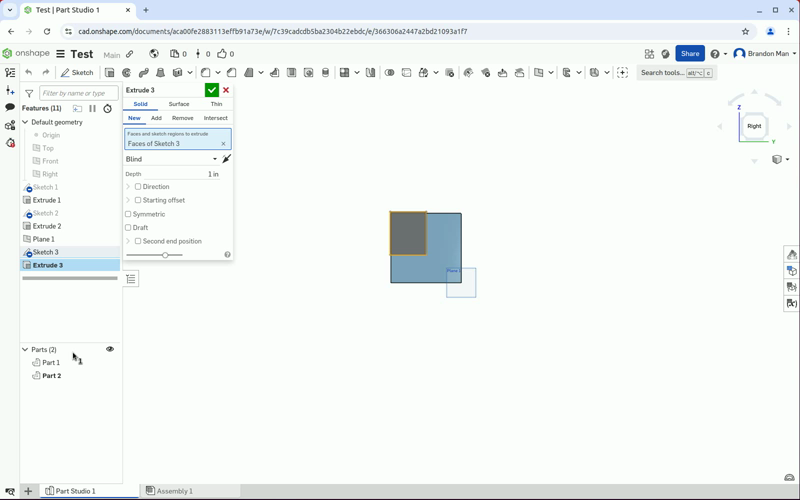
mouse_move(143, 106)
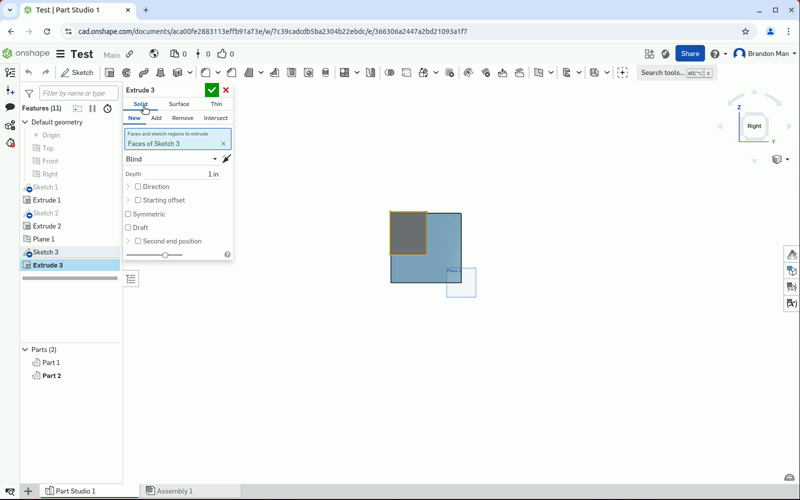
click(143, 106)
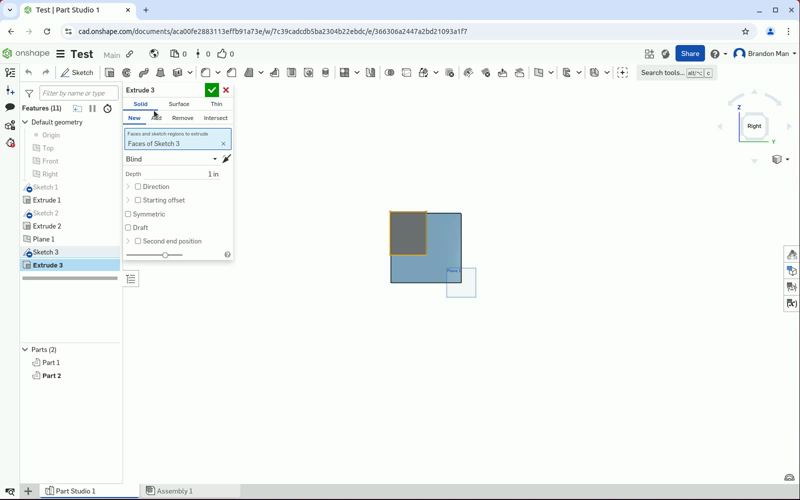
mouse_move(186, 120)
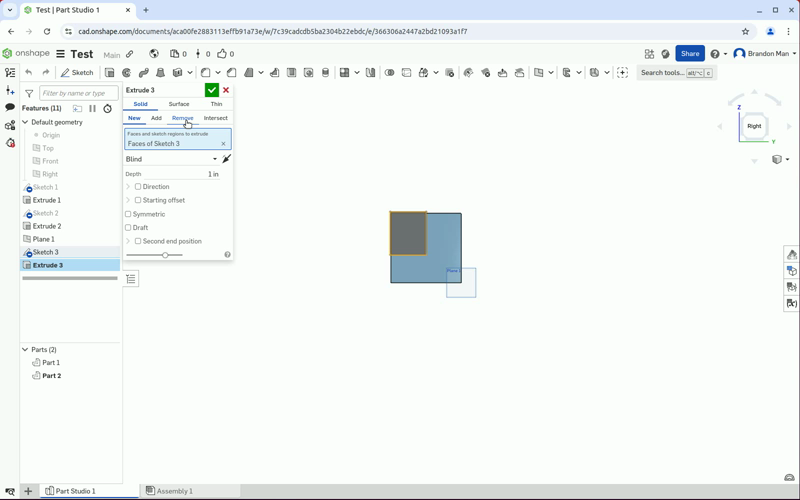
click(186, 120)
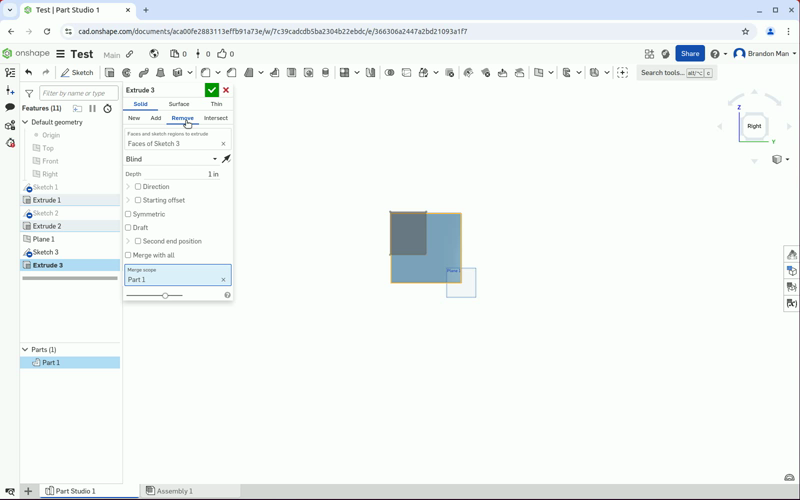
key(tab, 4)
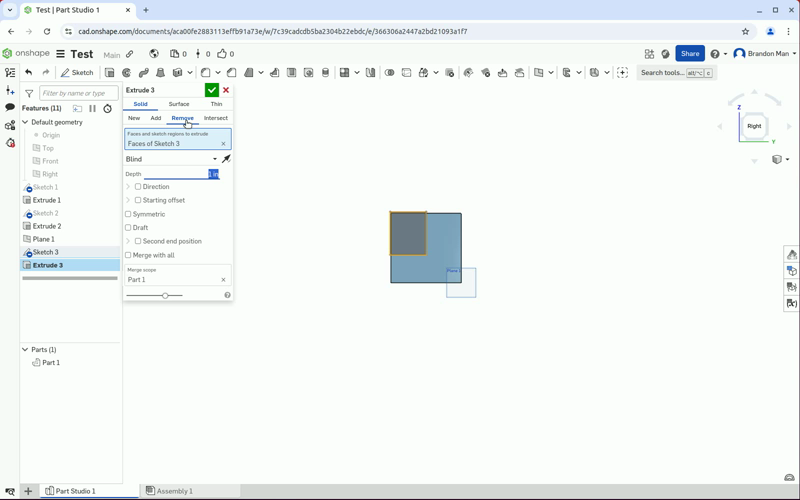
text(8.666)
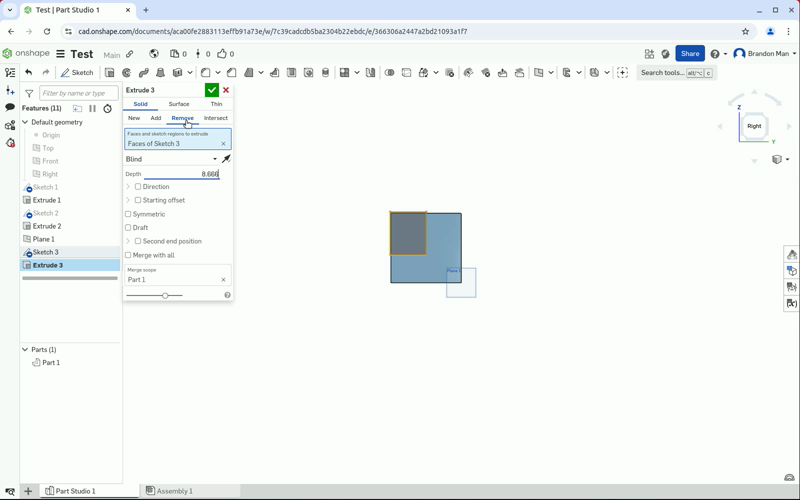
key(tab, 6)
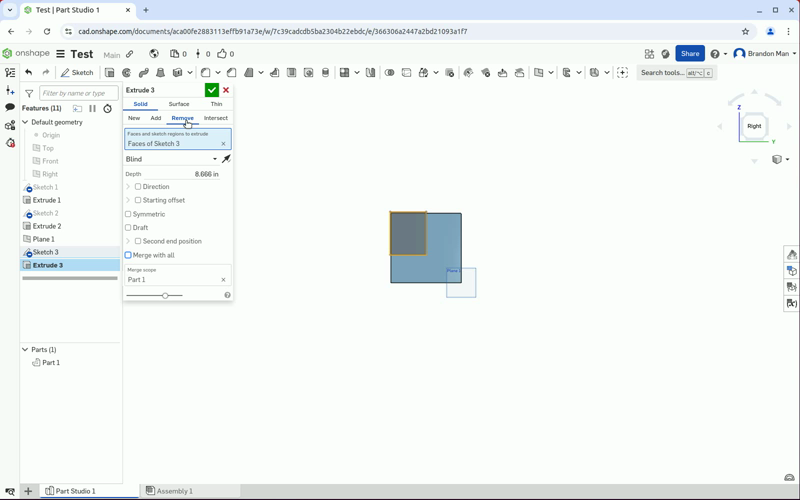
key(space)
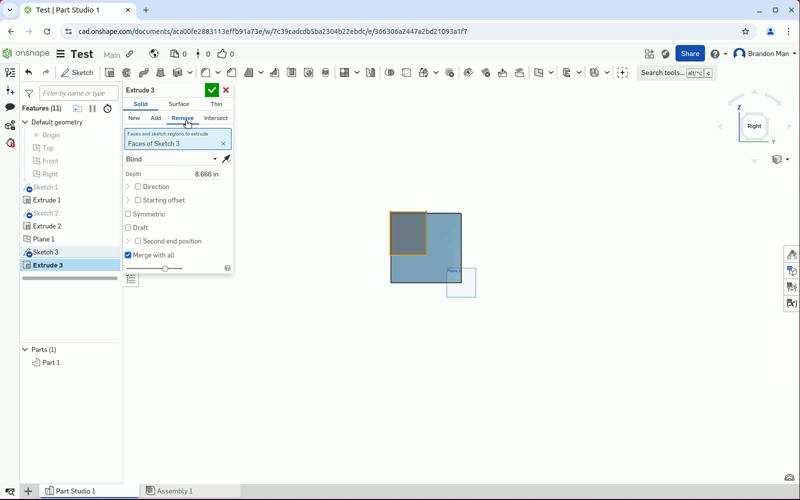
key(enter)
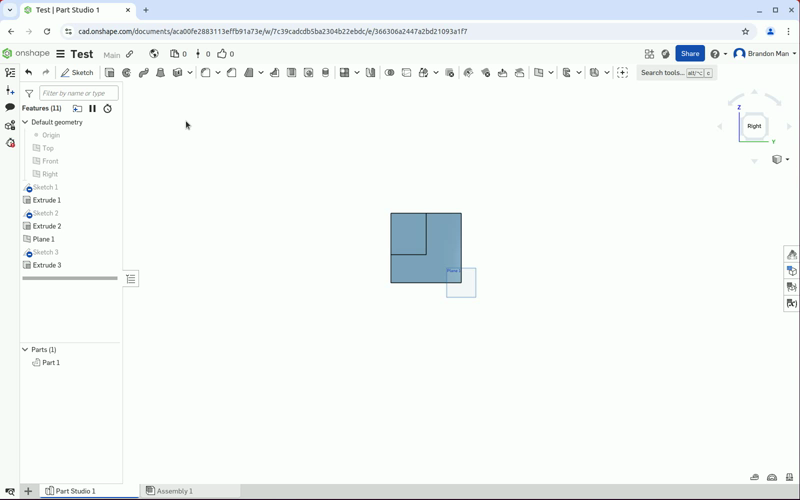
key(shift+h)
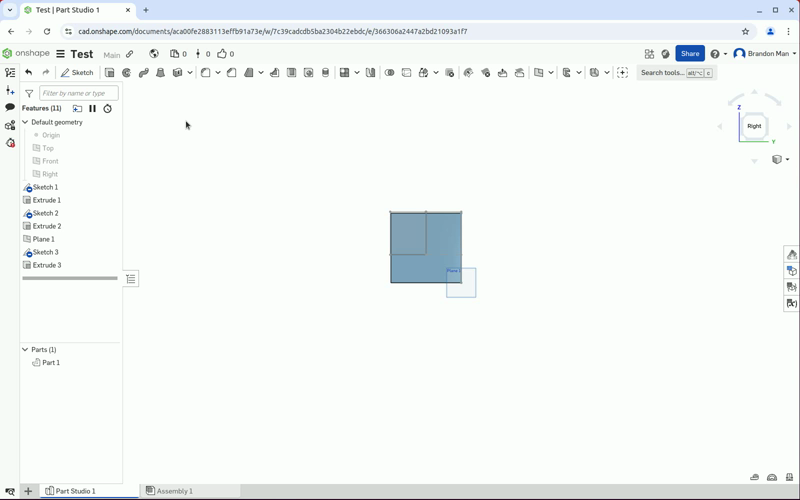
key(shift+h)
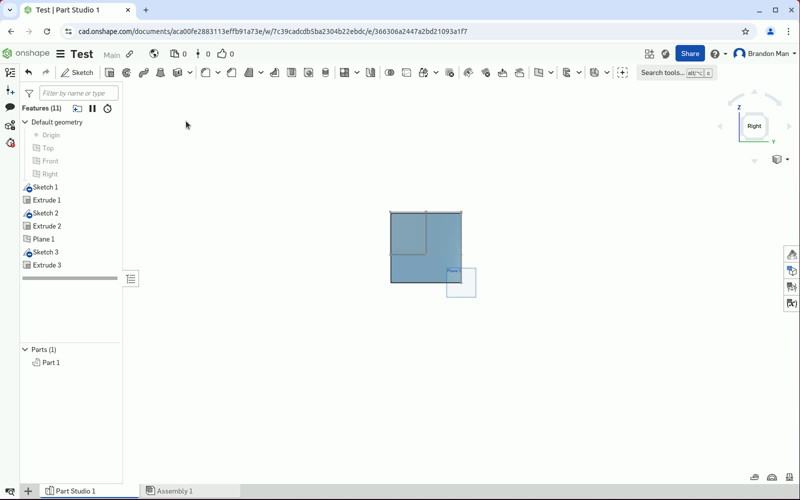
key(shift+7)
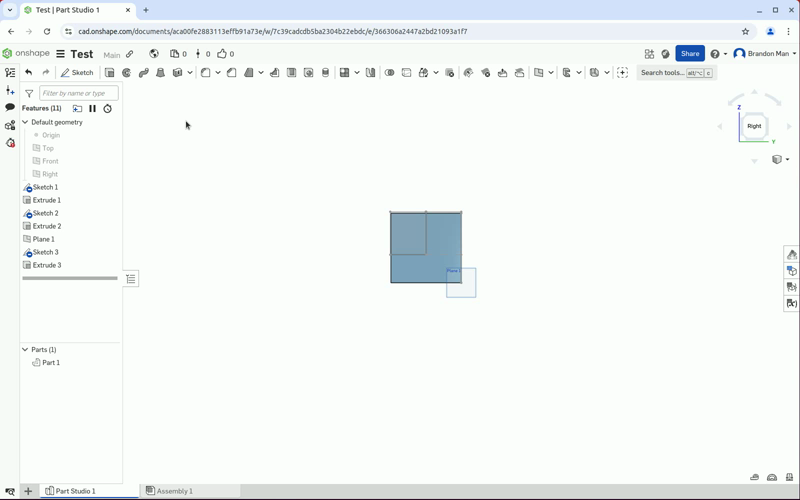
key(right, 2)
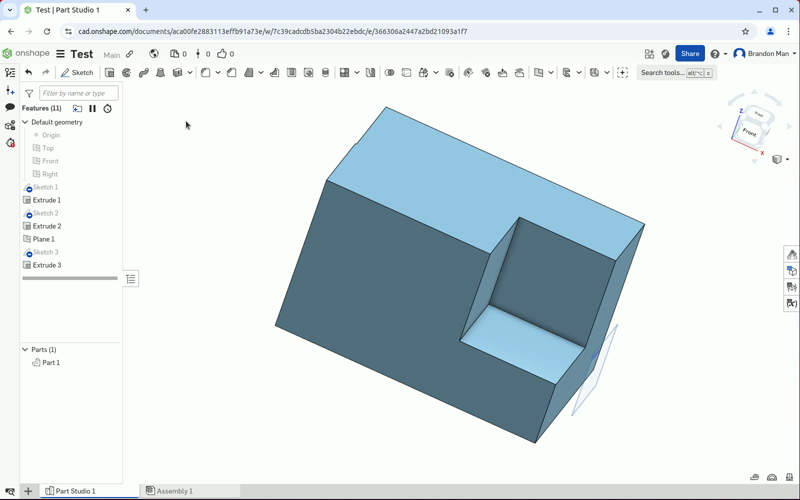
key(down, 2)
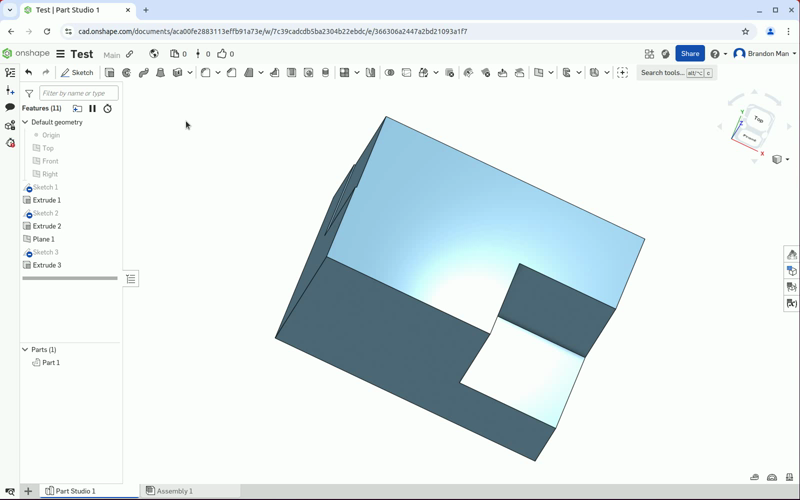
key(up, 2)
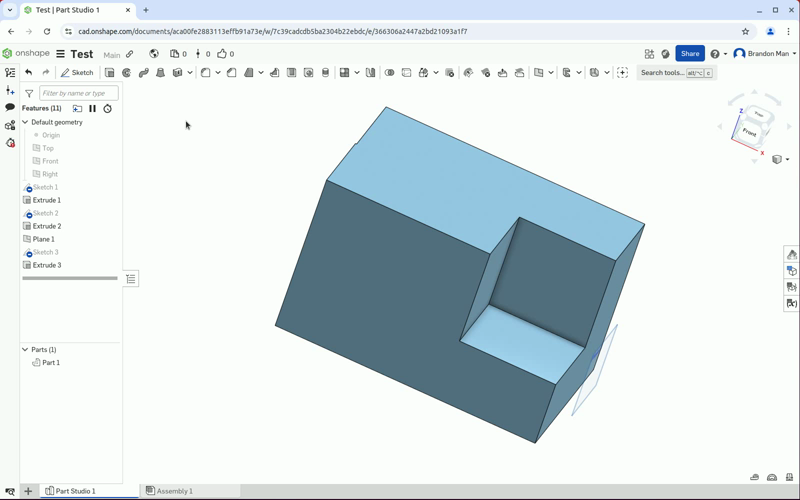
key(left, 2)
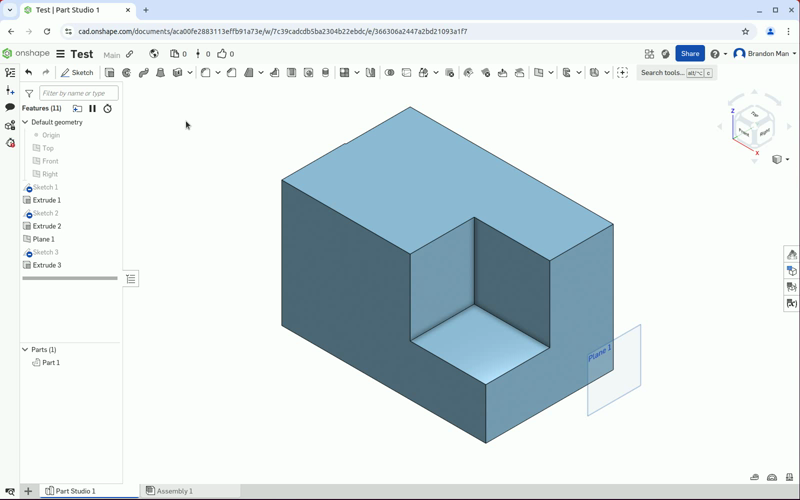
mouse_move(73, 189)
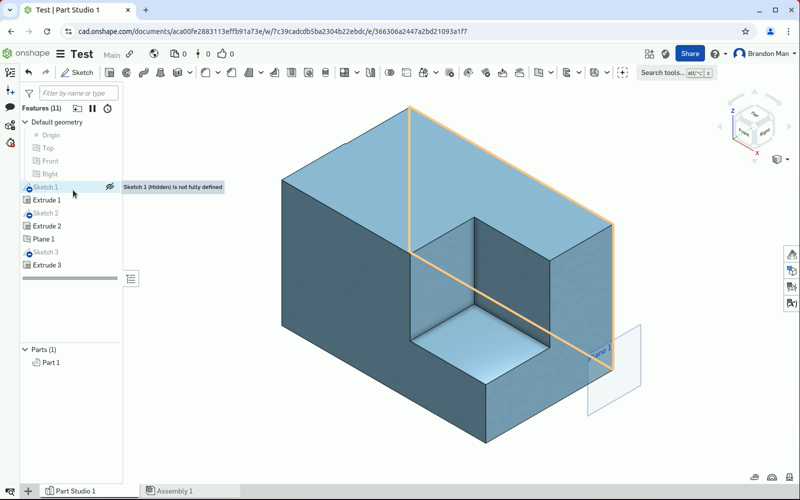
click(73, 189)